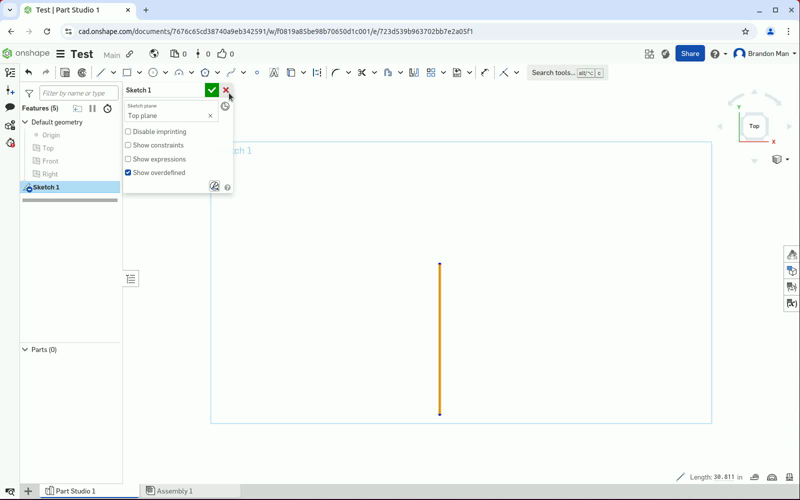
key(shift+h)
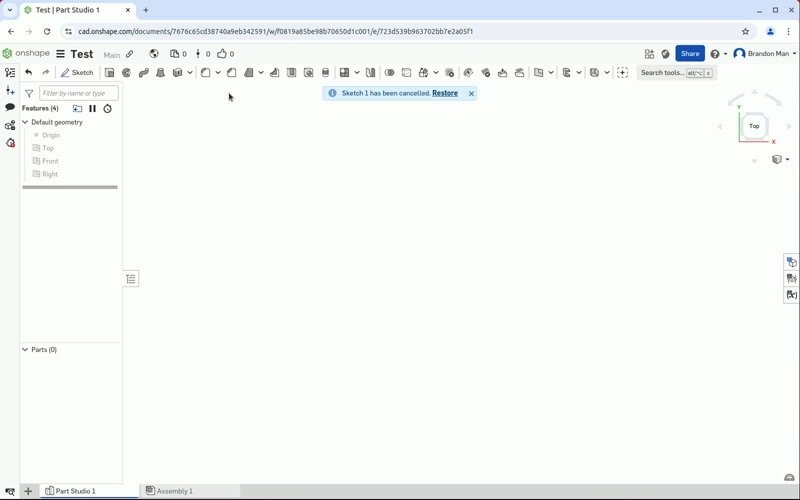
mouse_move(73, 352)
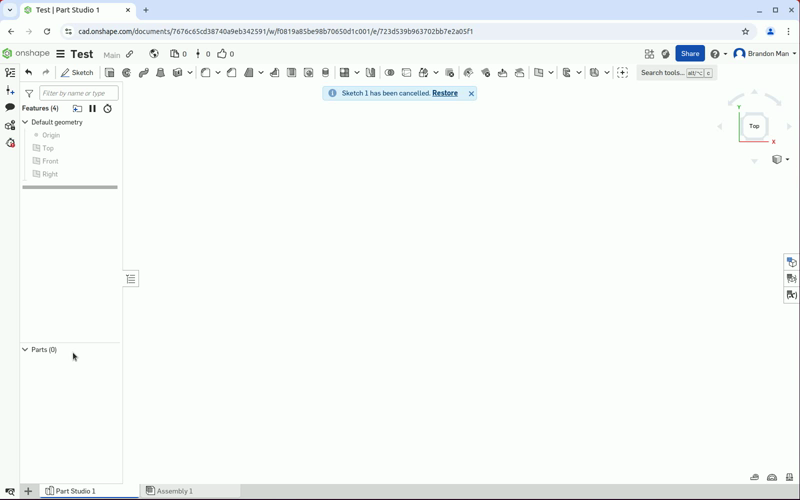
key(y)
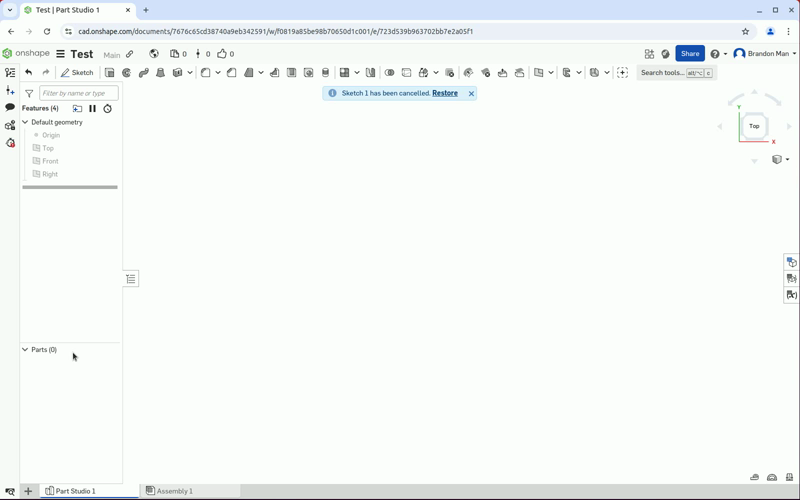
key(shift+p)
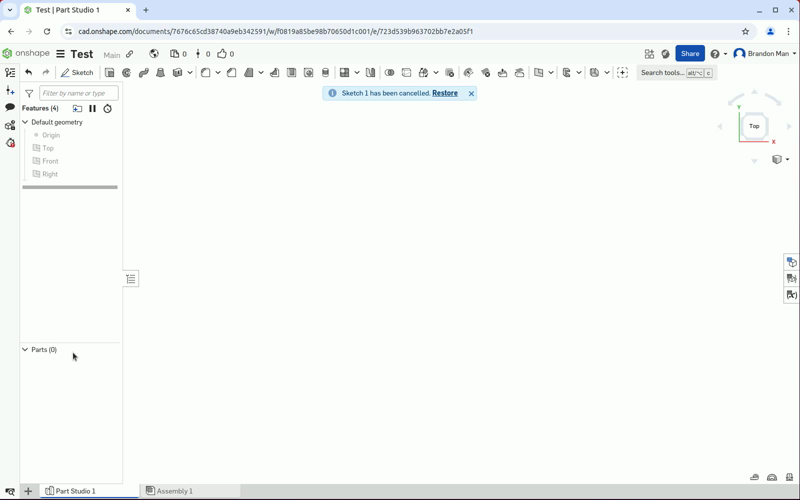
key(space)
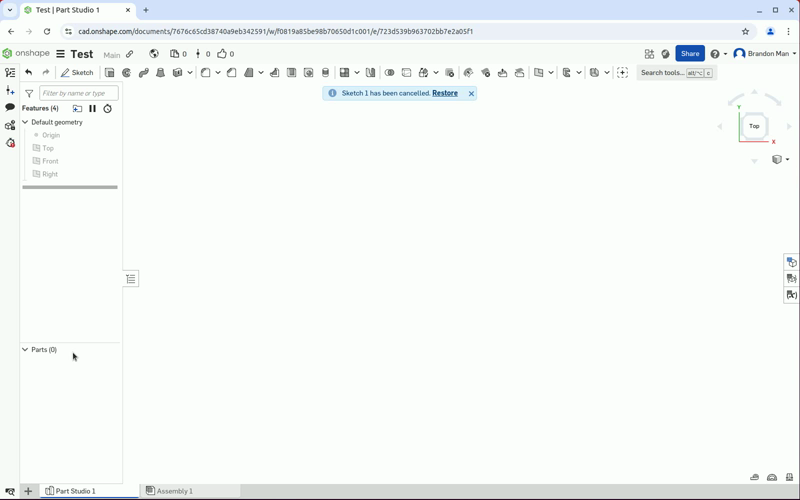
key_down(shift)
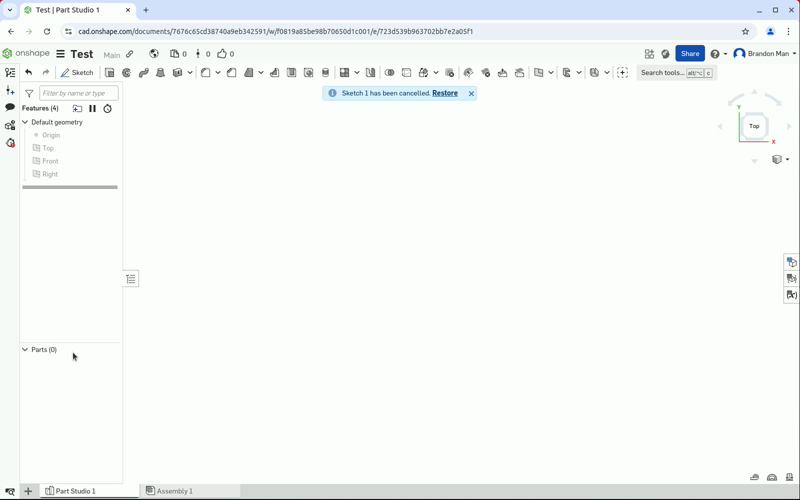
key(up)
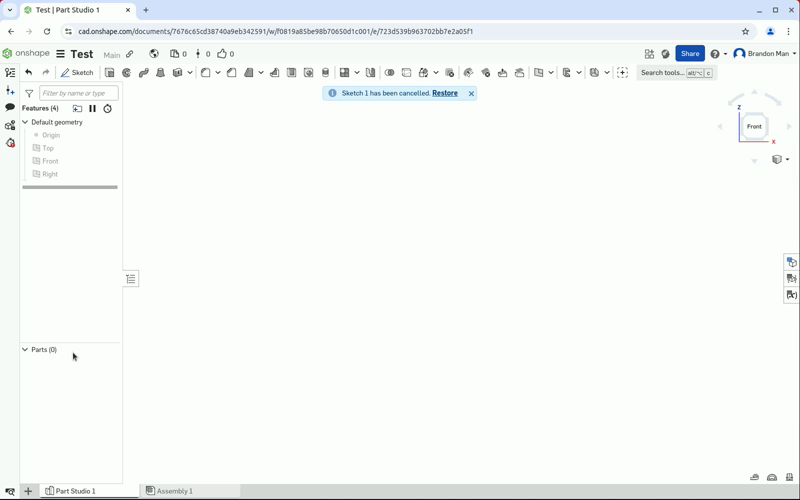
key_up(shift)
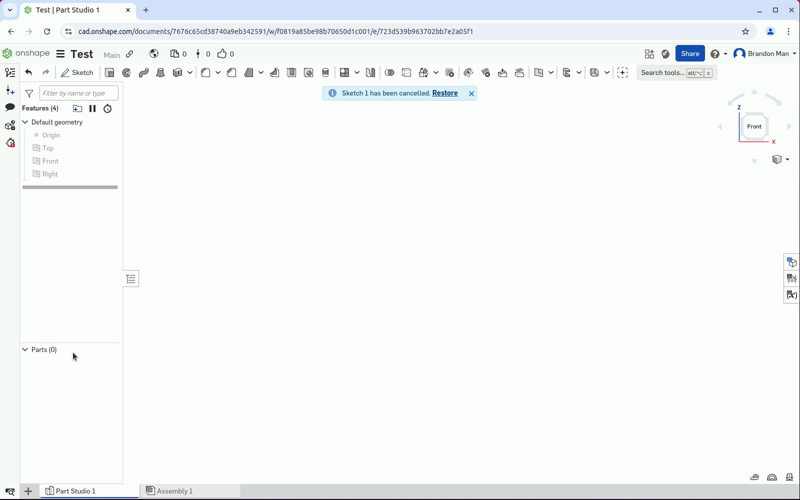
key(space)
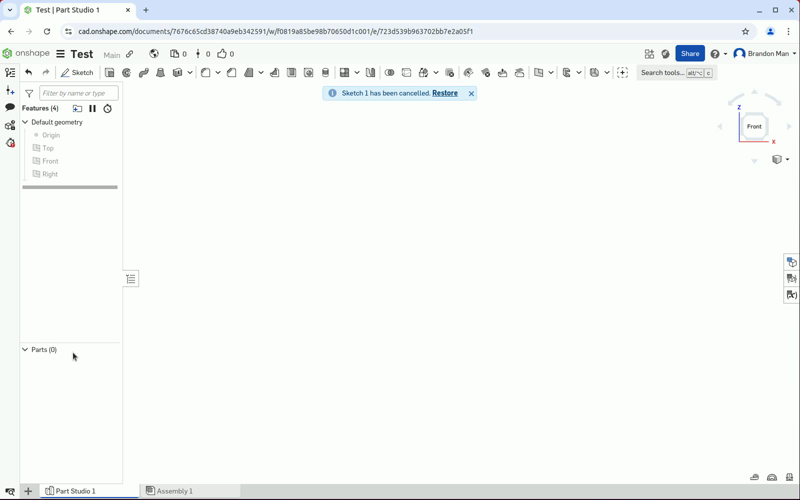
key_down(shift)
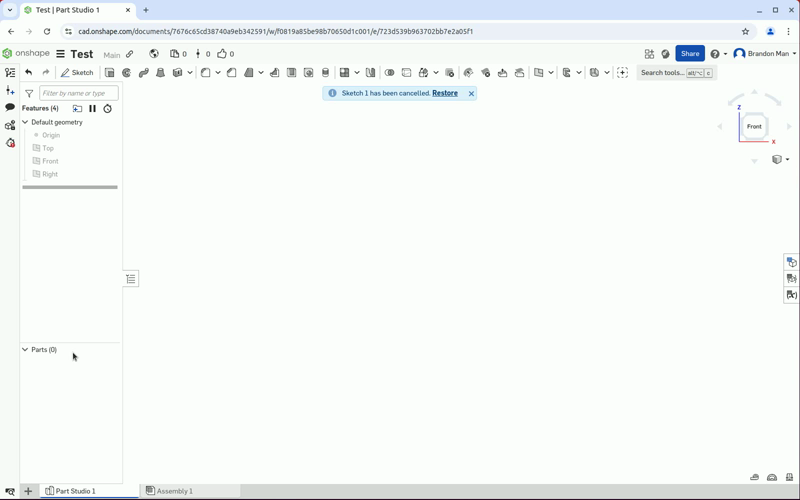
key(left)
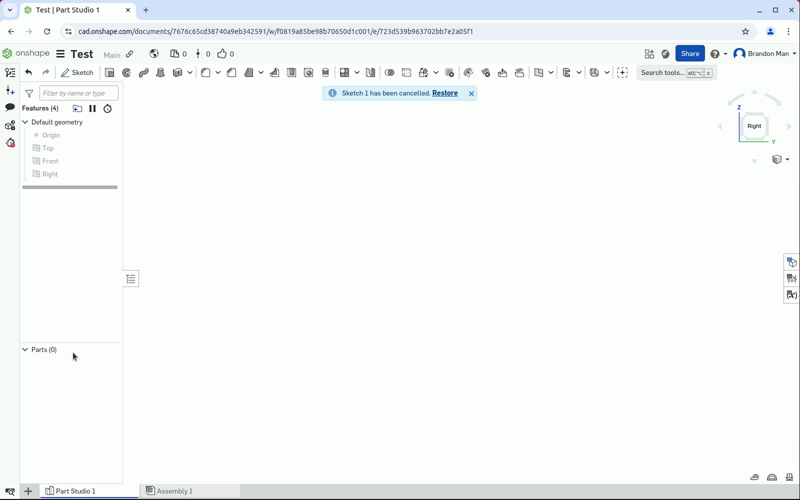
key_up(shift)
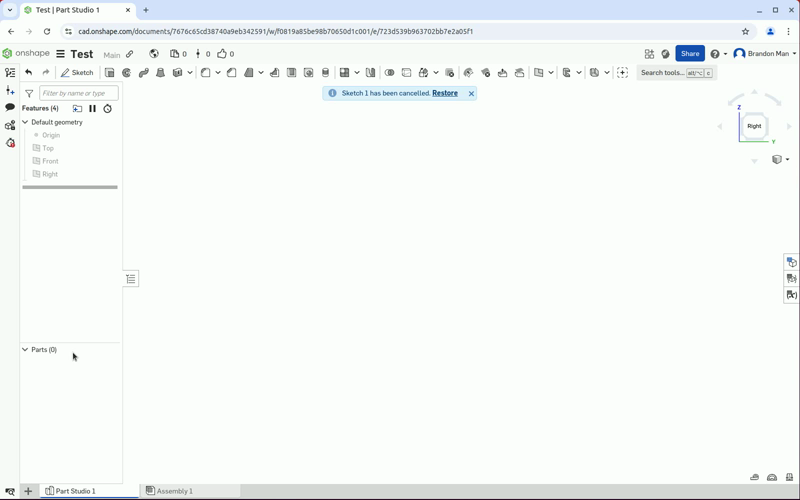
mouse_move(73, 352)
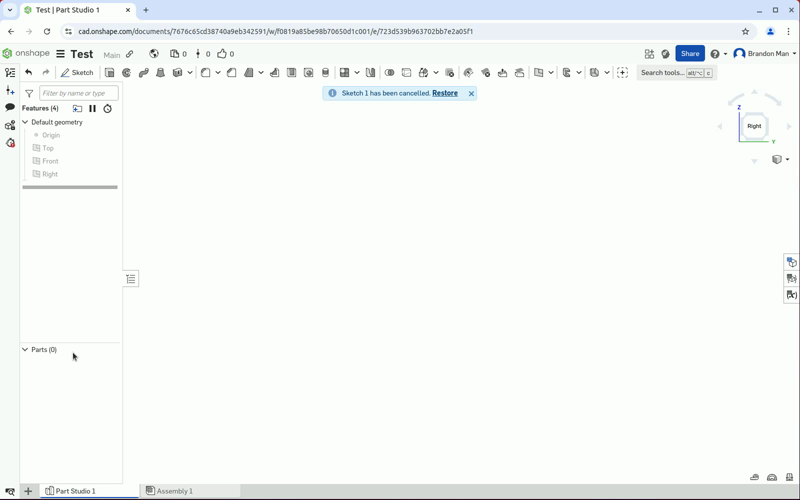
key(shift+y)
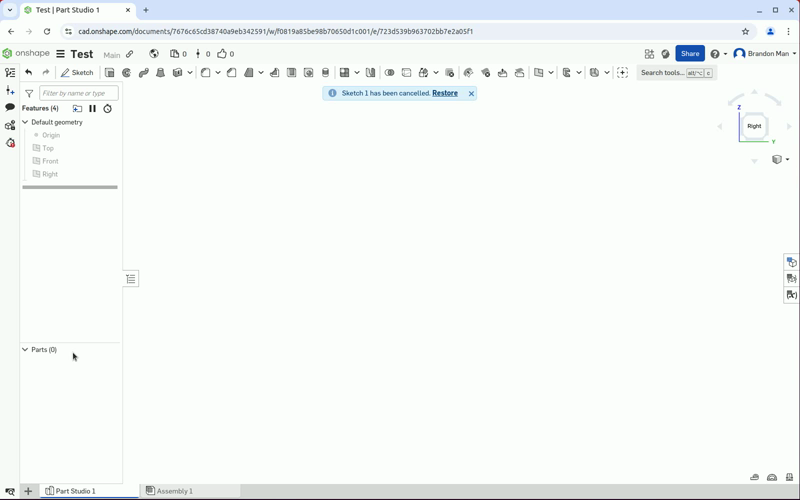
key(shift+s)
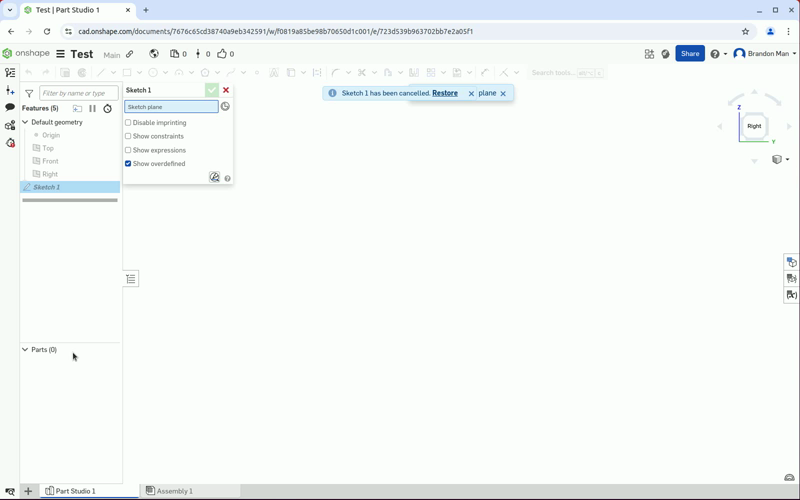
mouse_move(73, 176)
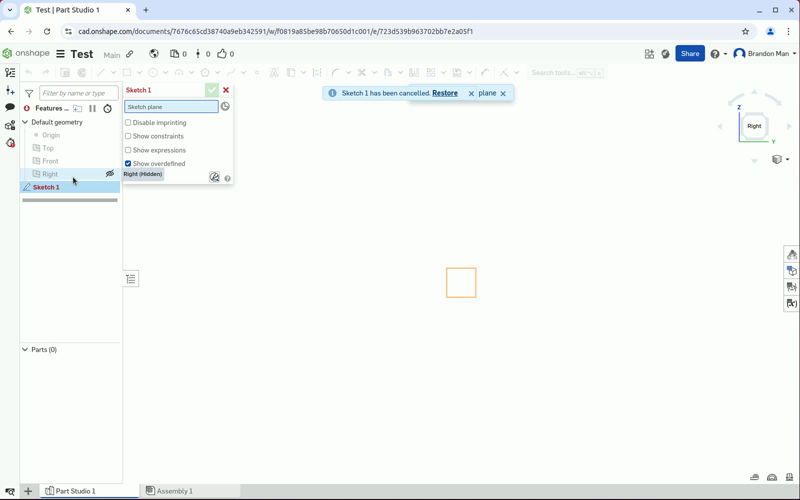
click(73, 176)
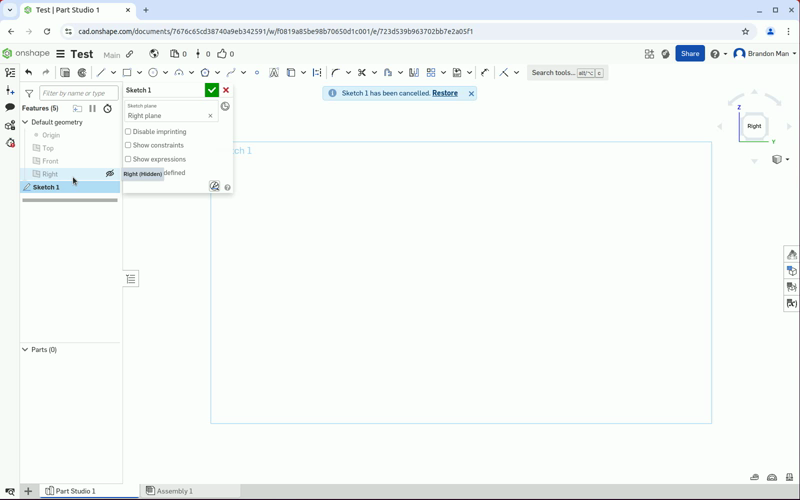
mouse_move(73, 352)
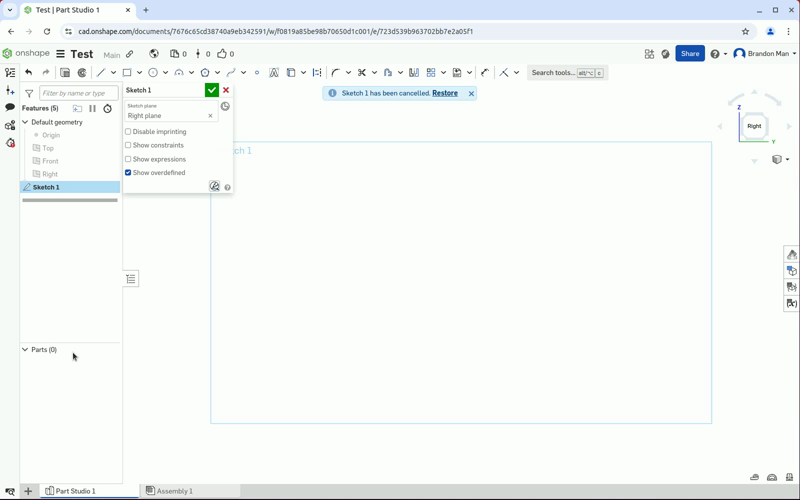
key(y)
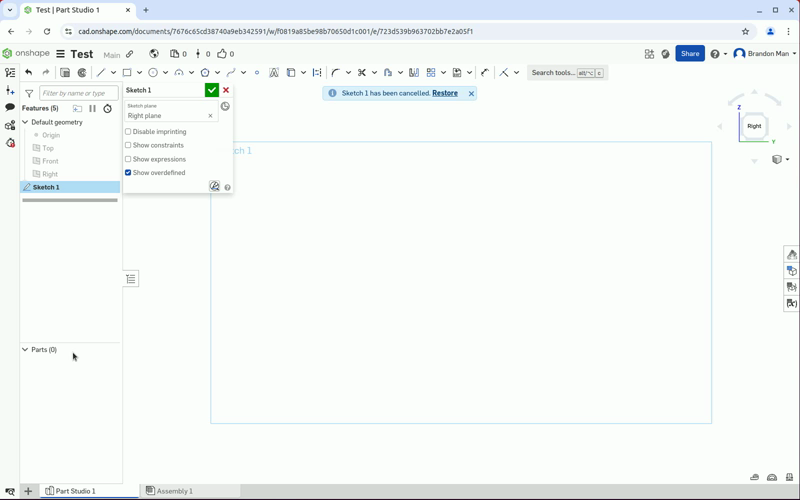
key(l)
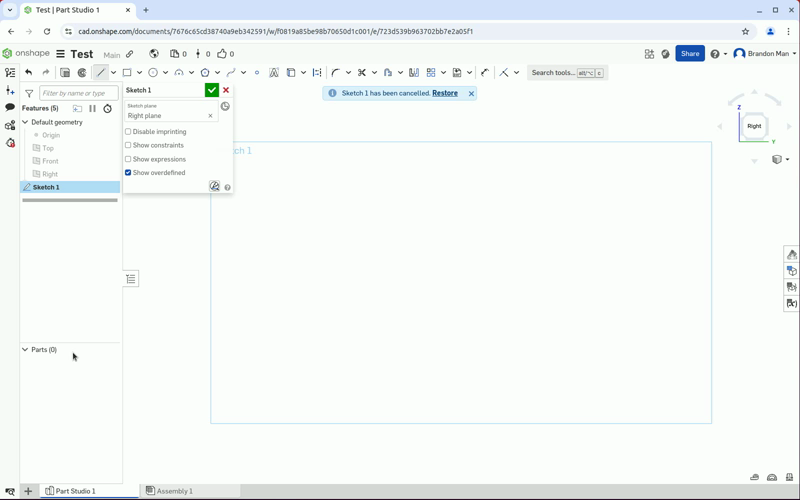
key_down(shift)
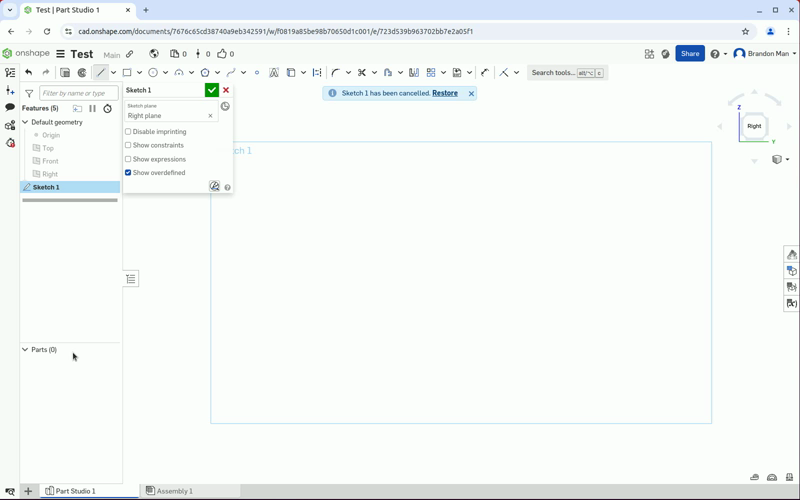
mouse_move(357, 255)
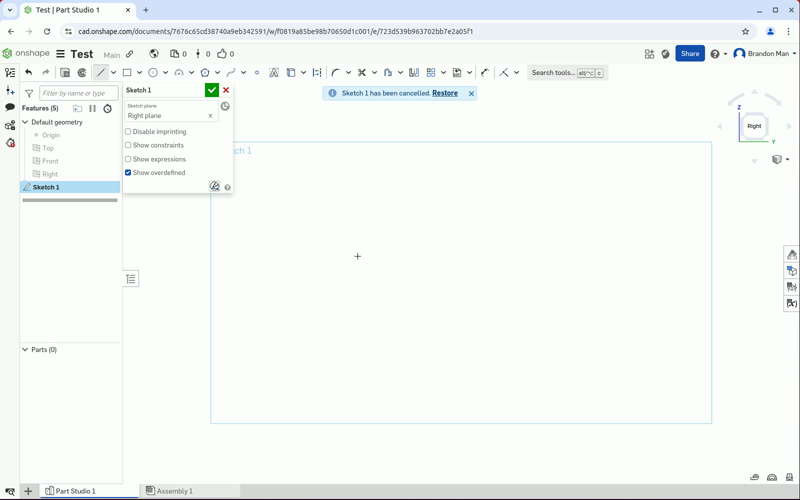
click(357, 255)
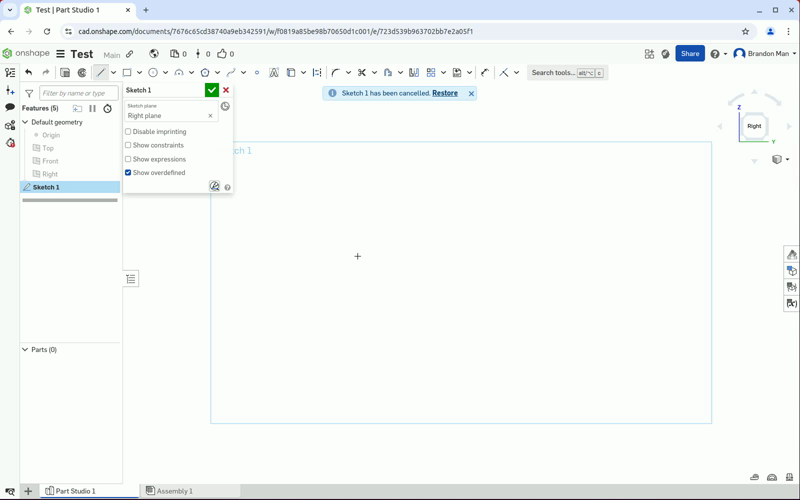
key_up(shift)
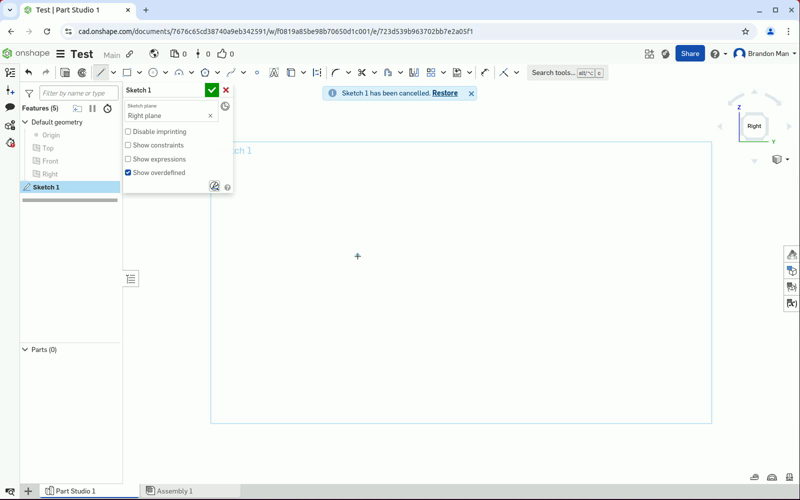
key_down(shift)
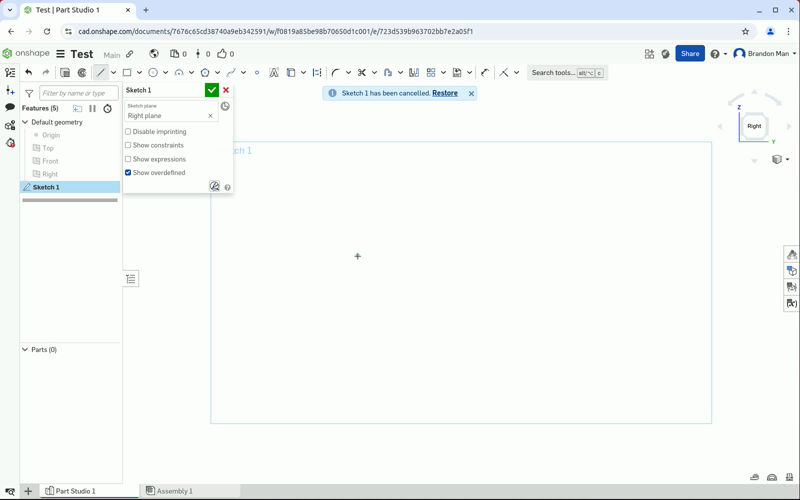
mouse_move(525, 255)
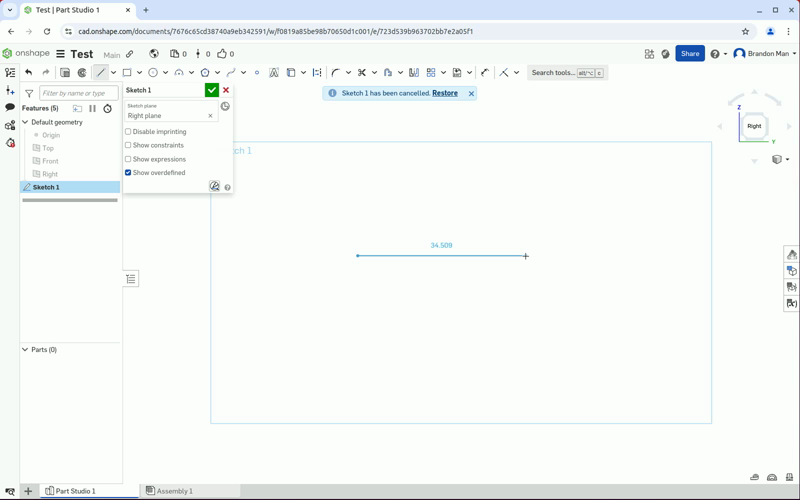
click(525, 255)
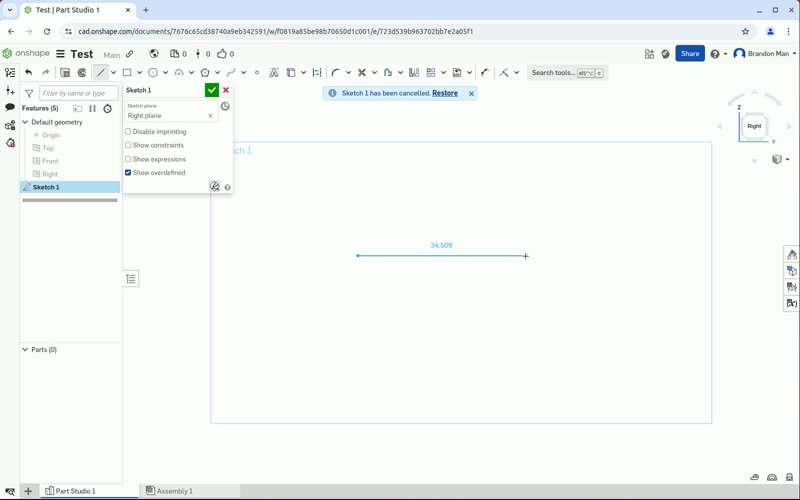
key_up(shift)
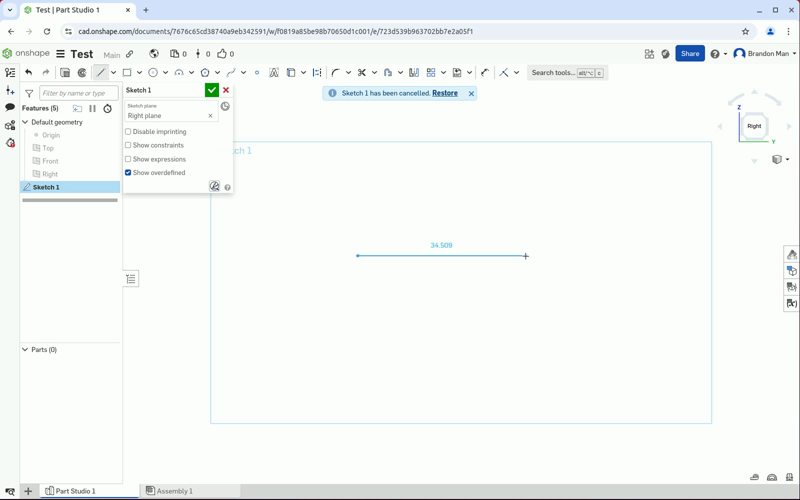
key_down(shift)
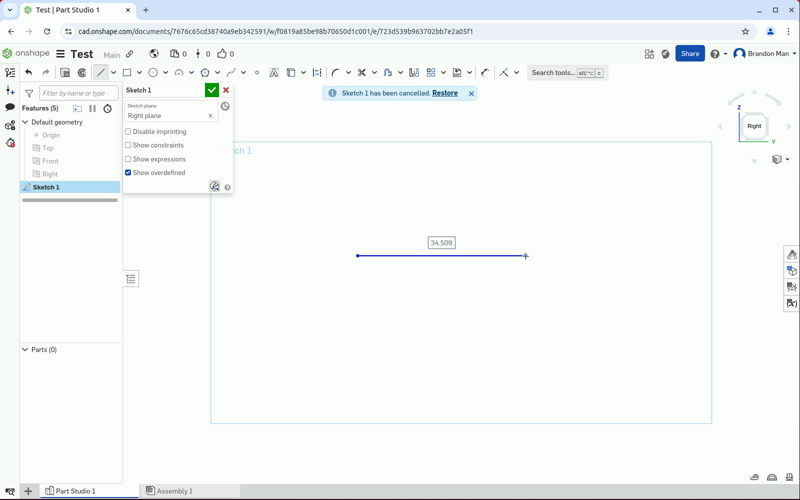
mouse_move(555, 255)
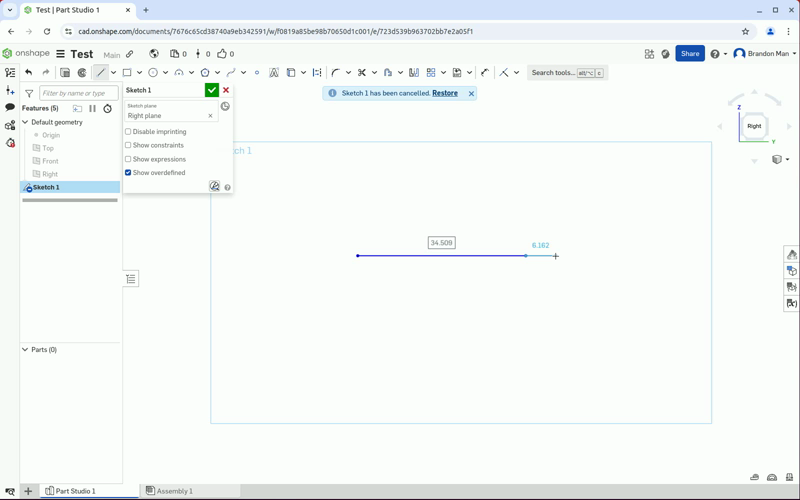
mouse_move(525, 243)
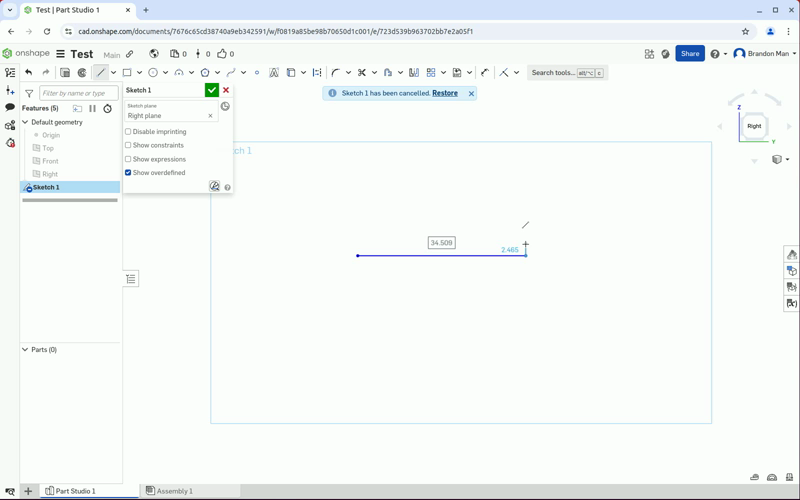
click(525, 243)
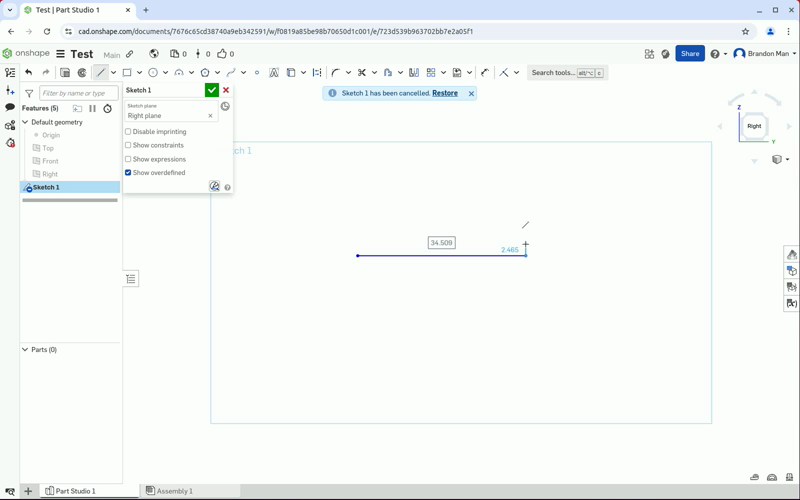
key_up(shift)
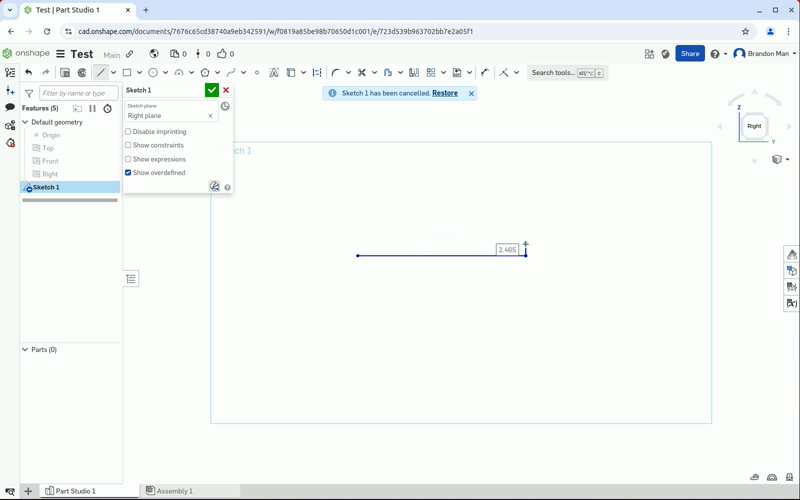
key_down(shift)
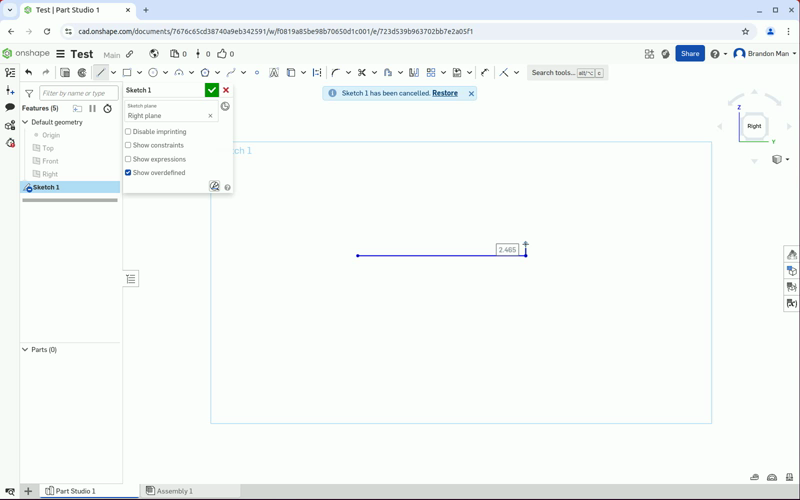
mouse_move(357, 243)
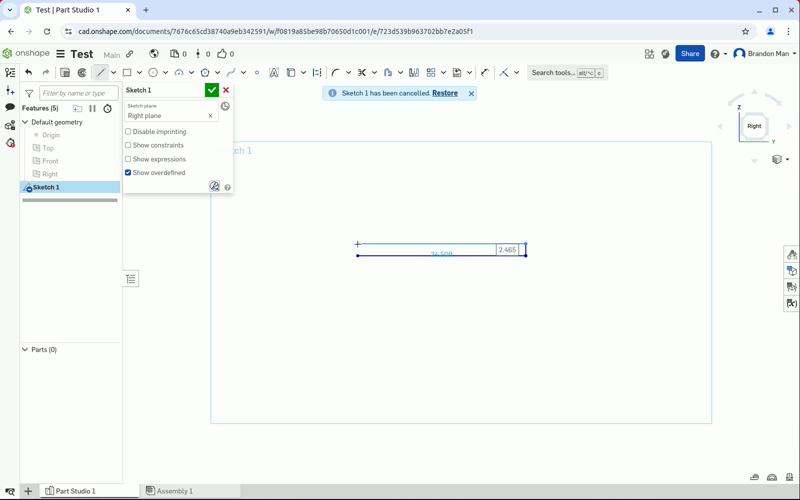
click(357, 243)
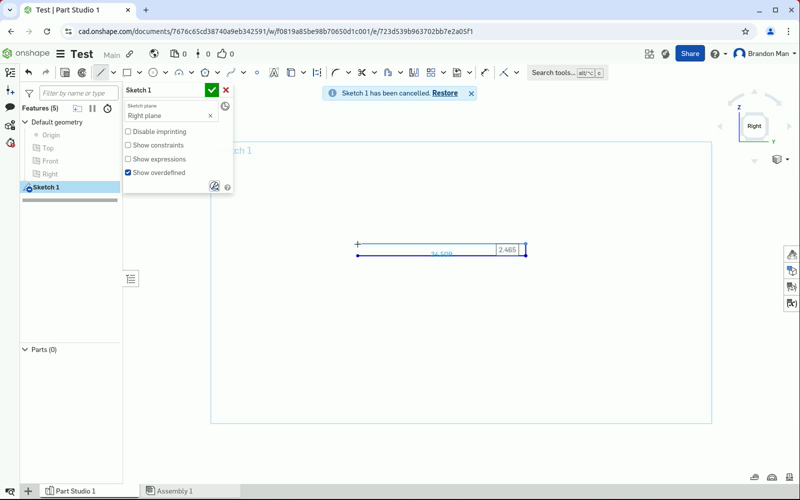
key_up(shift)
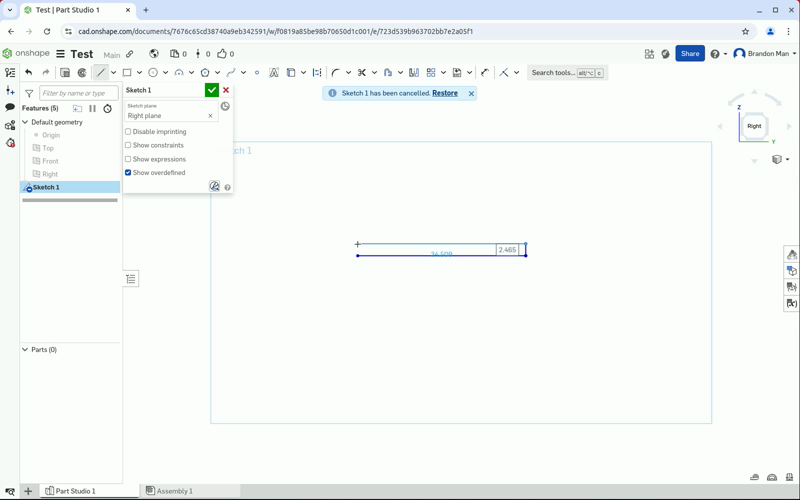
mouse_move(387, 243)
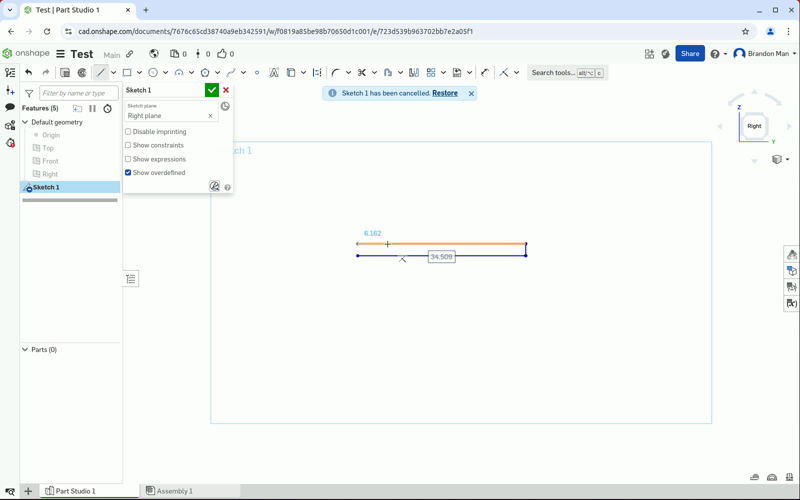
key_down(shift)
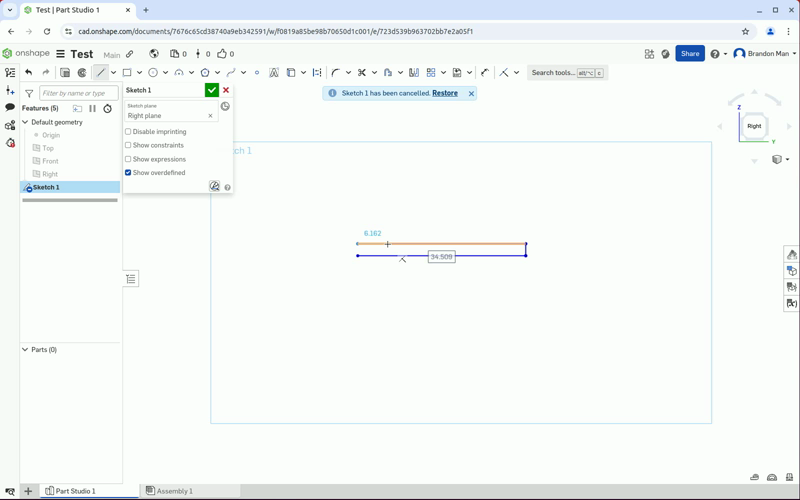
mouse_move(357, 255)
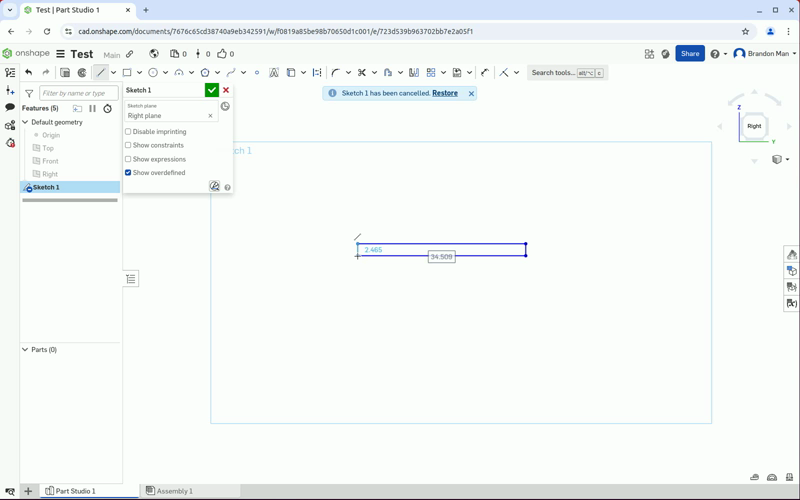
key_up(shift)
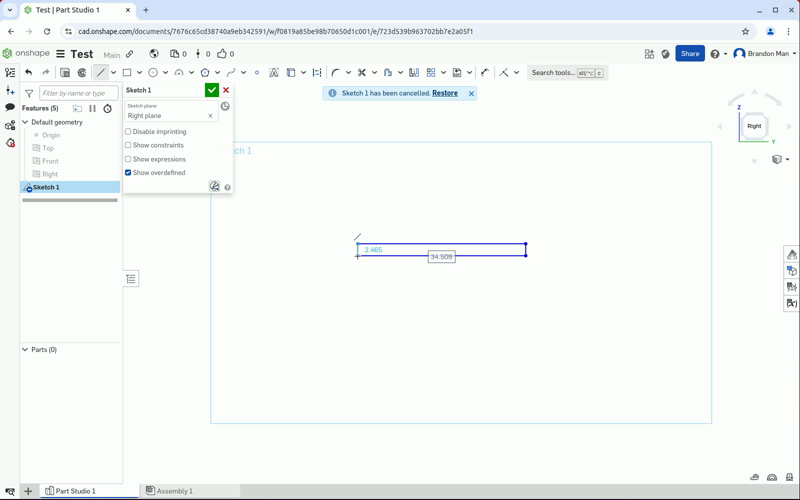
click(357, 255)
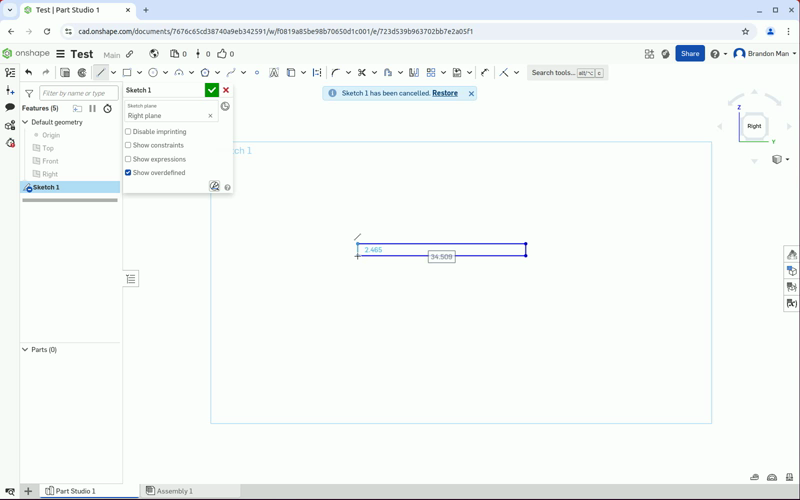
key(esc)
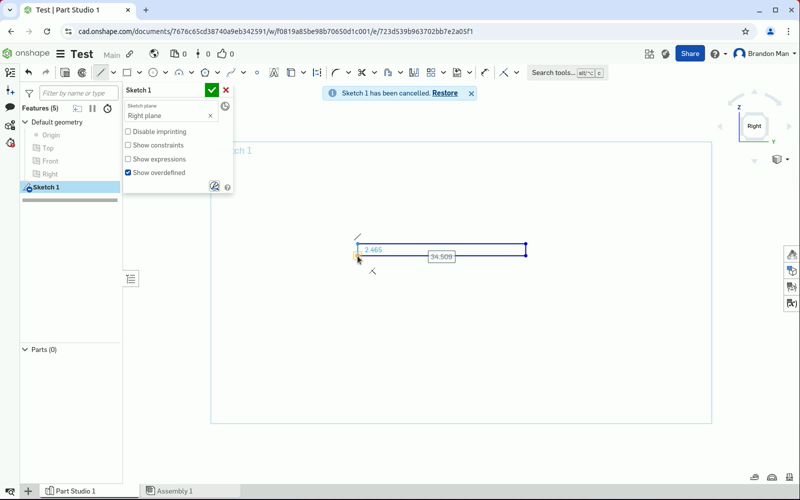
mouse_move(484, 247)
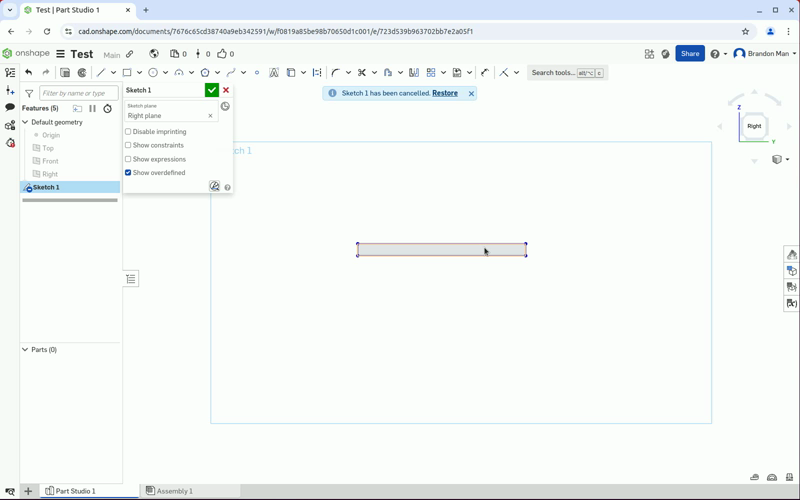
click(484, 247)
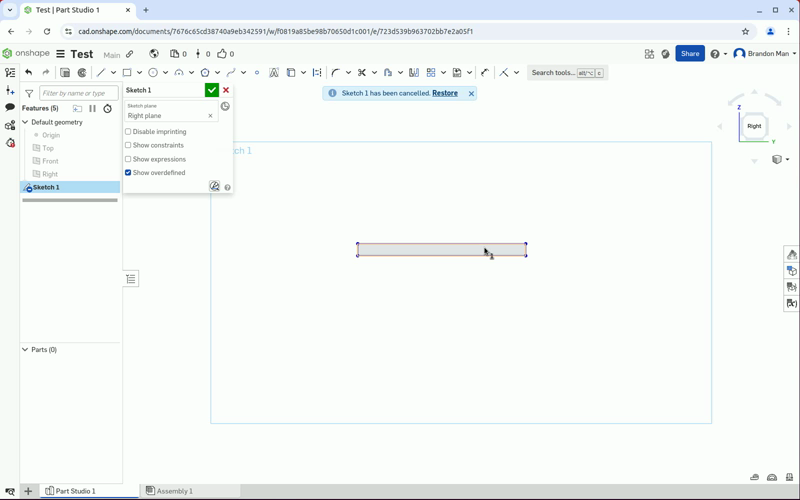
mouse_move(73, 352)
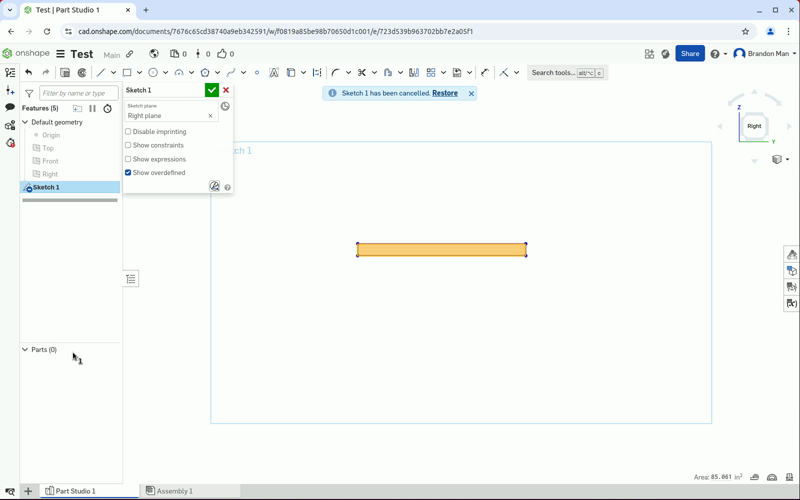
key(shift+y)
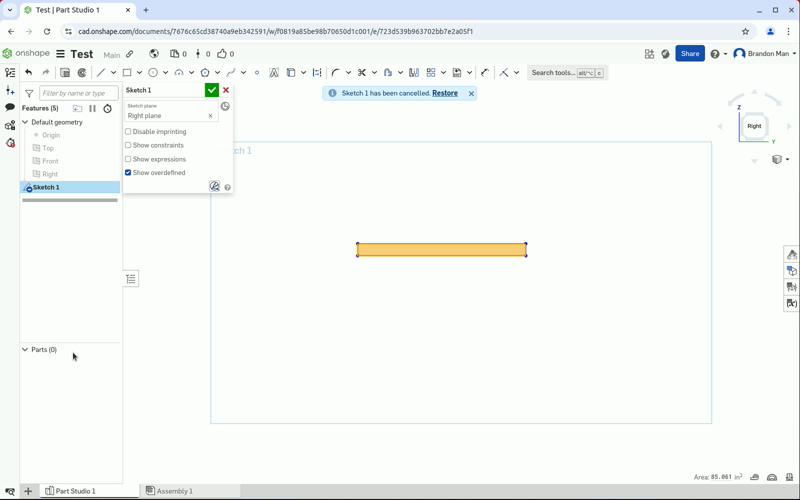
key(shift+e)
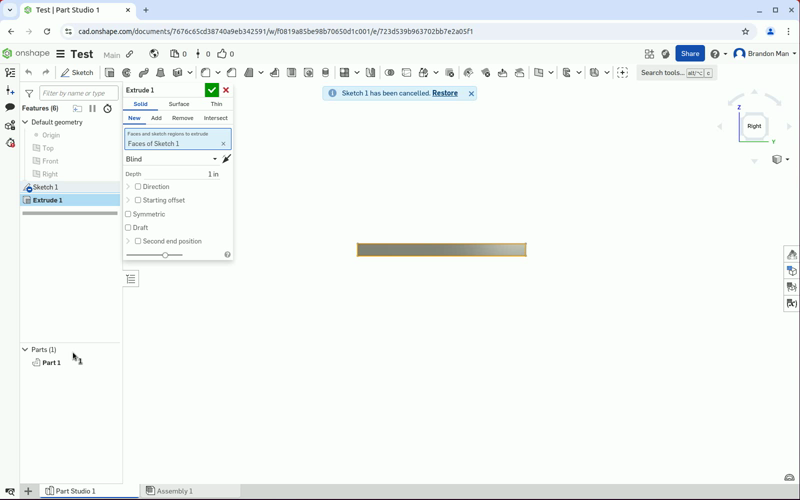
mouse_move(143, 106)
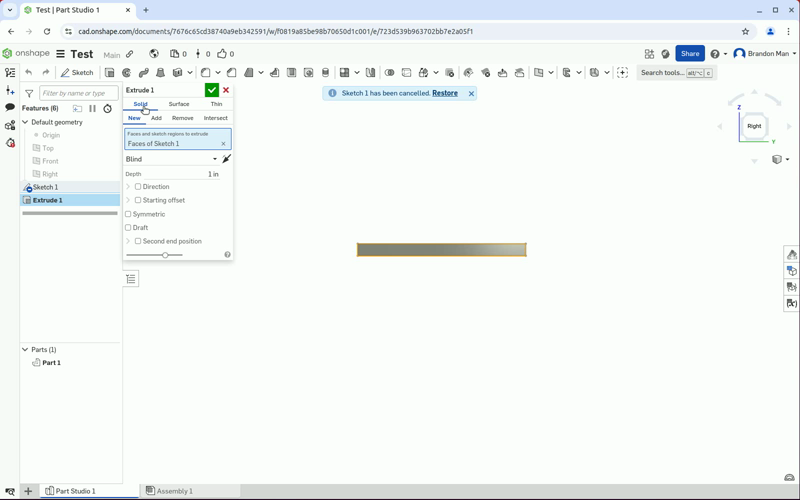
click(143, 106)
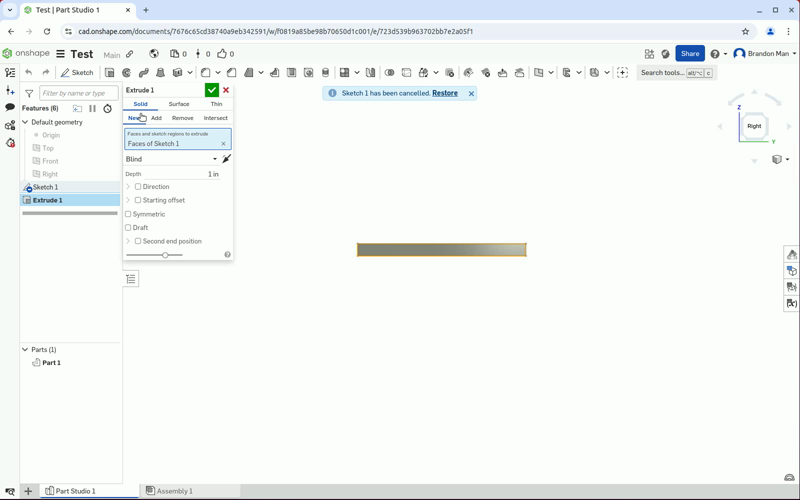
mouse_move(137, 120)
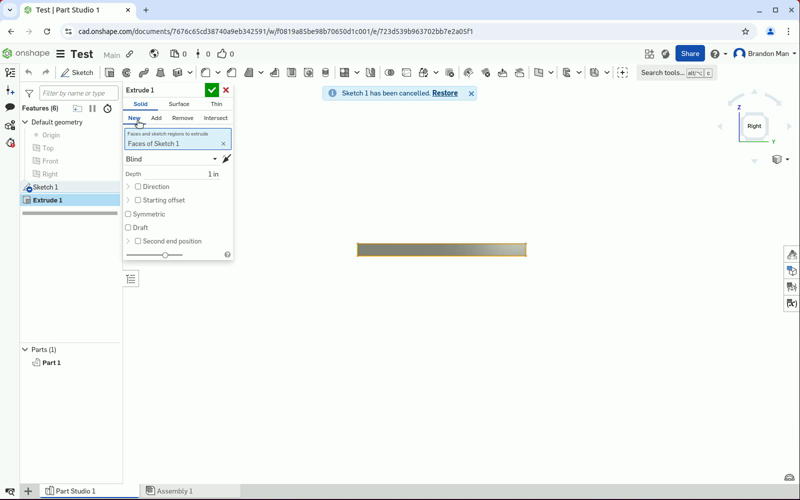
click(137, 120)
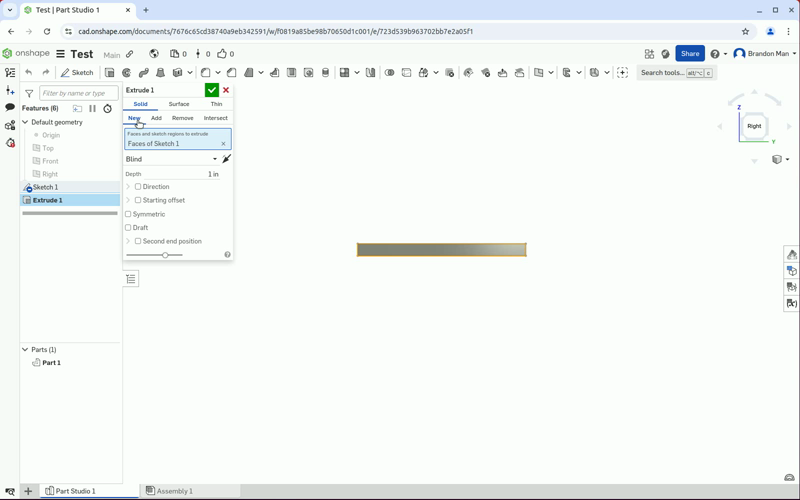
key(tab, 4)
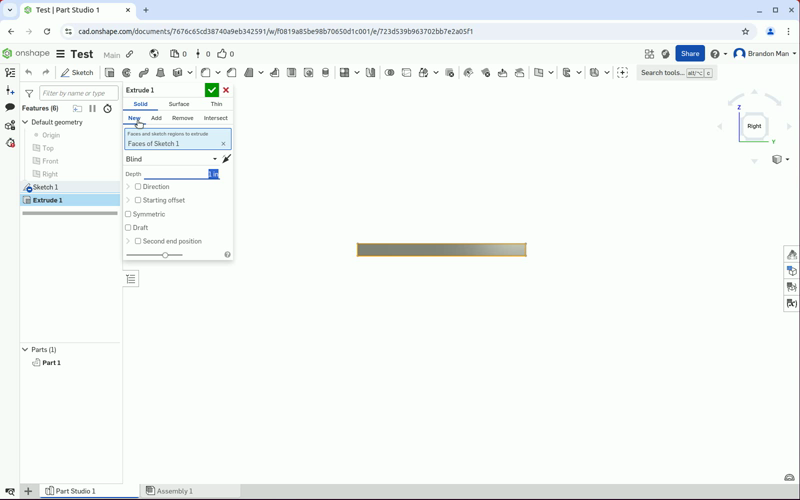
text(1.204)
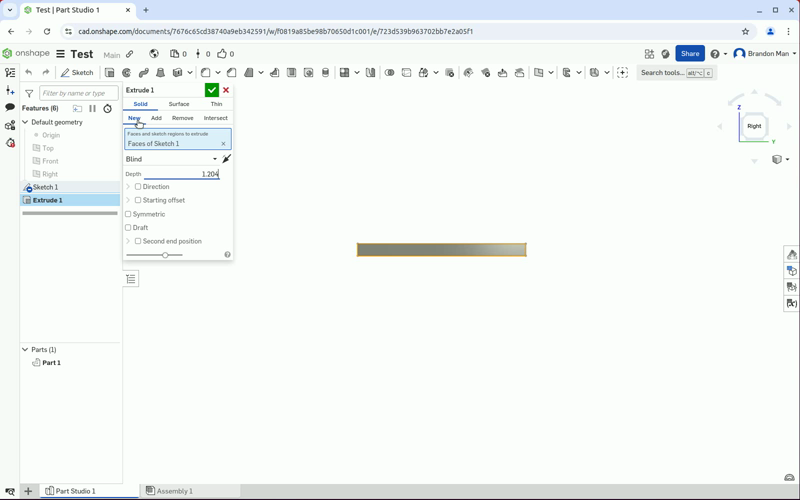
key(enter)
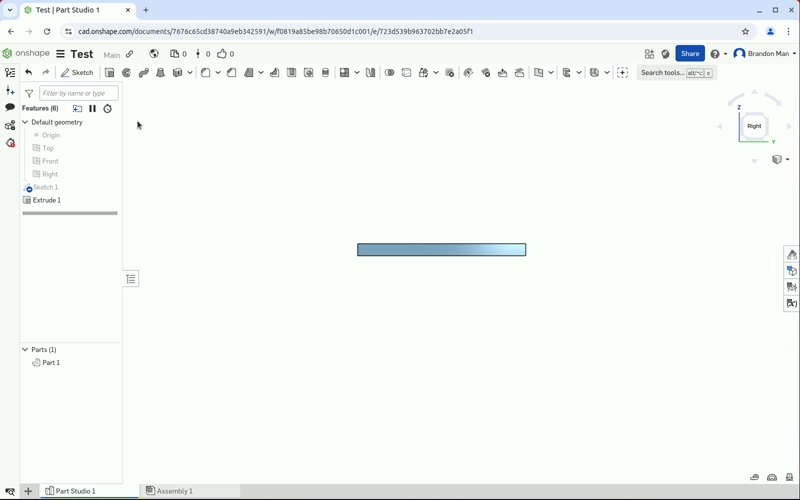
key(shift+h)
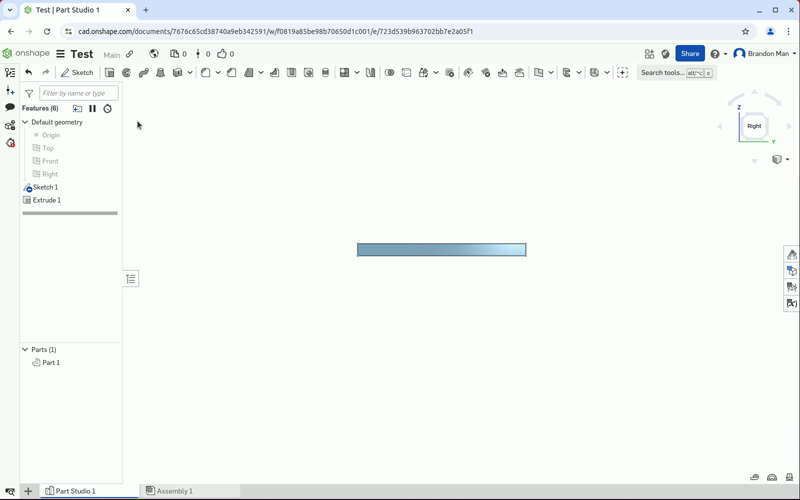
key(shift+h)
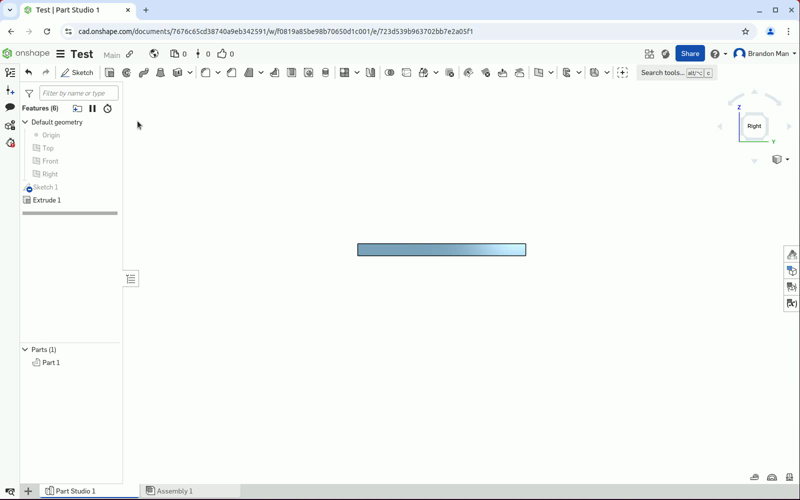
mouse_move(73, 189)
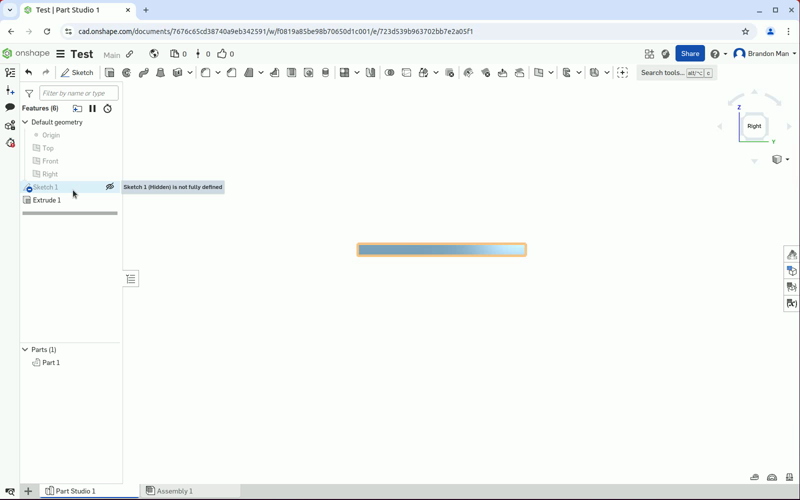
click(73, 189)
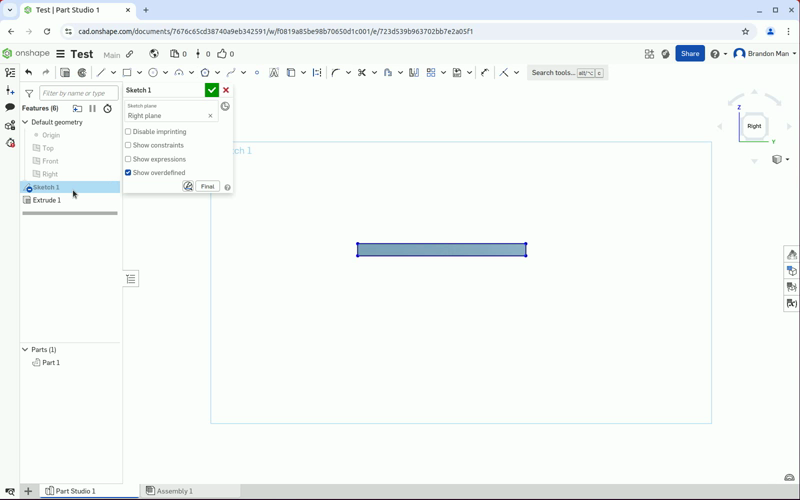
mouse_move(229, 92)
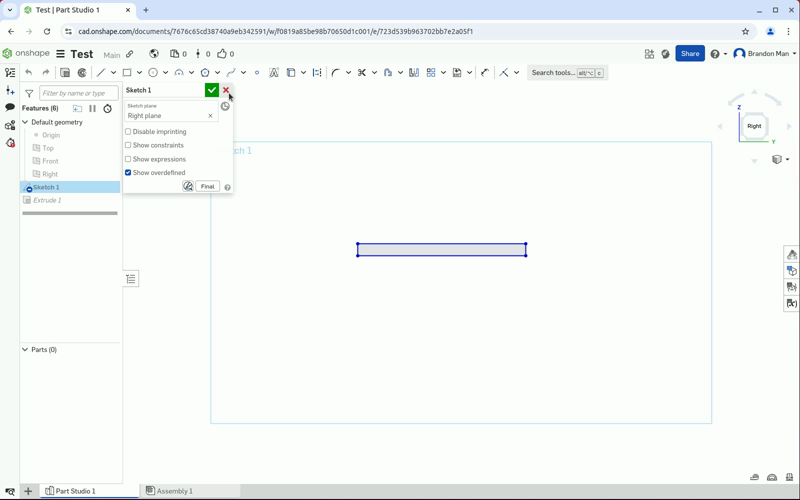
click(229, 92)
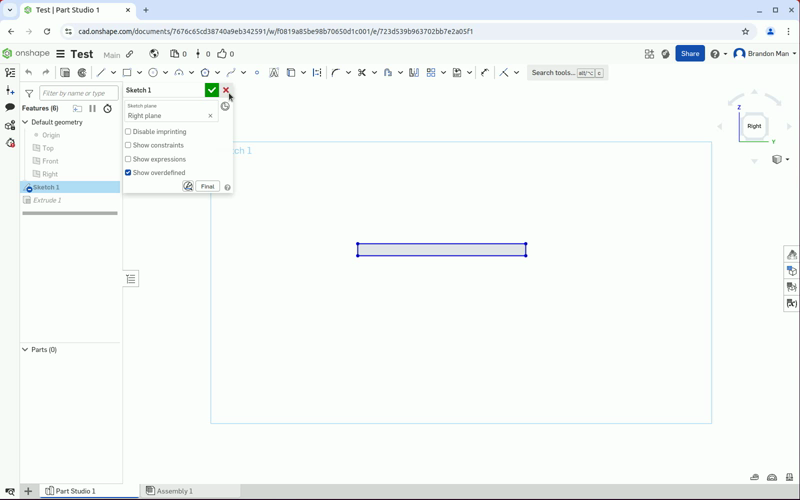
key(shift+s)
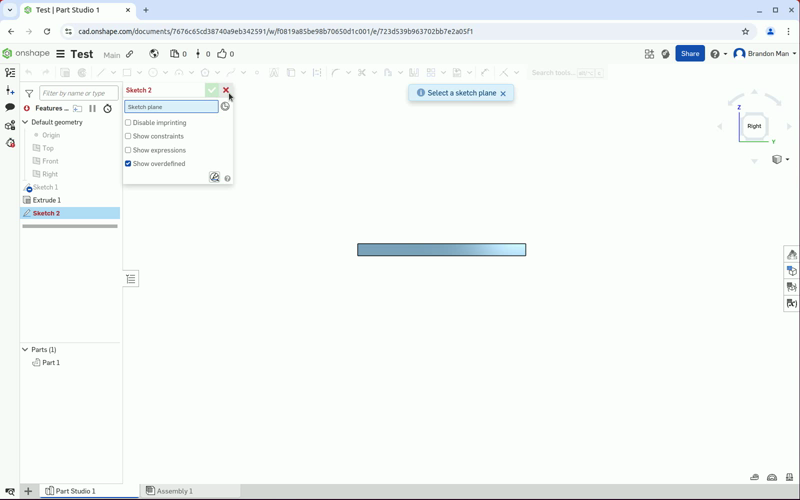
mouse_move(73, 176)
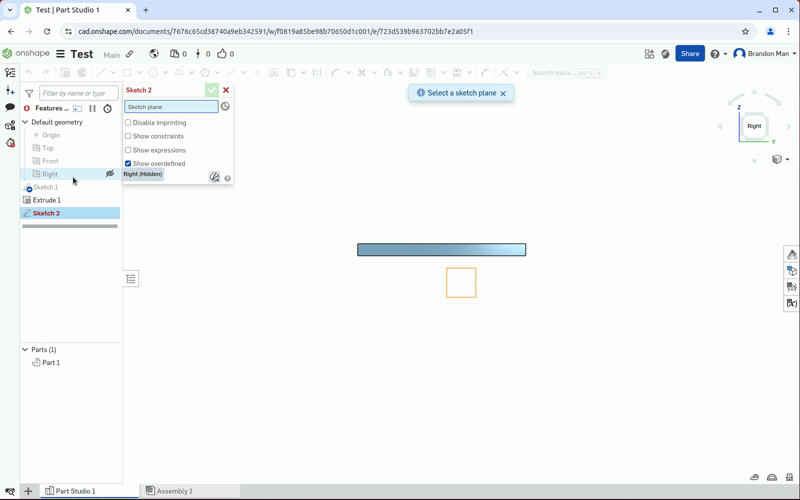
click(73, 176)
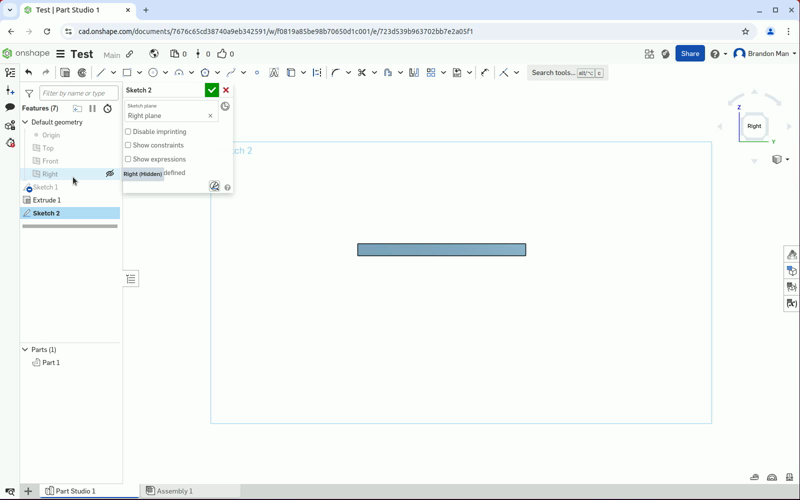
mouse_move(73, 352)
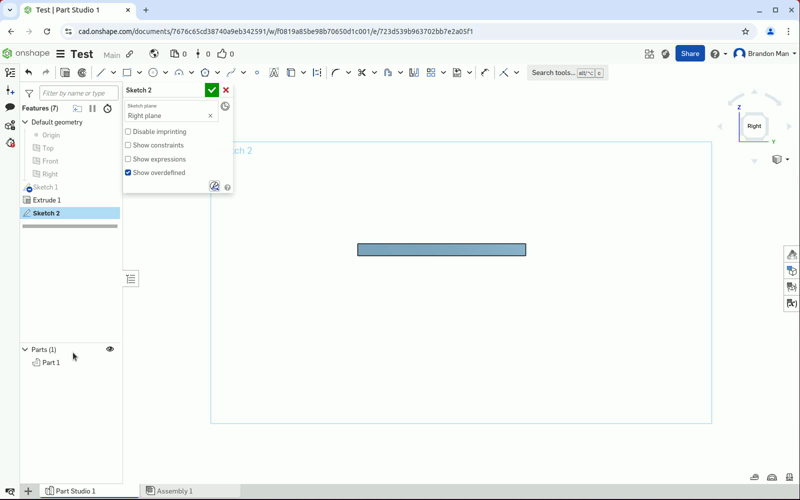
key(y)
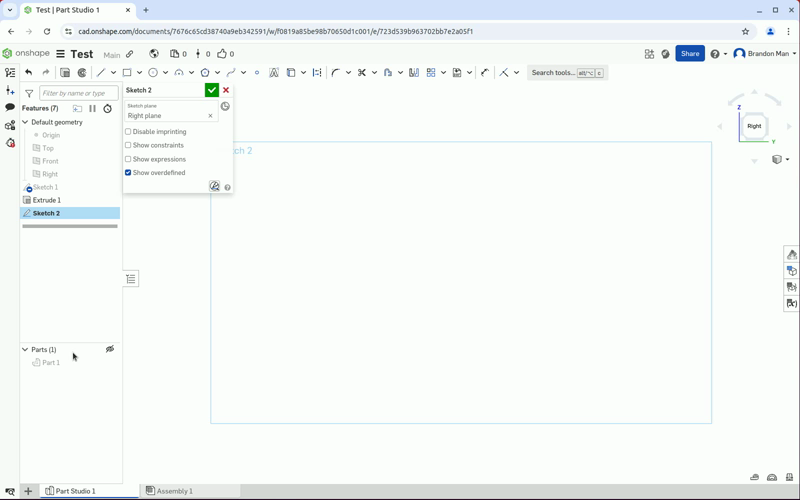
key(c)
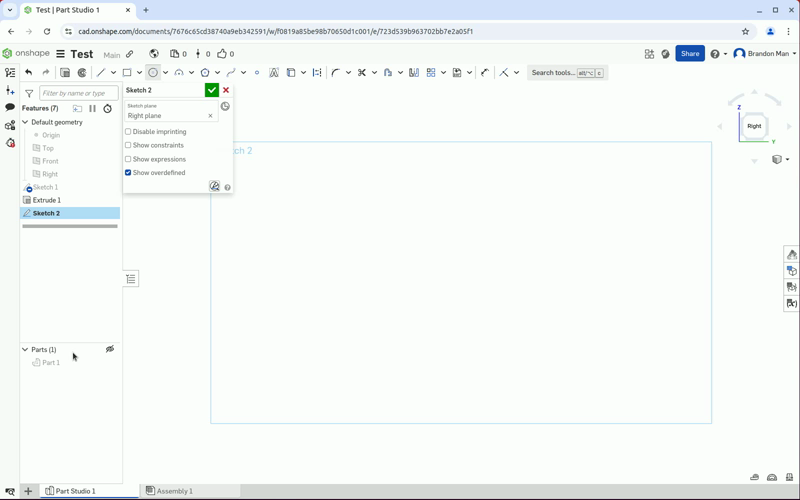
key_down(shift)
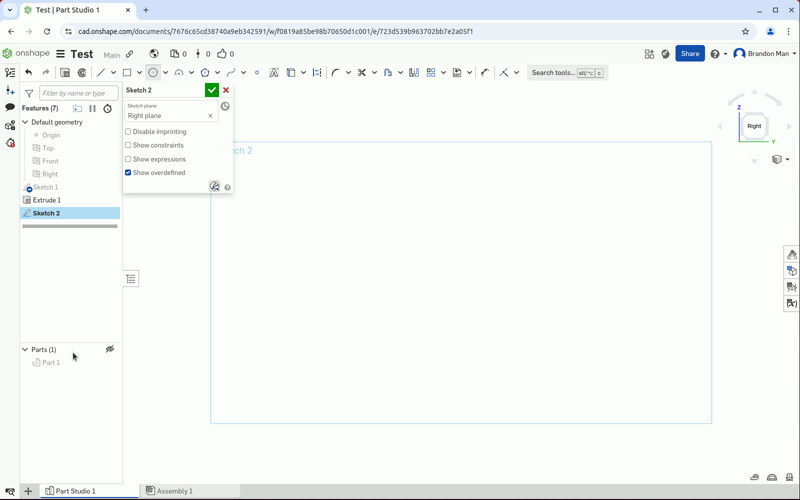
mouse_move(357, 250)
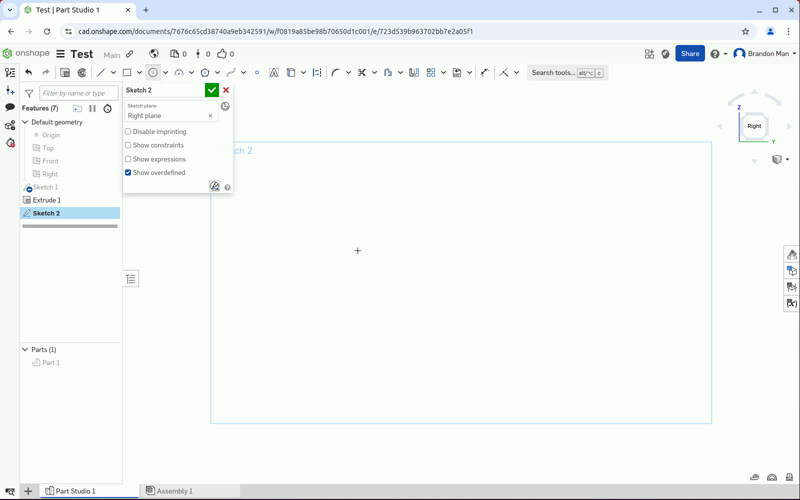
click(357, 250)
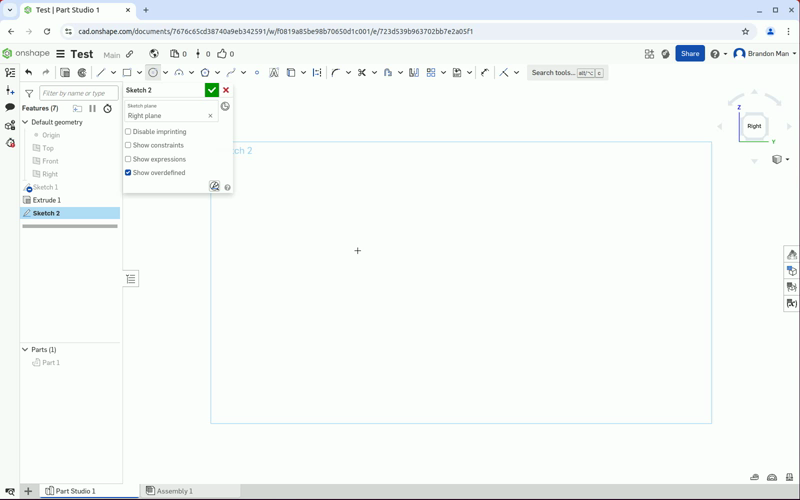
key_up(shift)
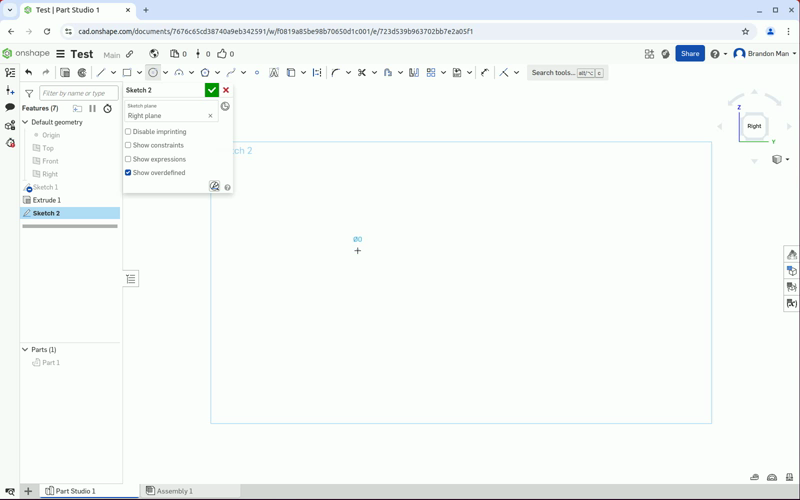
mouse_move(366, 250)
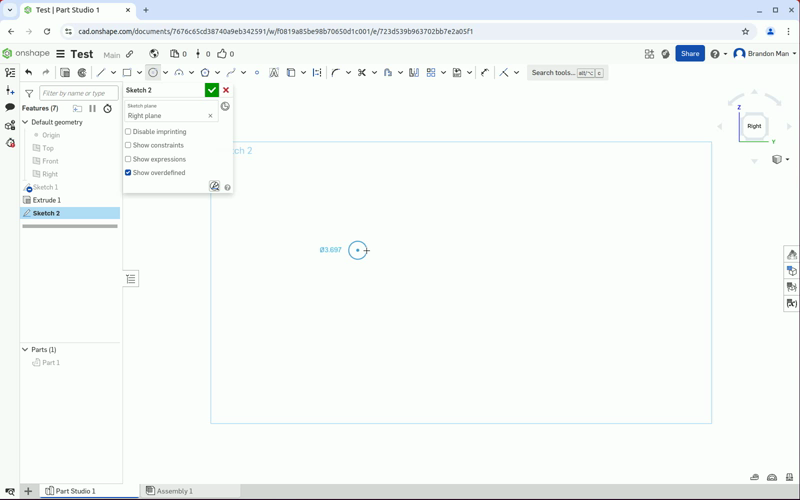
click(366, 250)
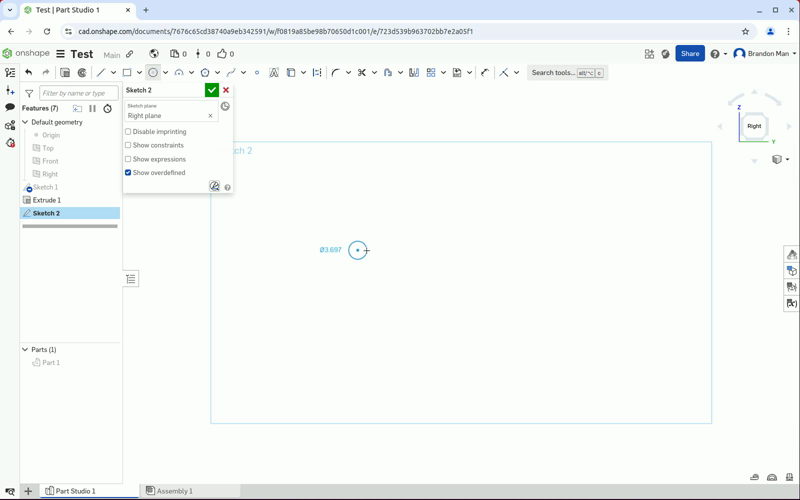
key(esc)
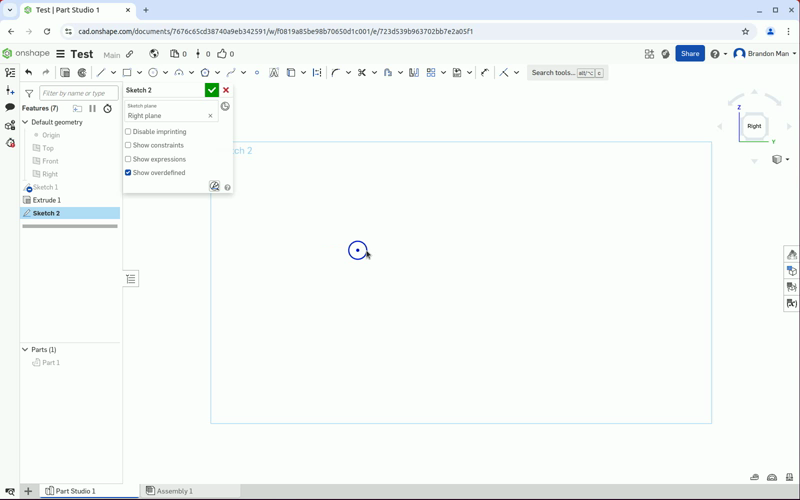
mouse_move(362, 247)
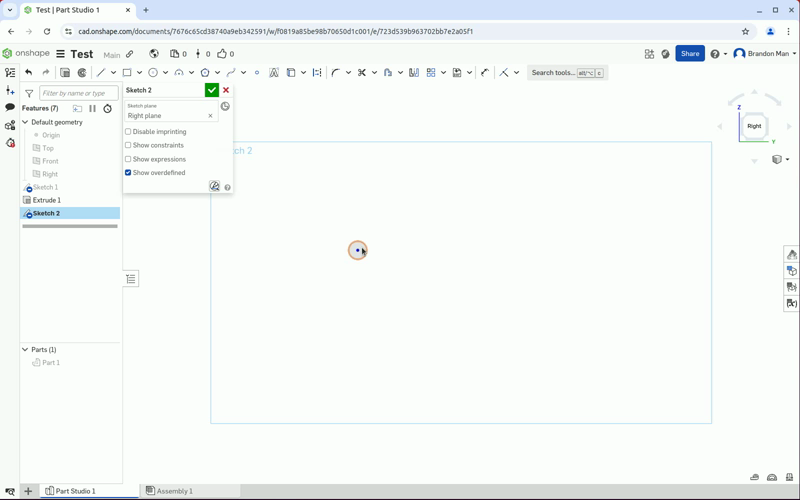
scroll(6)
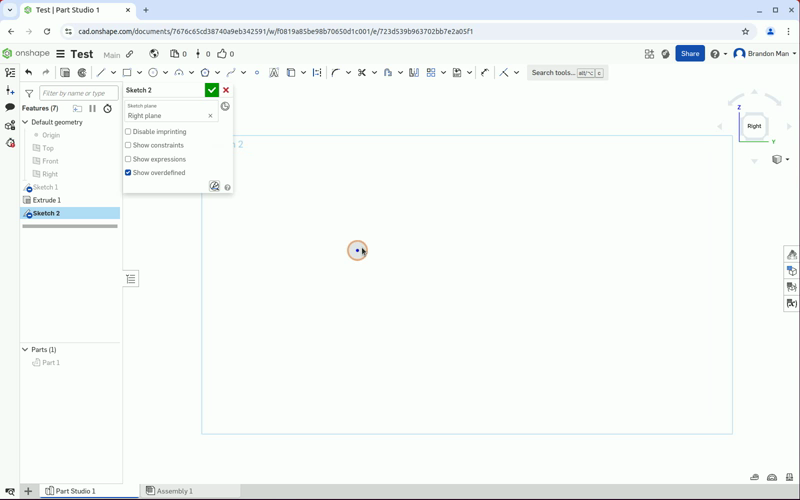
scroll(6)
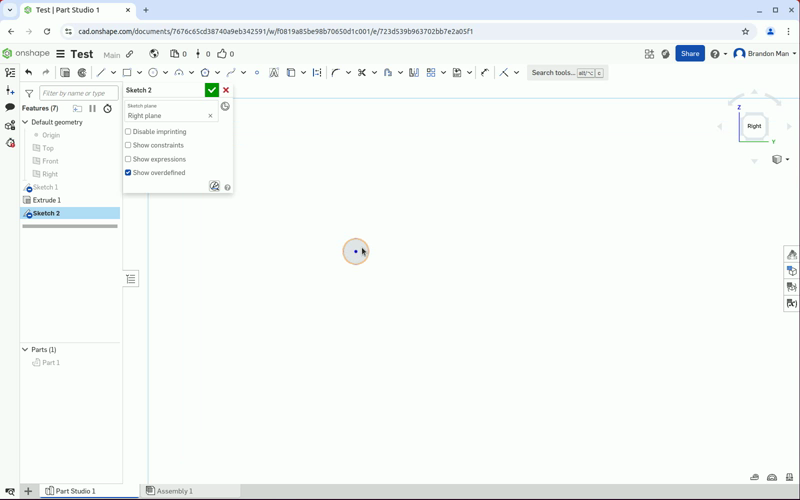
scroll(6)
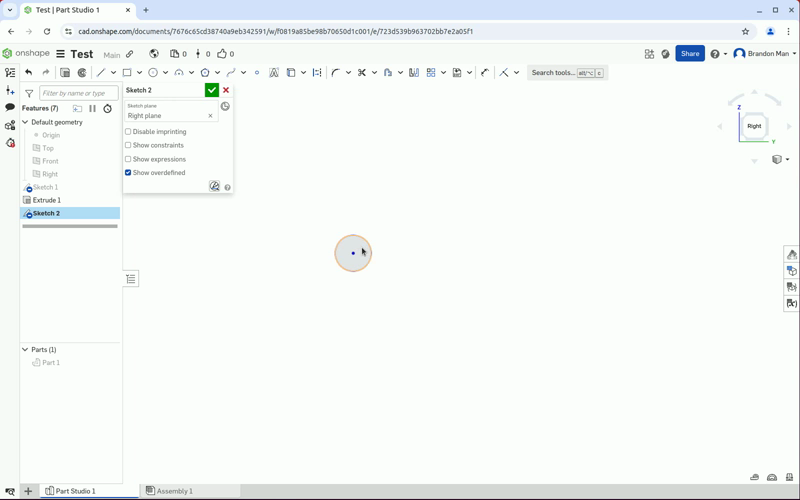
scroll(6)
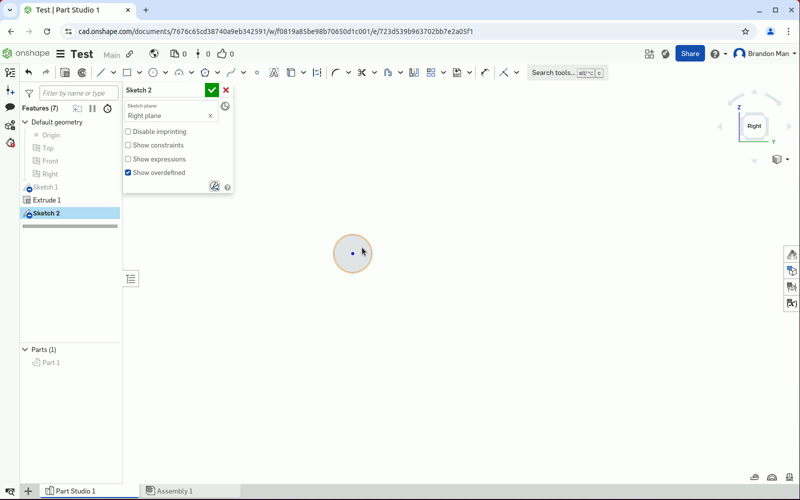
scroll(6)
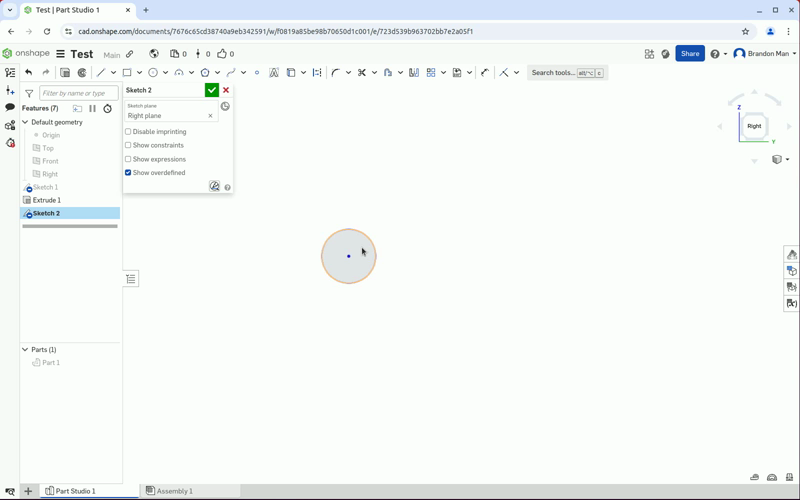
scroll(6)
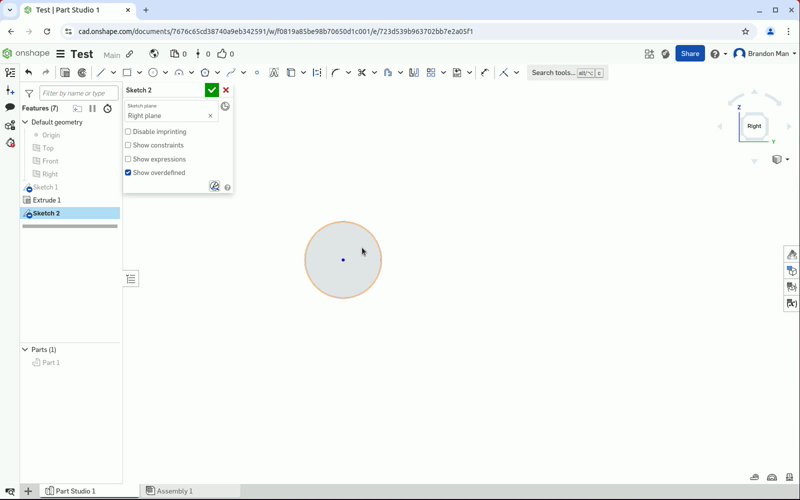
scroll(6)
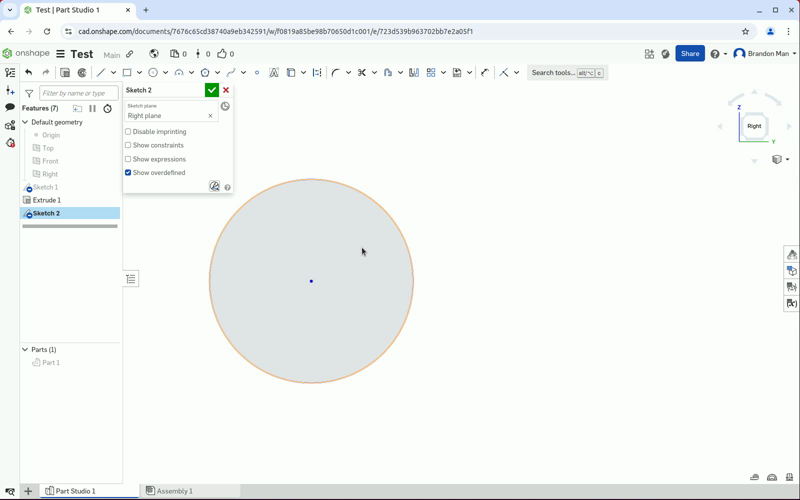
click(362, 247)
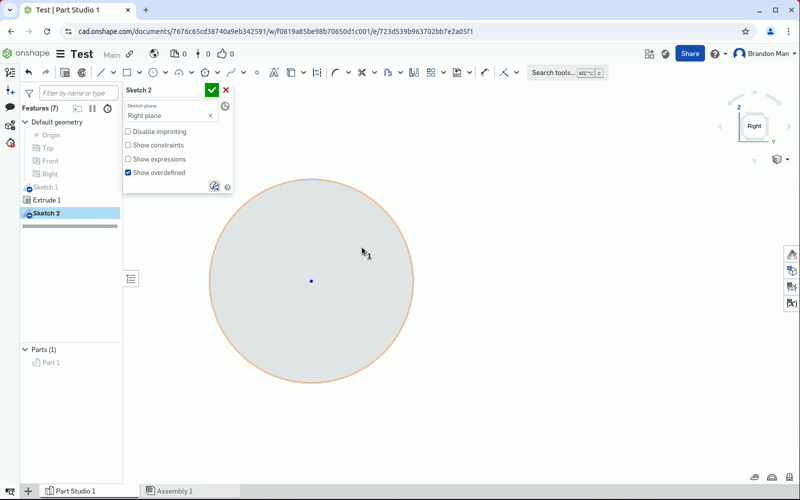
scroll(-6)
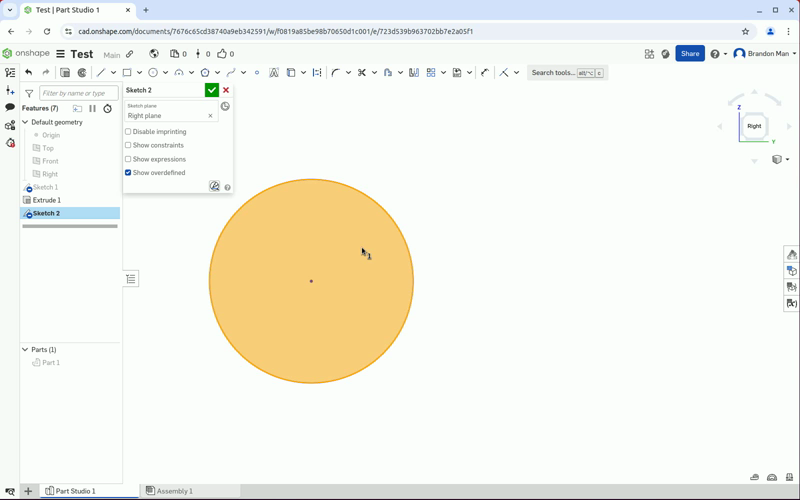
scroll(-6)
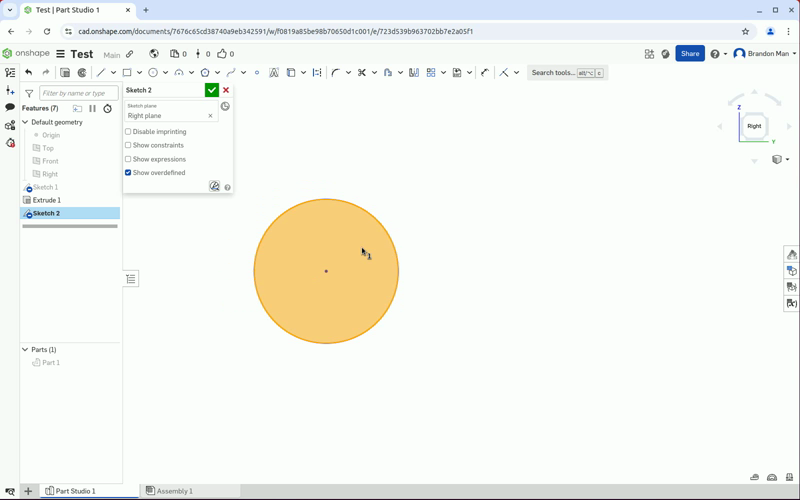
scroll(-6)
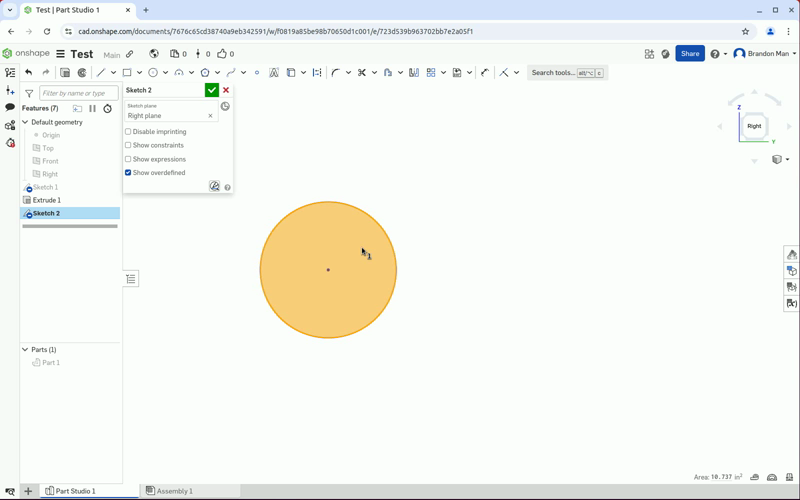
scroll(-6)
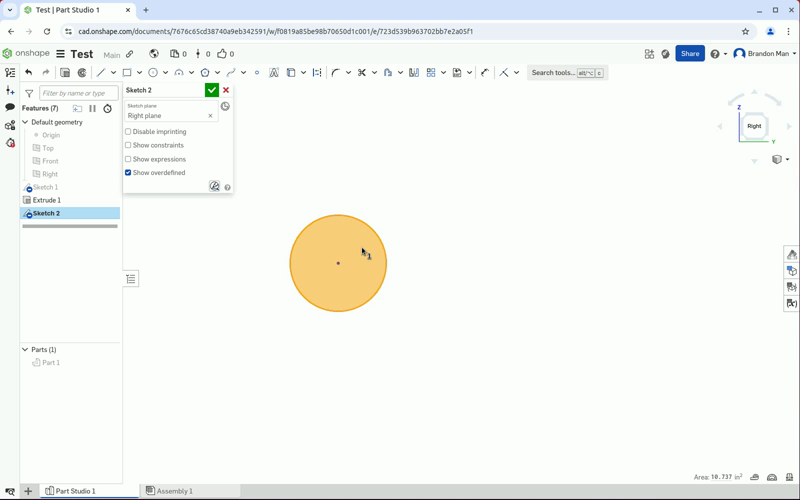
scroll(-6)
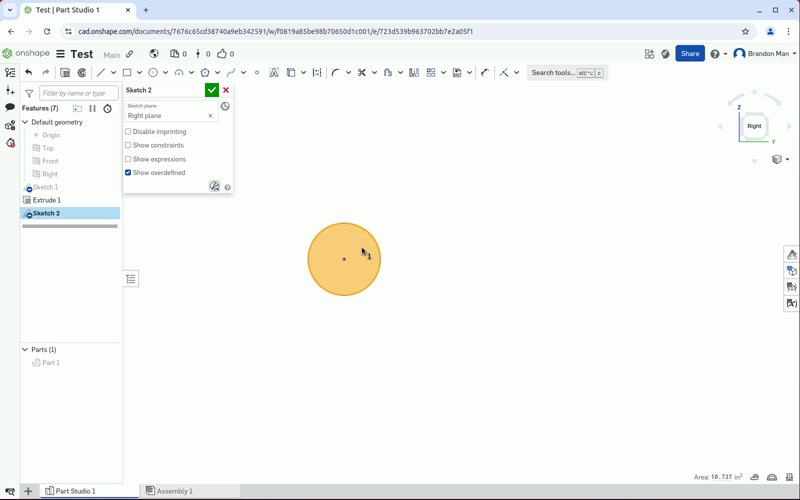
scroll(-6)
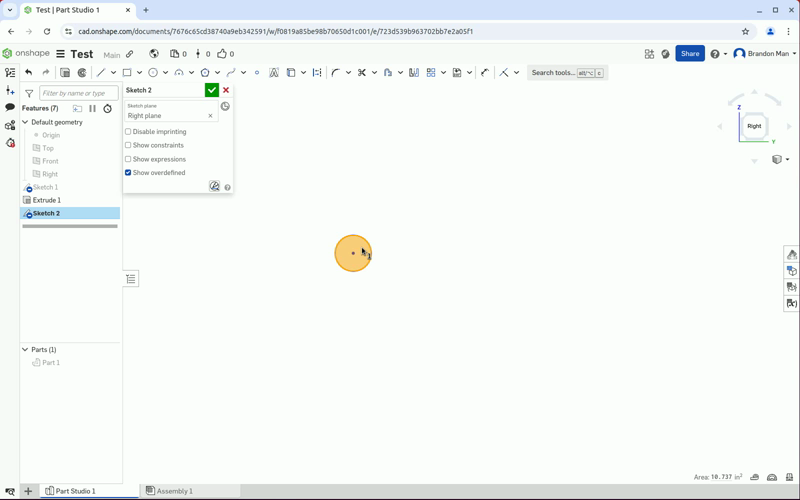
scroll(-6)
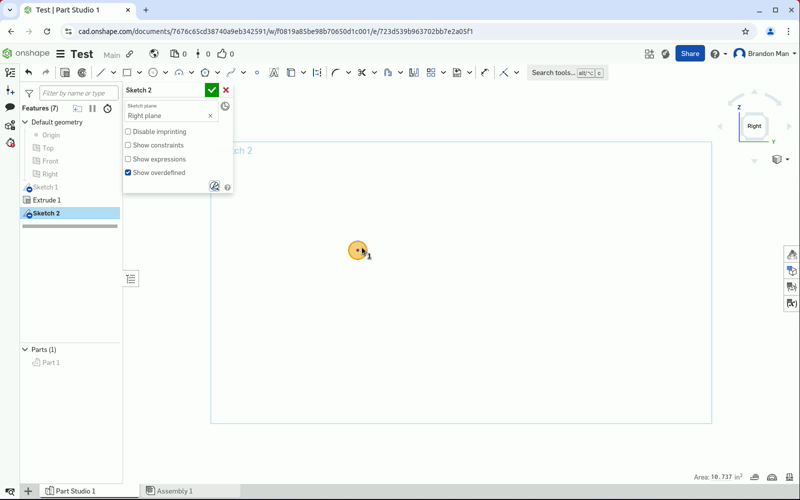
mouse_move(73, 352)
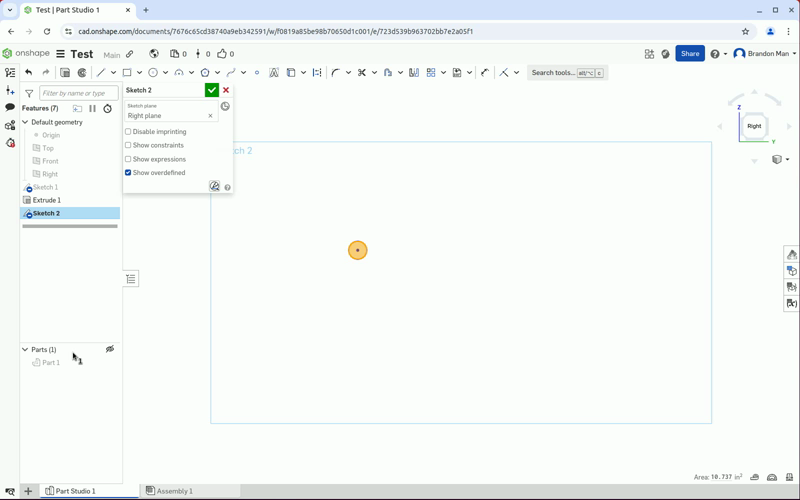
key(shift+y)
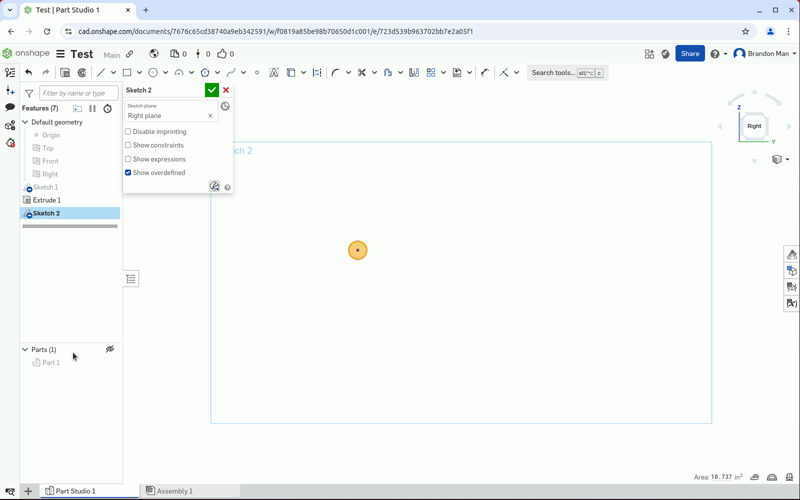
key(shift+e)
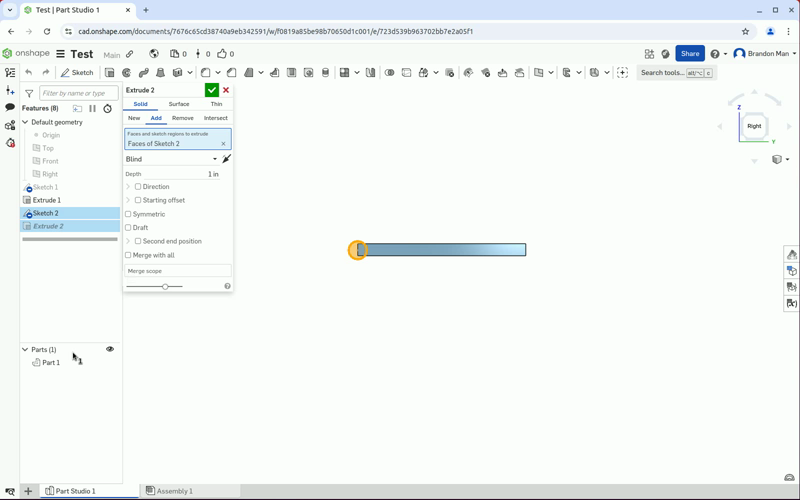
mouse_move(143, 106)
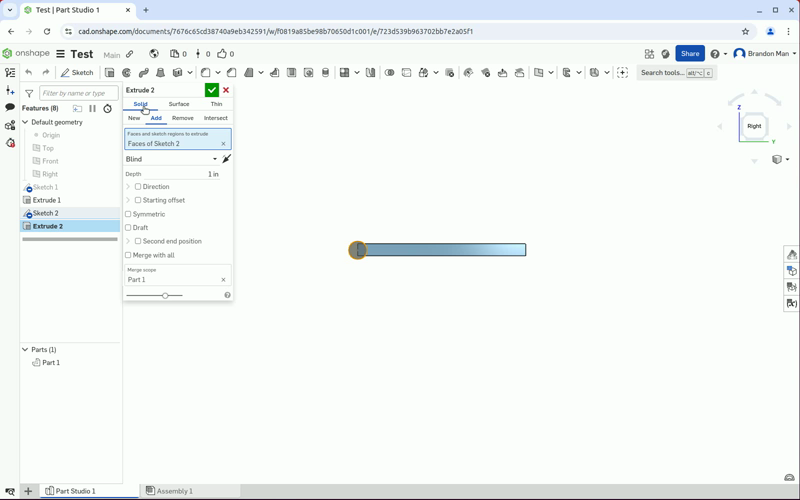
click(143, 106)
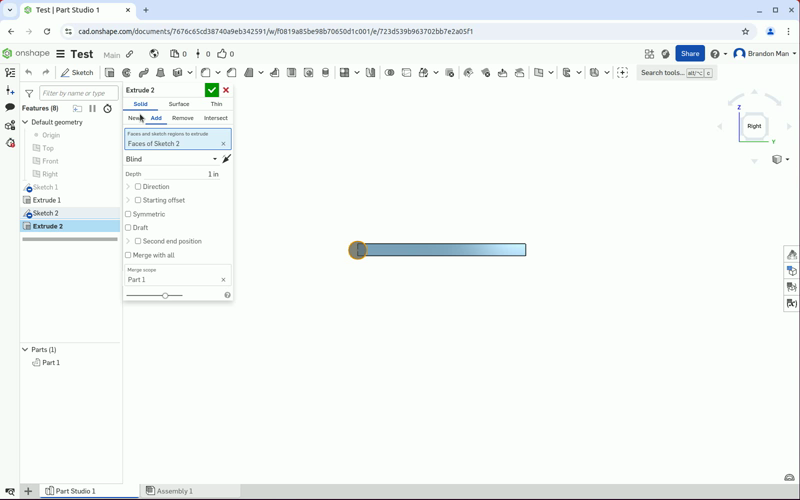
mouse_move(137, 120)
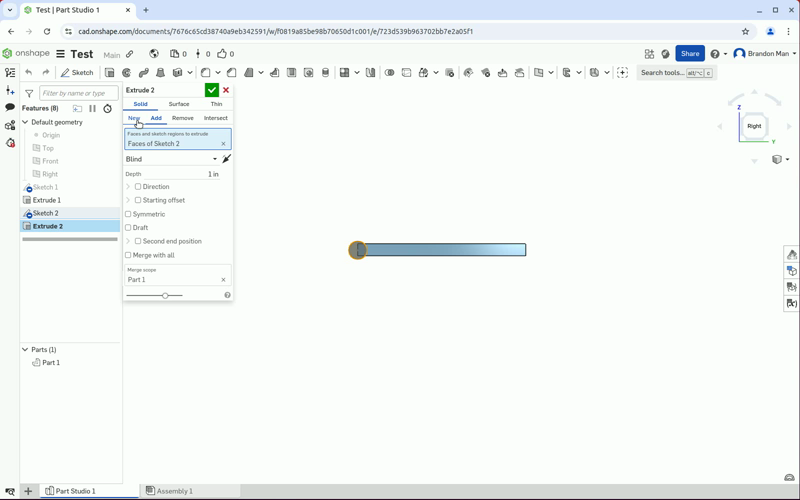
click(137, 120)
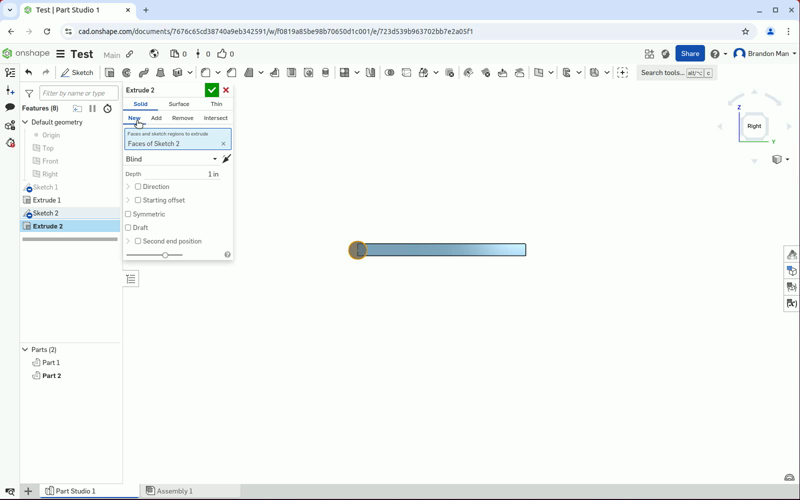
key(tab, 4)
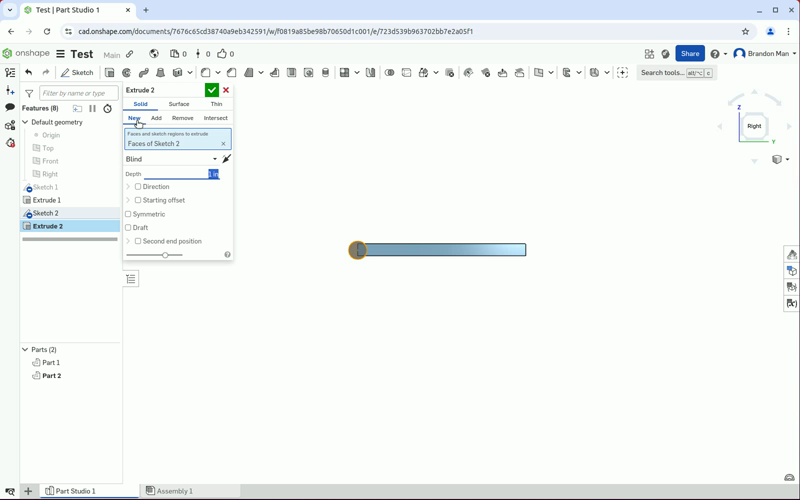
text(1.204)
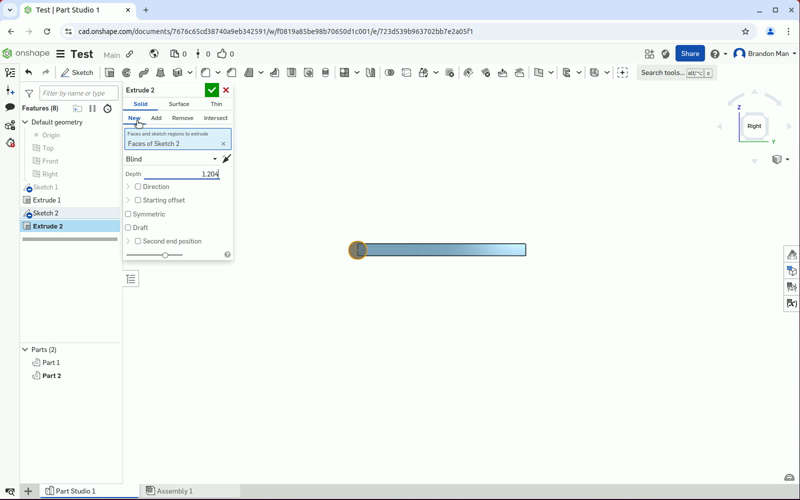
key(enter)
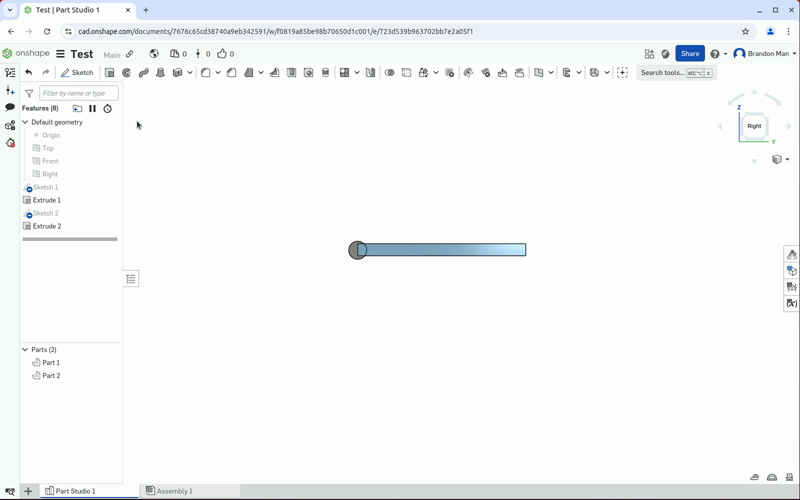
key(shift+h)
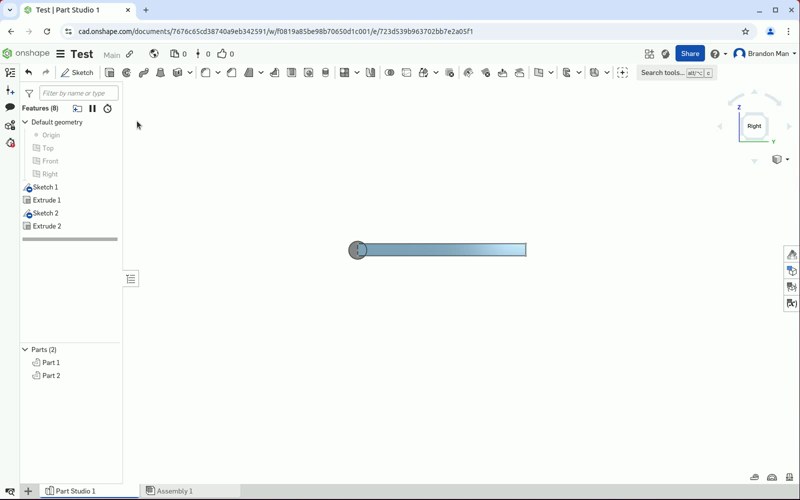
key(shift+h)
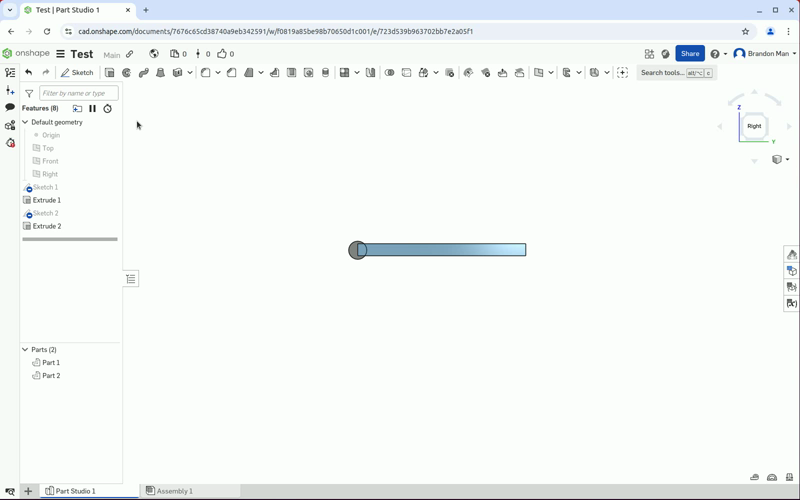
mouse_move(73, 189)
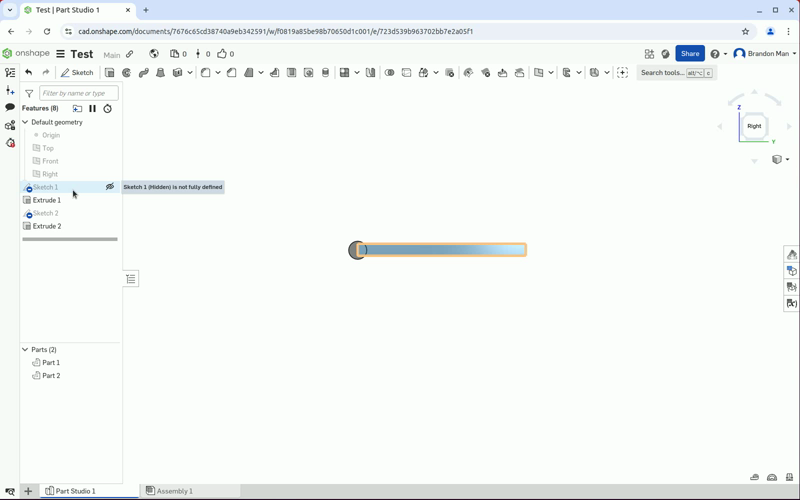
click(73, 189)
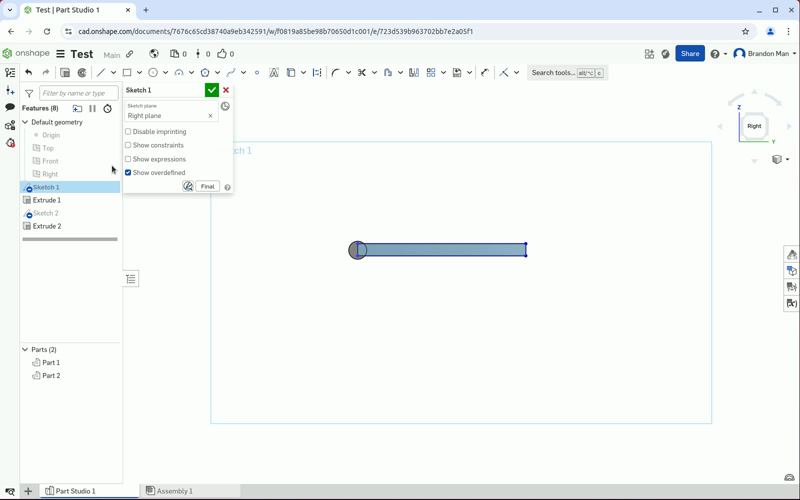
mouse_move(229, 92)
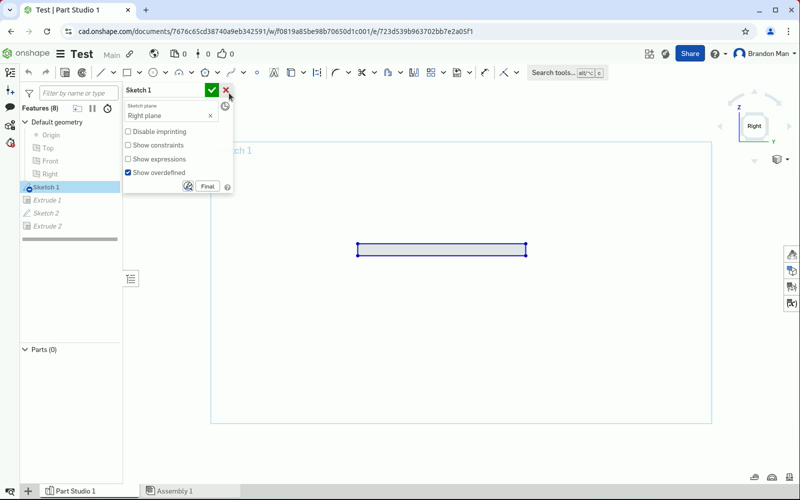
click(229, 92)
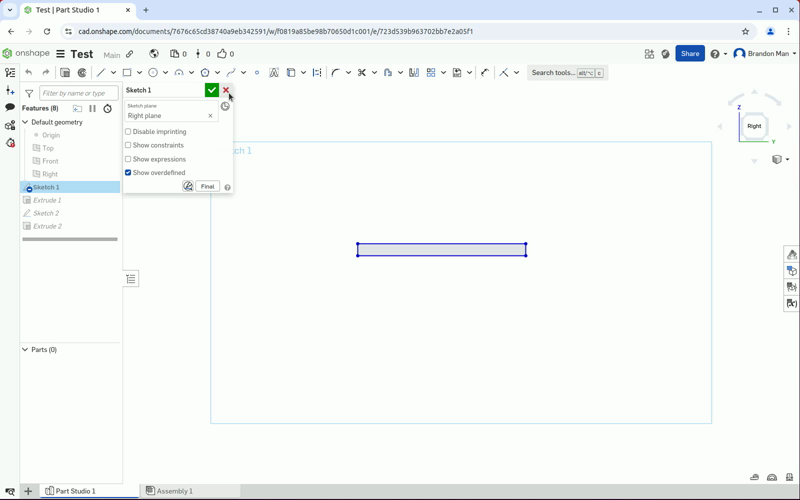
key(shift+s)
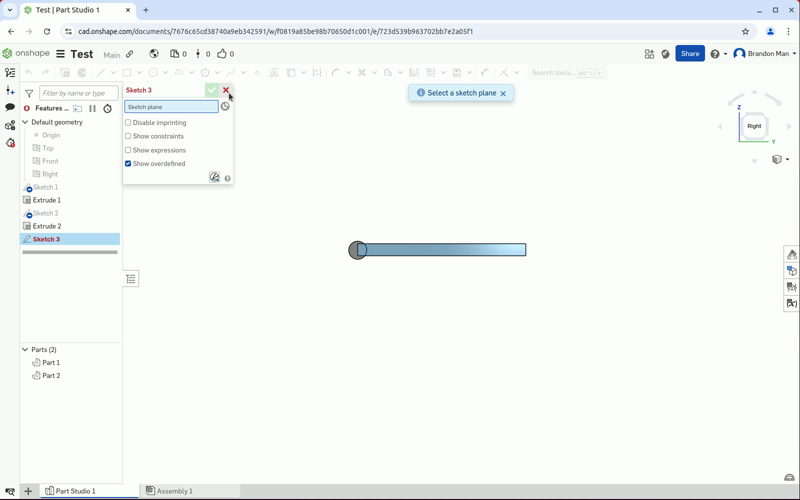
mouse_move(73, 176)
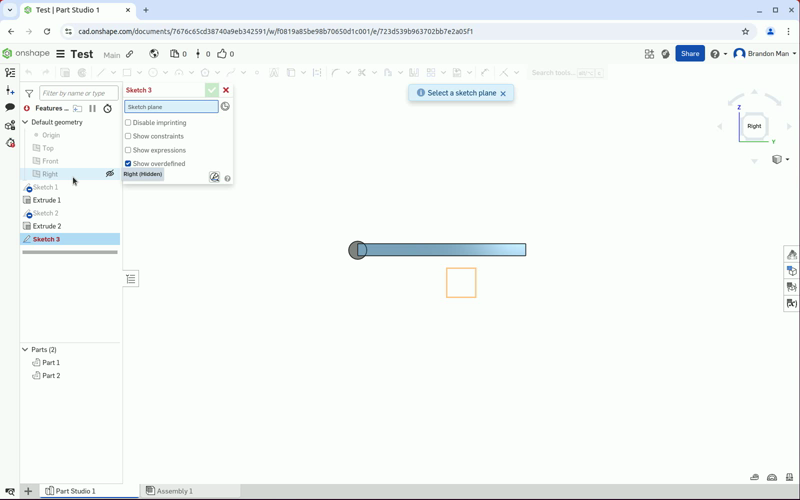
click(73, 176)
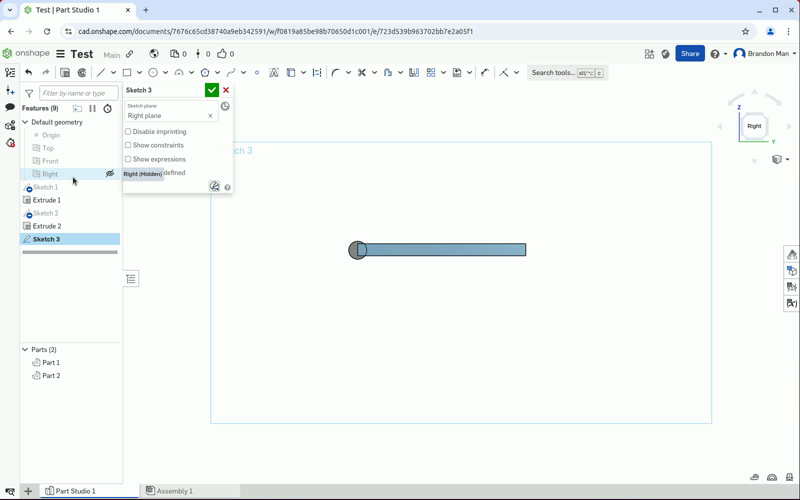
mouse_move(73, 352)
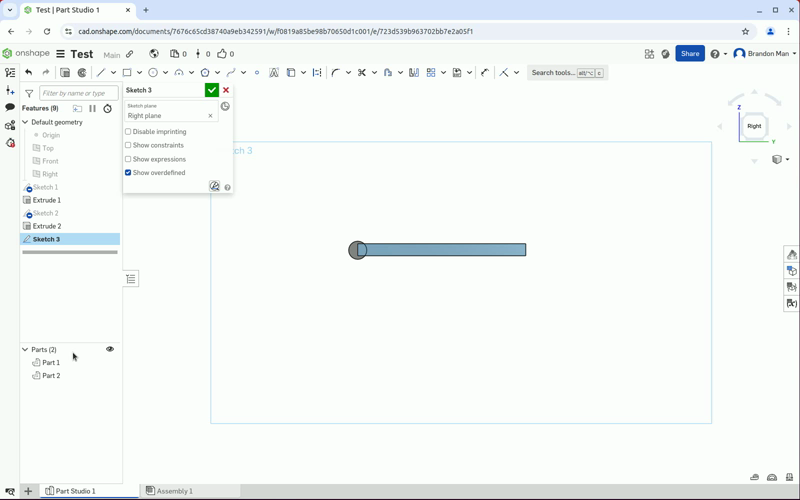
key(y)
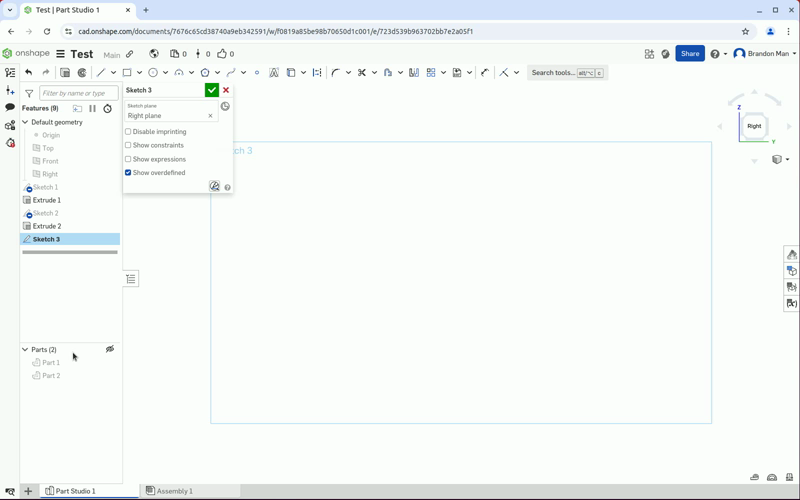
key(c)
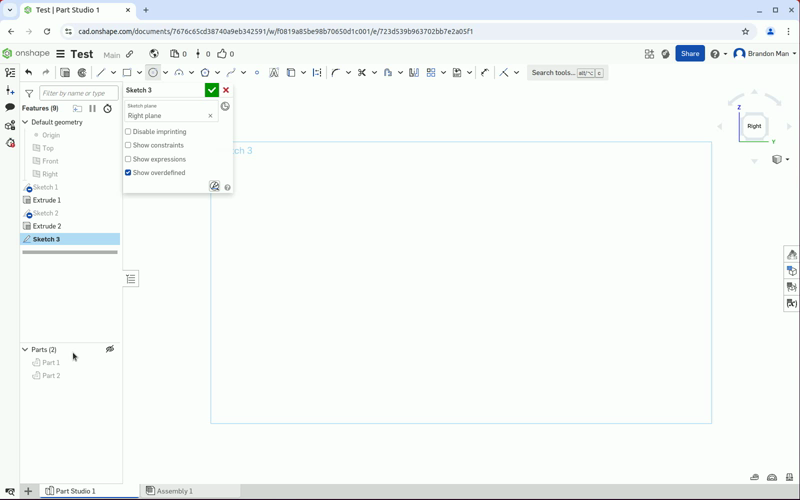
key_down(shift)
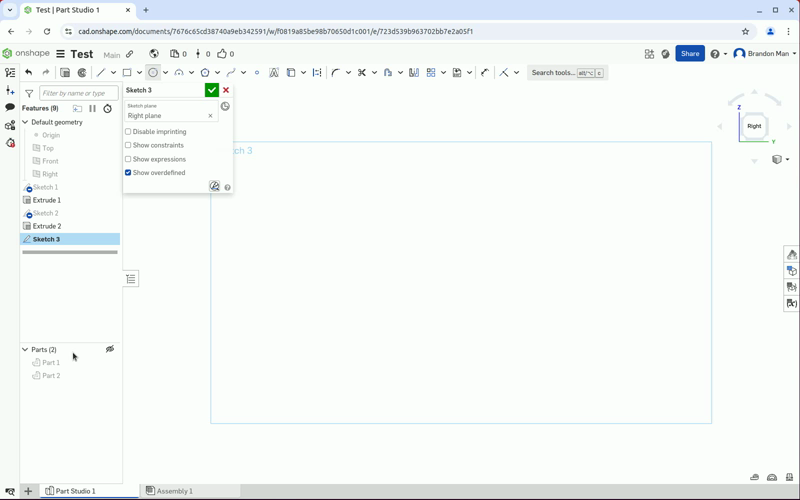
mouse_move(526, 250)
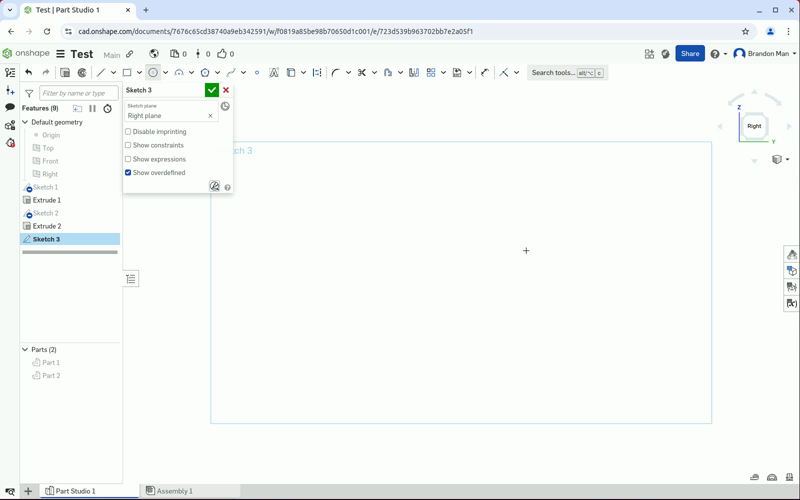
click(526, 250)
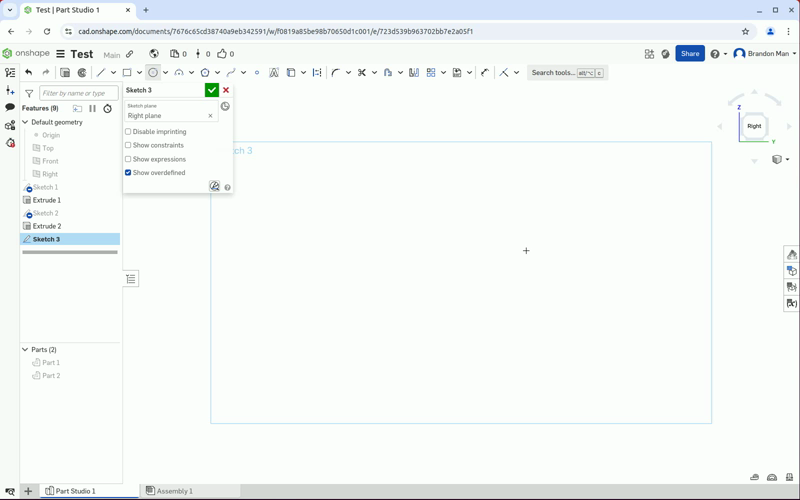
key_up(shift)
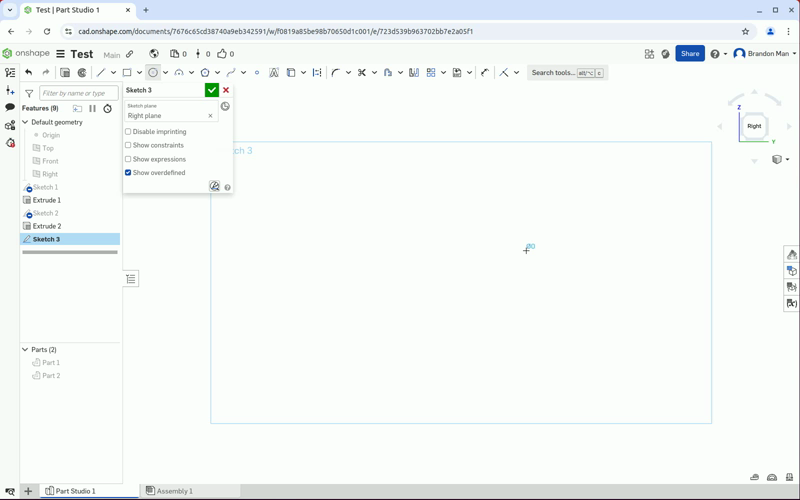
mouse_move(535, 250)
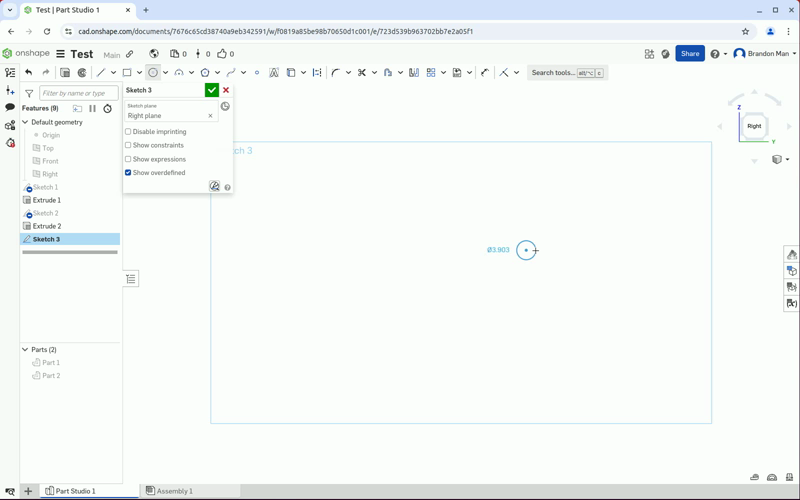
click(535, 250)
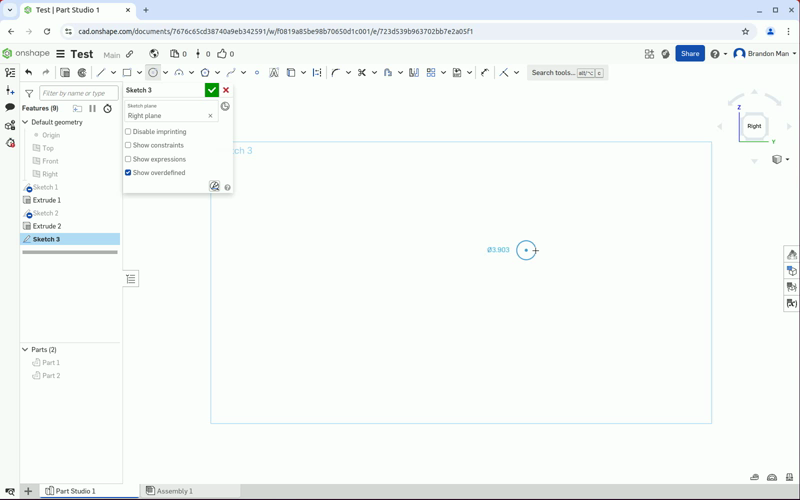
key(esc)
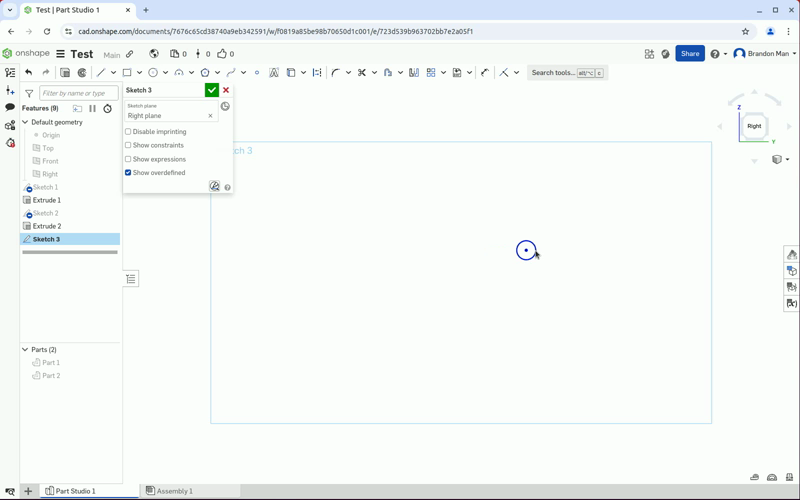
mouse_move(534, 250)
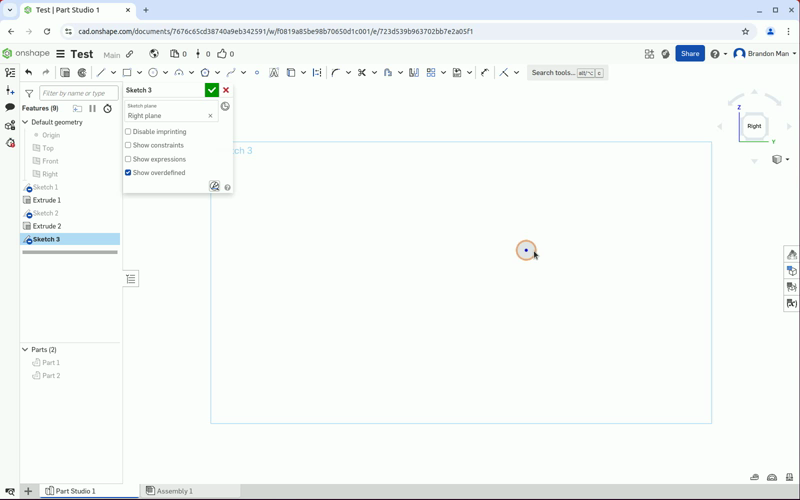
scroll(6)
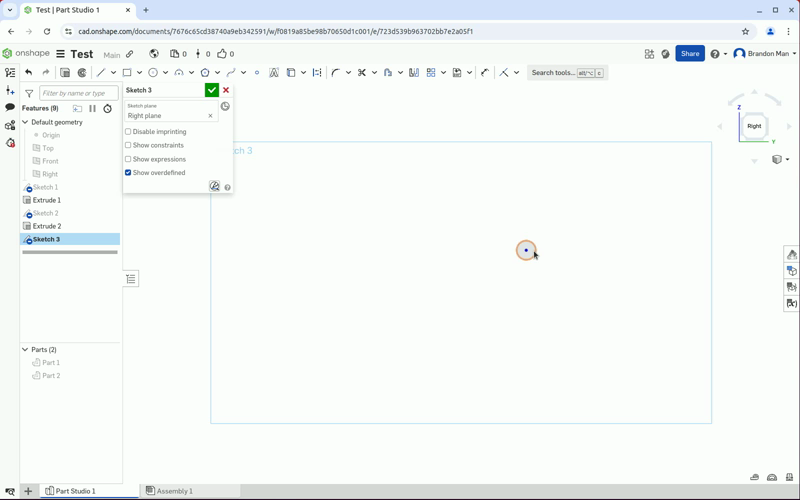
scroll(6)
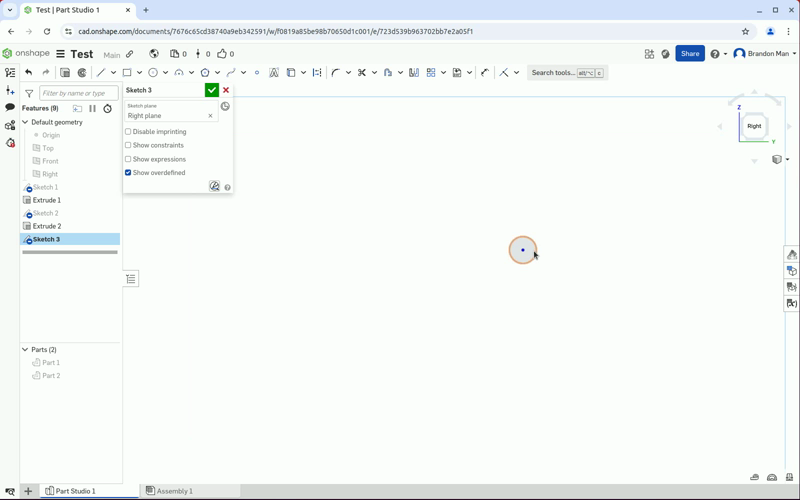
scroll(6)
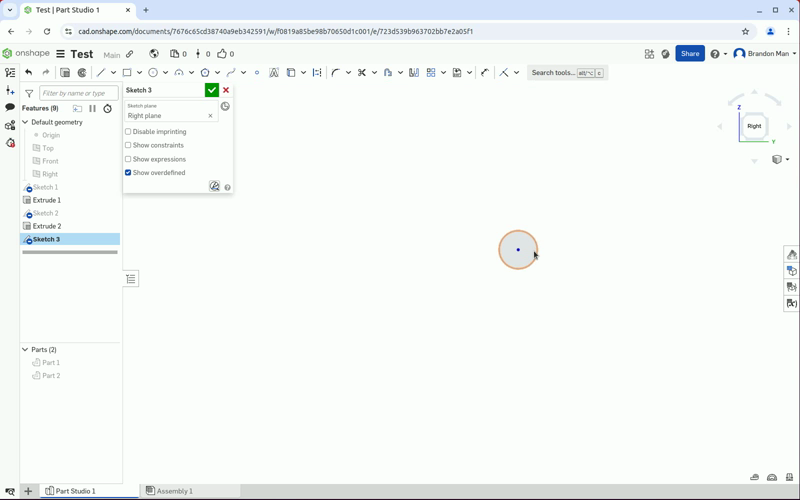
scroll(6)
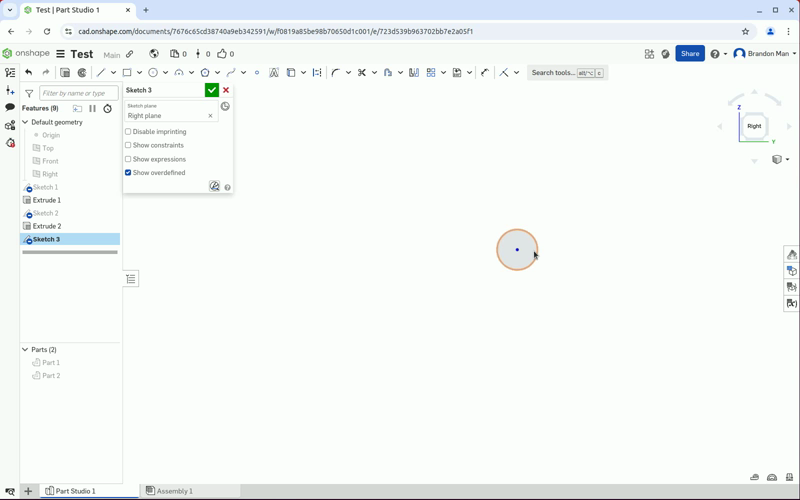
scroll(6)
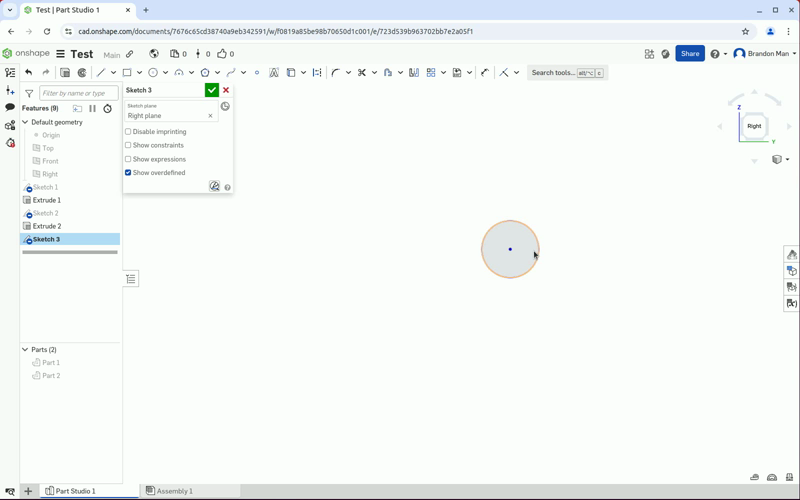
scroll(6)
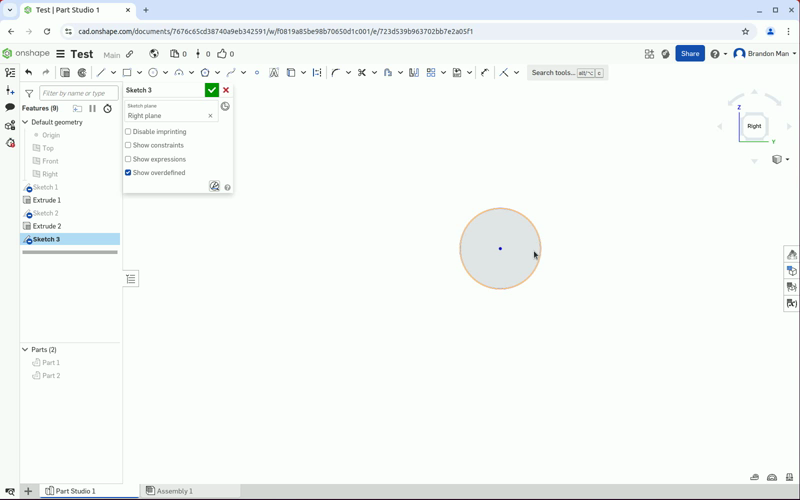
scroll(6)
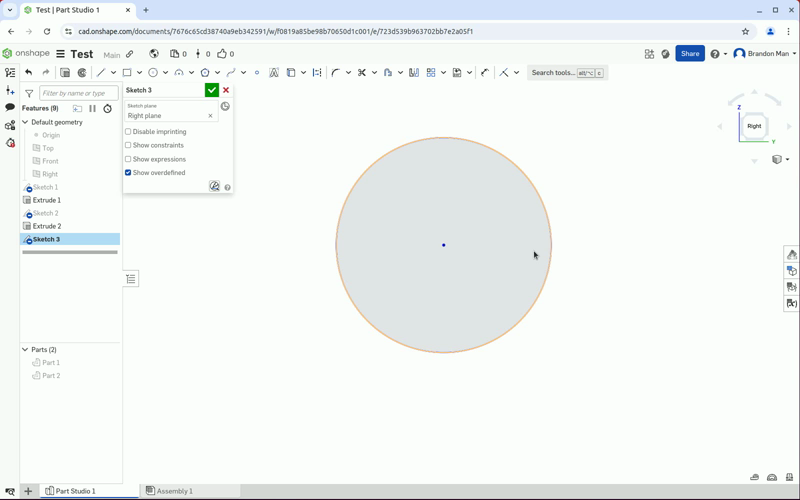
click(534, 250)
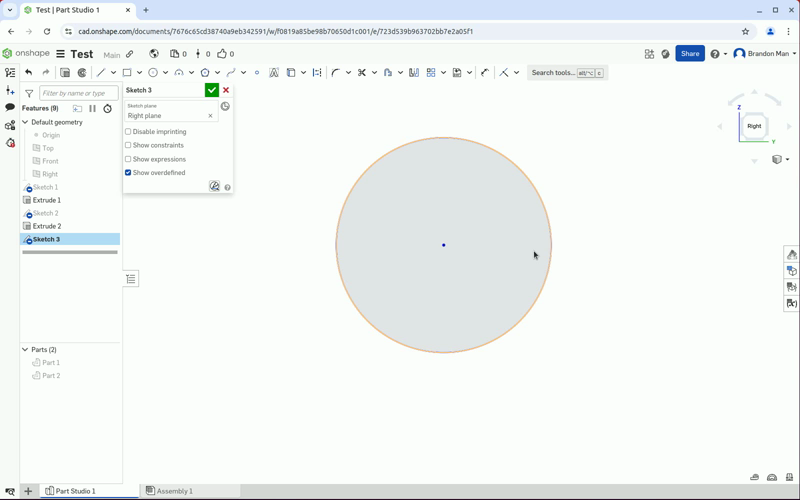
scroll(-6)
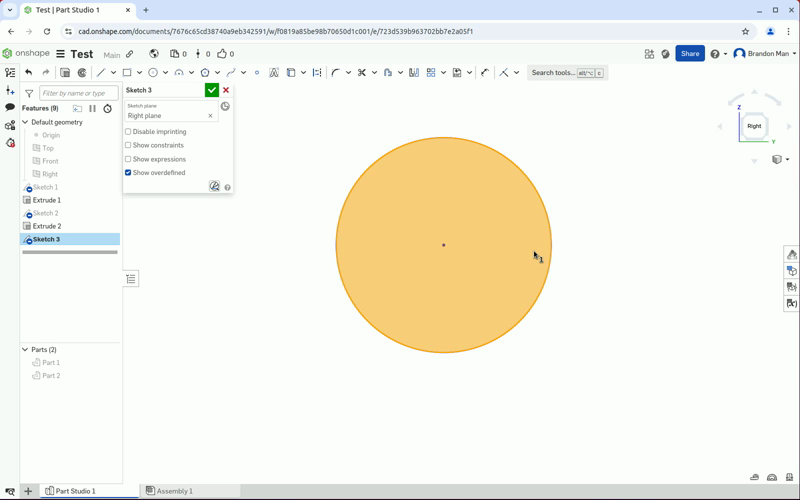
scroll(-6)
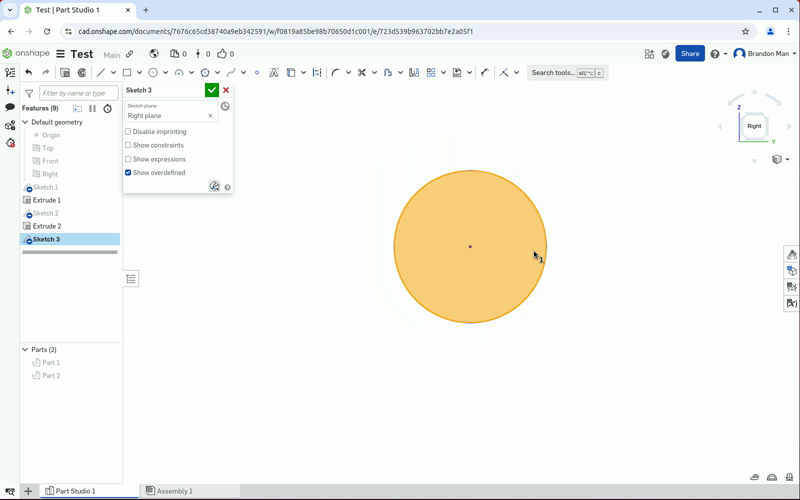
scroll(-6)
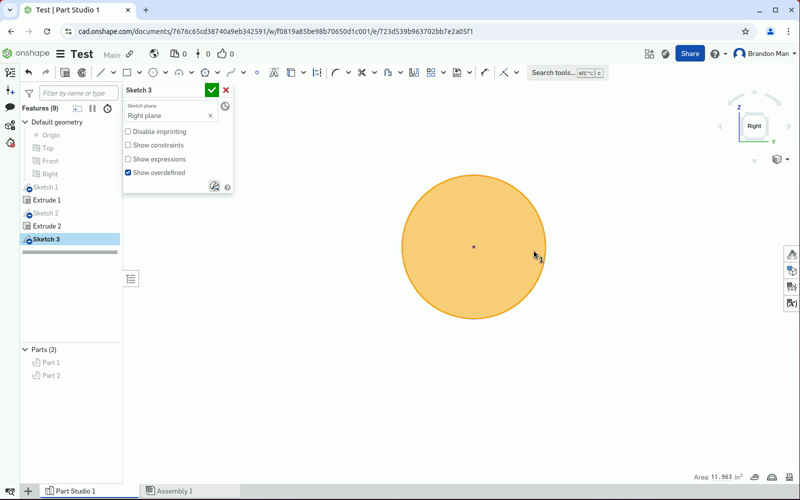
scroll(-6)
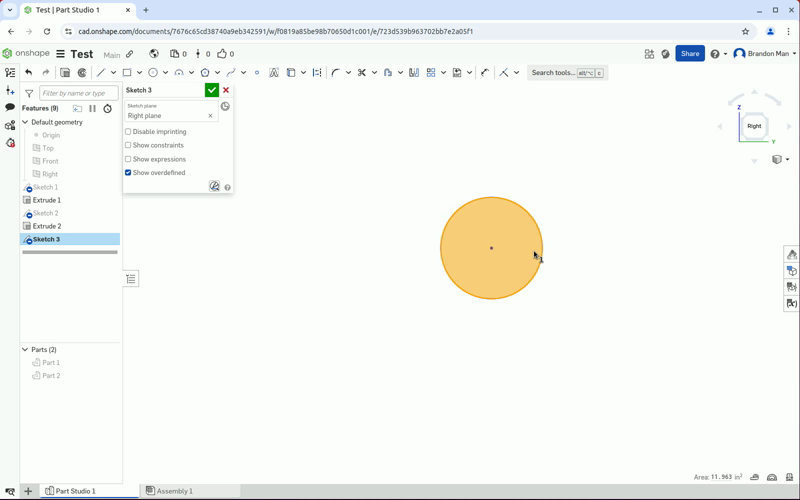
scroll(-6)
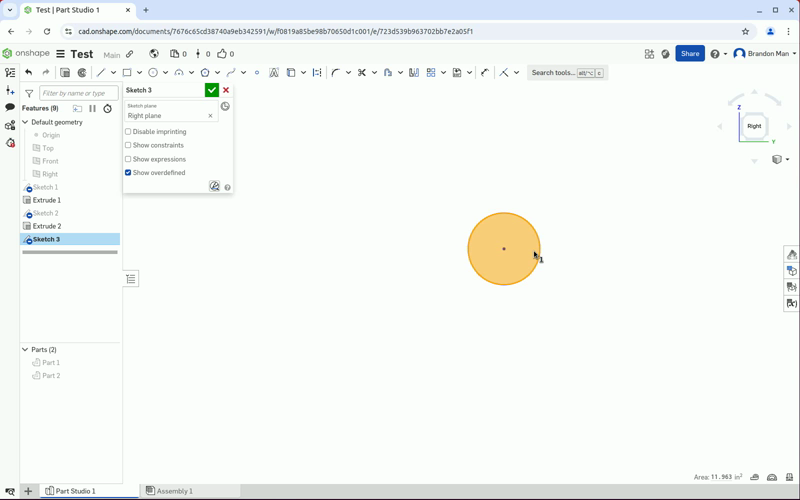
scroll(-6)
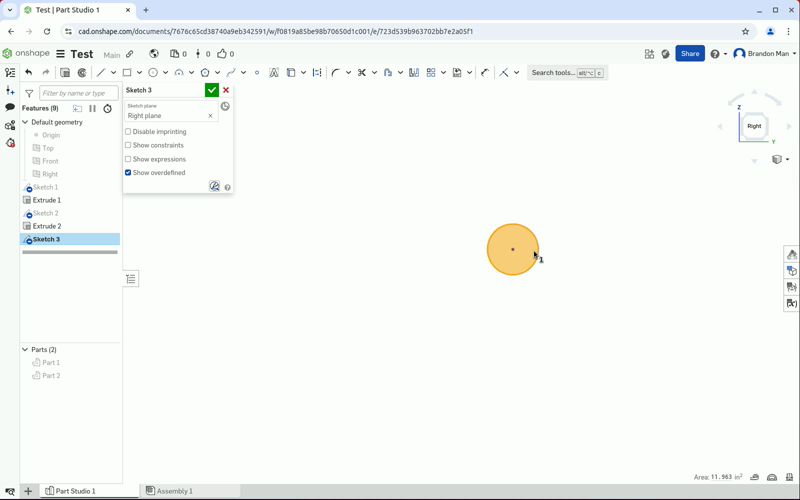
scroll(-6)
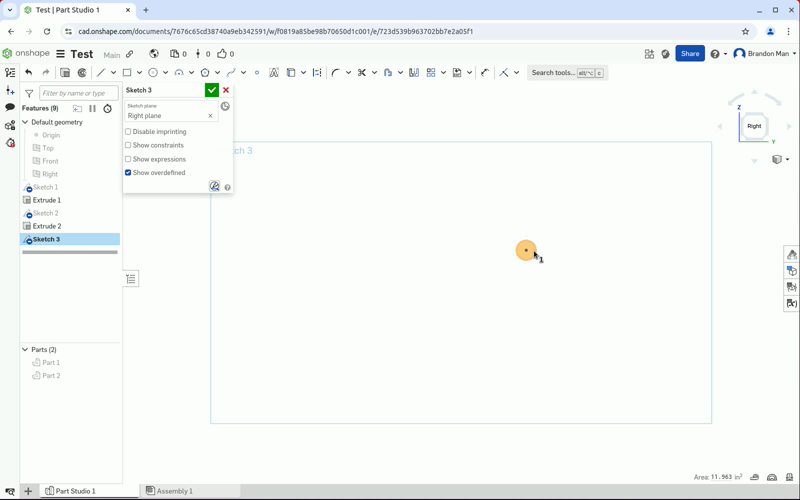
mouse_move(73, 352)
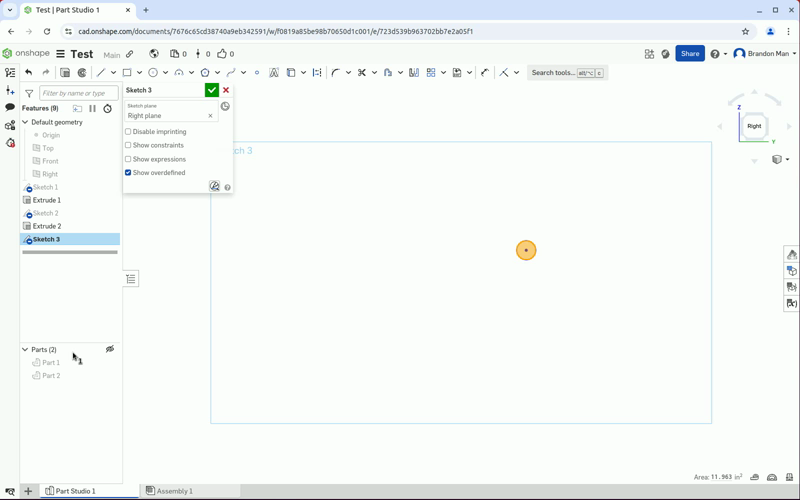
key(shift+y)
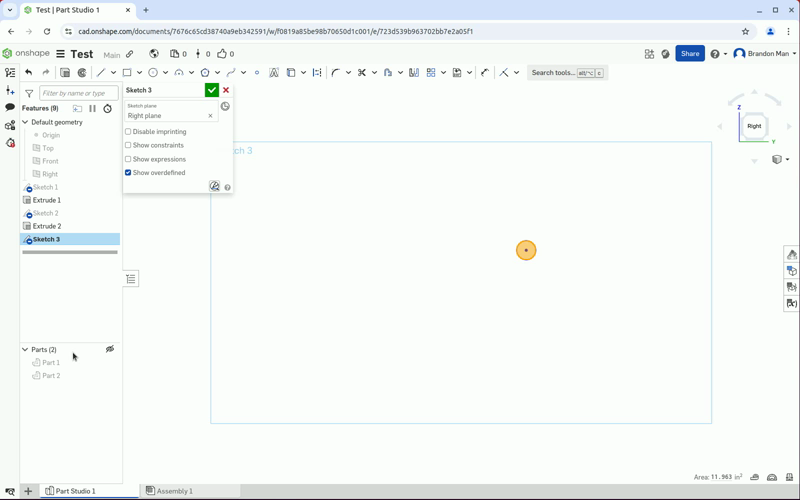
key(shift+e)
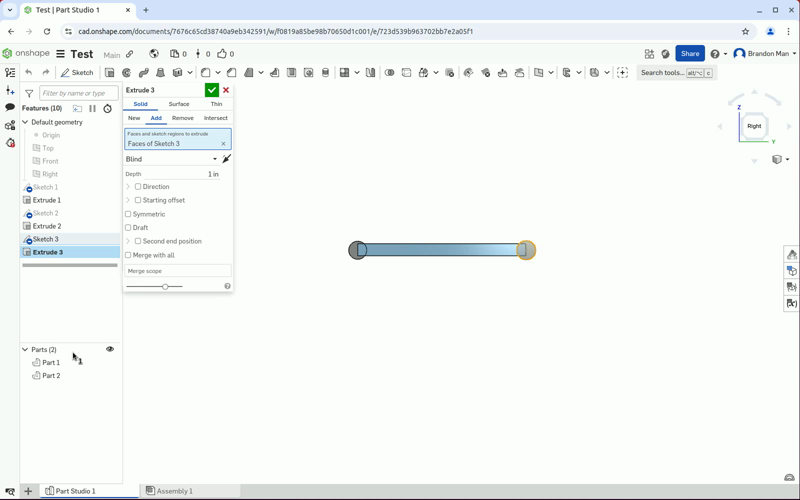
mouse_move(143, 106)
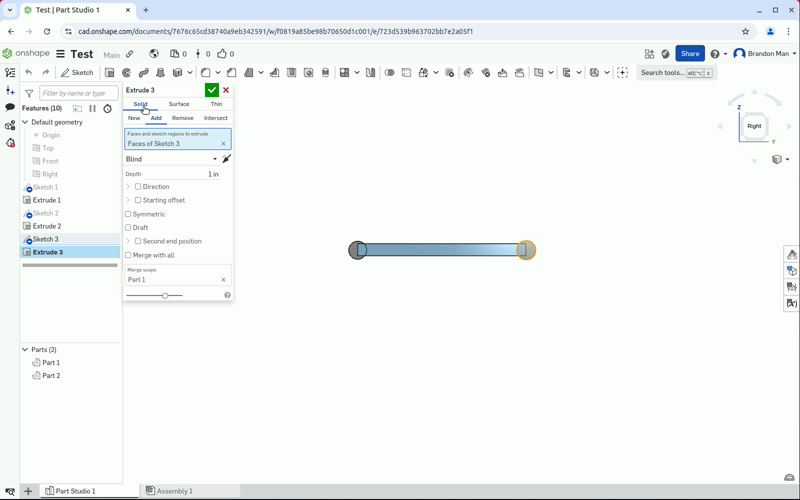
click(143, 106)
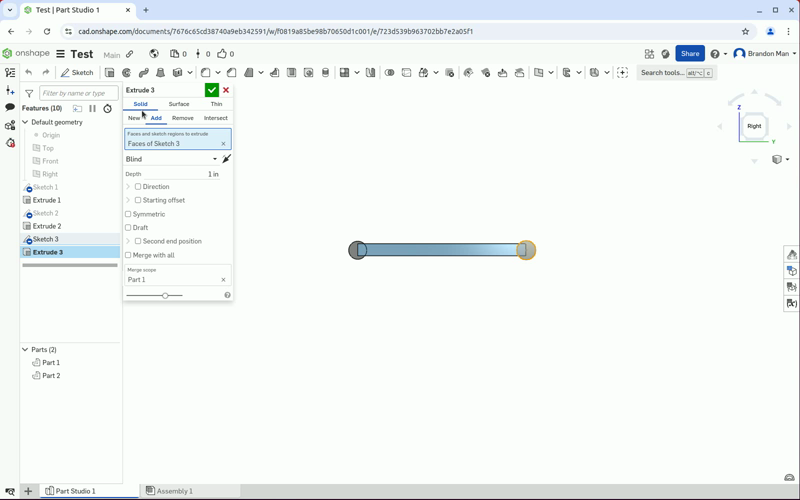
mouse_move(137, 120)
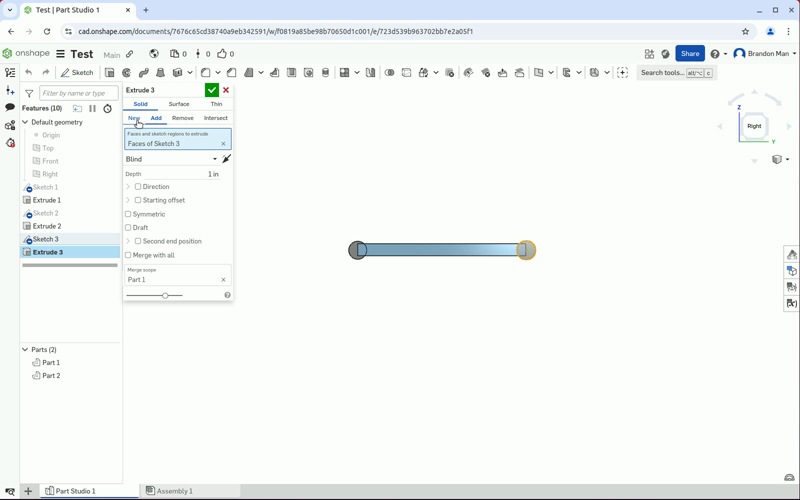
click(137, 120)
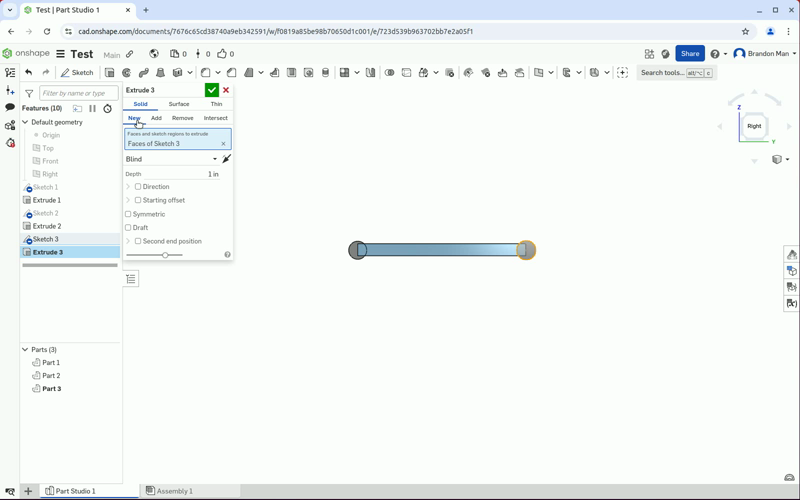
key(tab, 4)
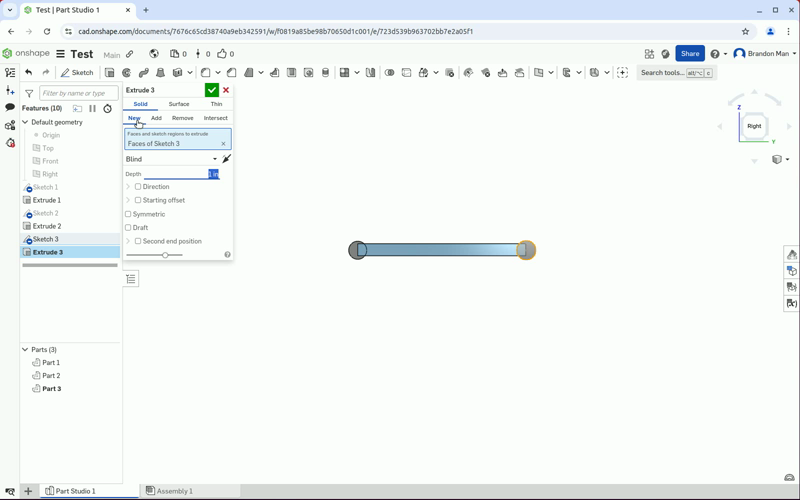
text(1.204)
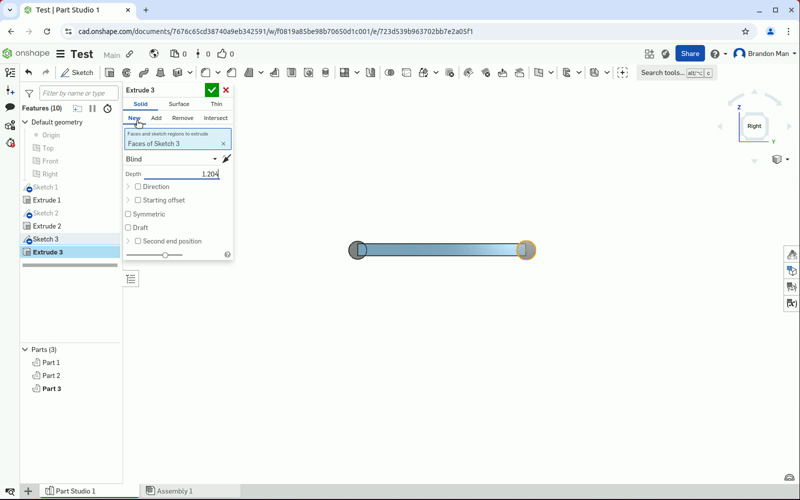
key(enter)
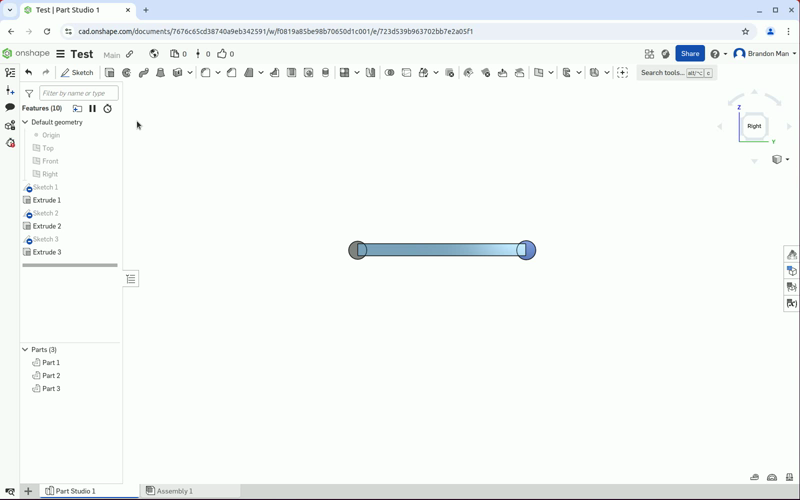
key(shift+h)
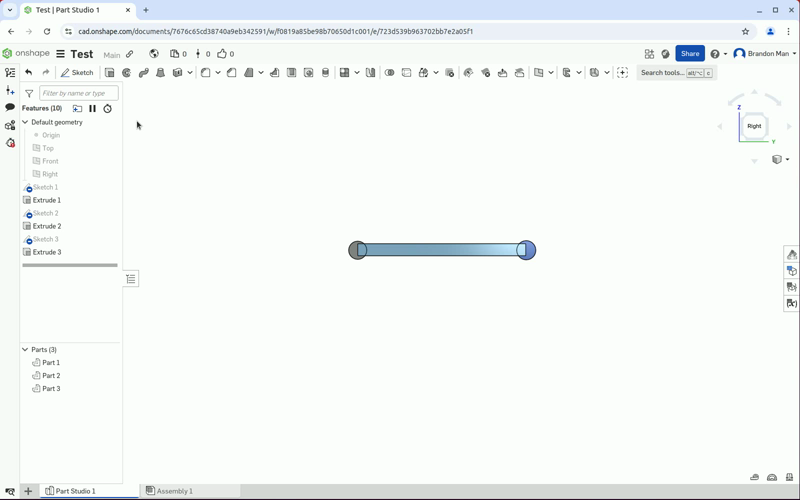
key(shift+h)
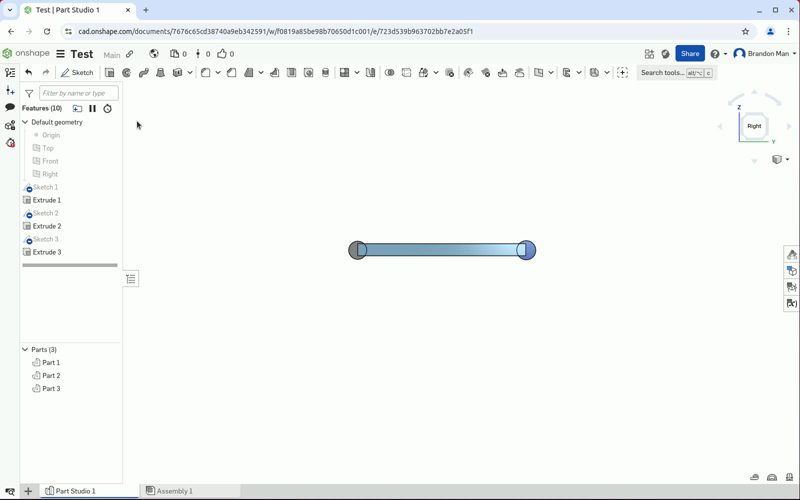
mouse_move(73, 189)
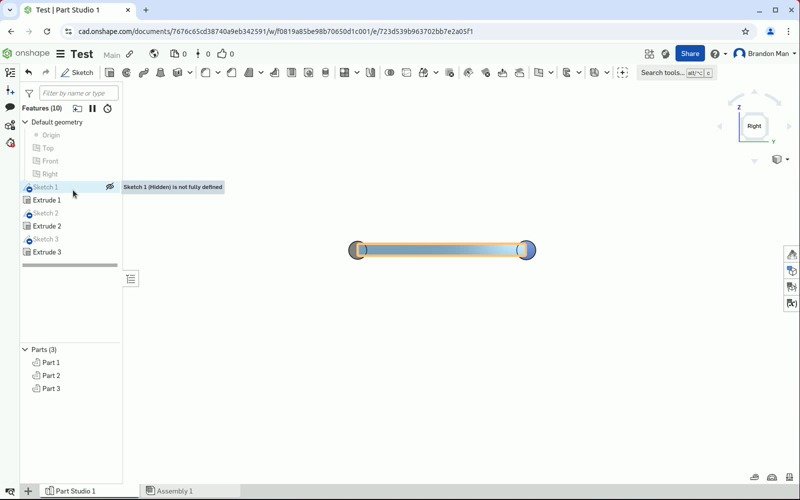
click(73, 189)
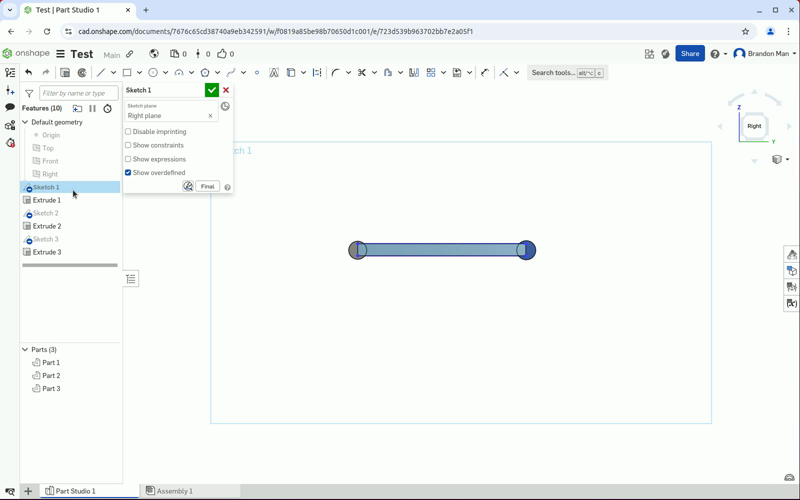
mouse_move(229, 92)
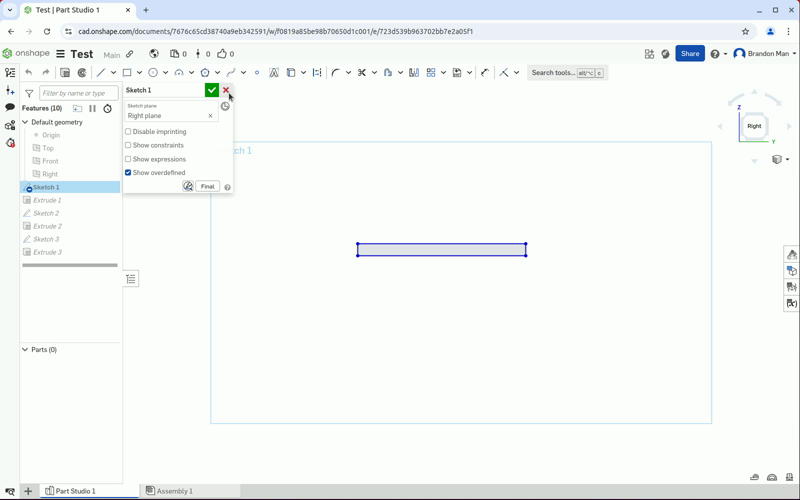
click(229, 92)
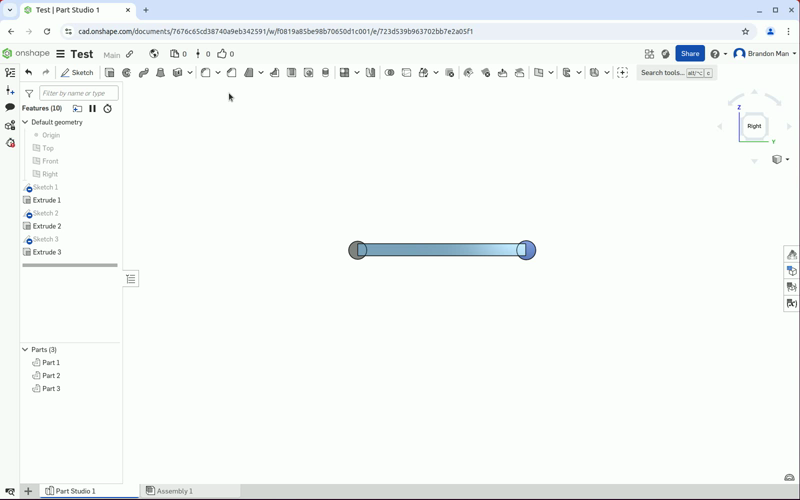
mouse_move(541, 75)
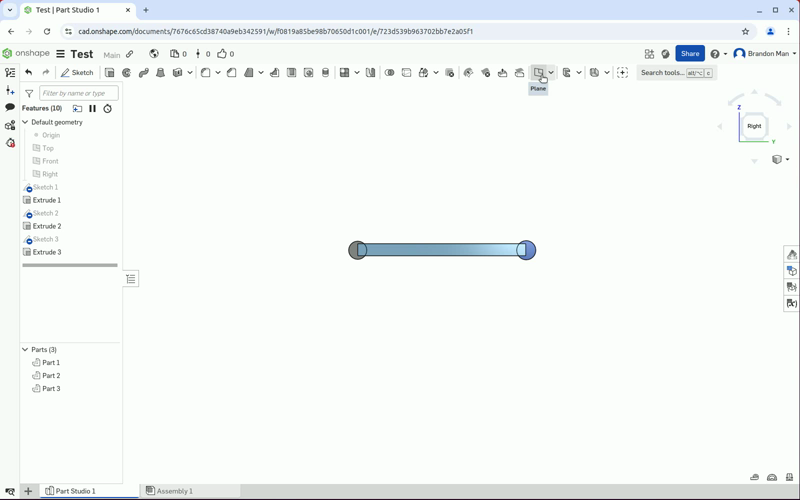
click(541, 75)
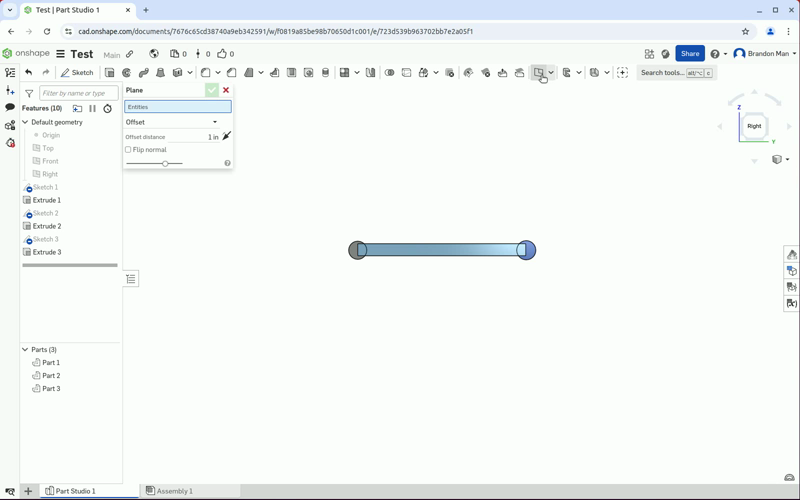
mouse_move(73, 176)
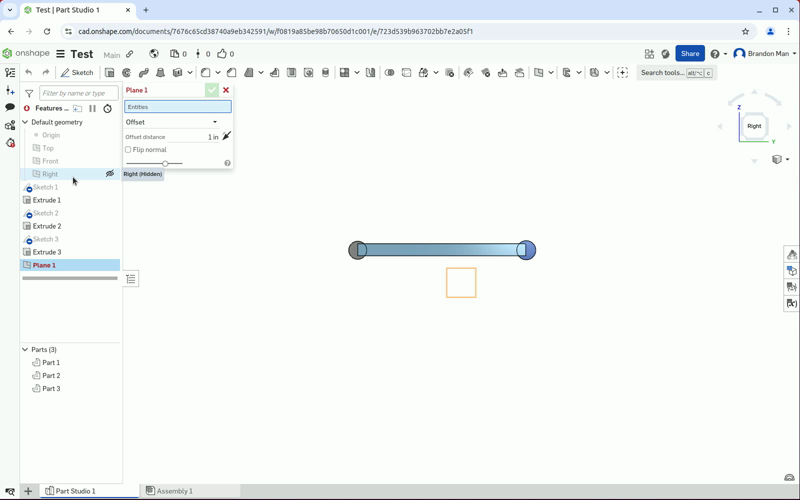
click(73, 176)
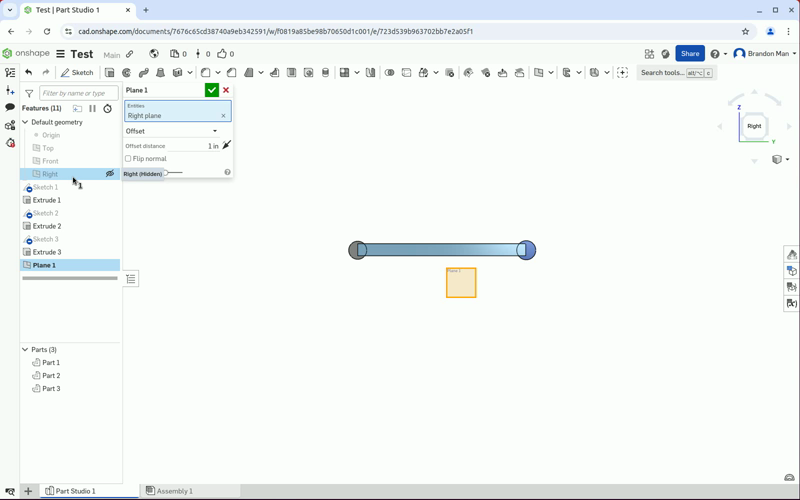
key(tab, 2)
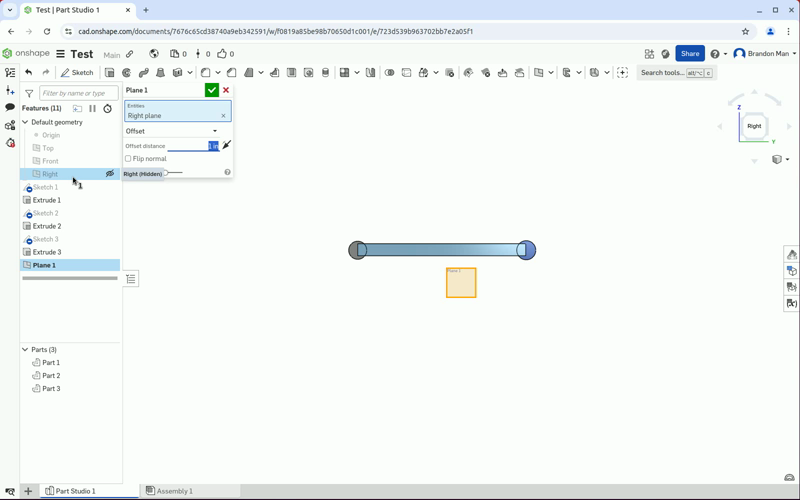
text(1.202)
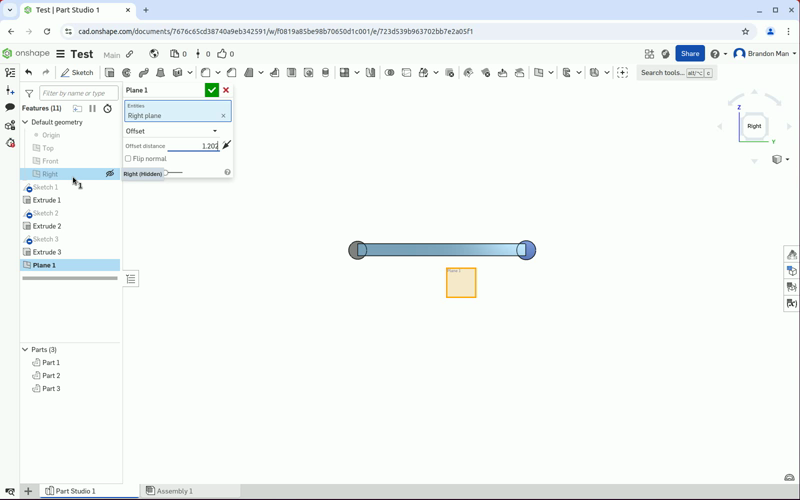
key(enter, 2)
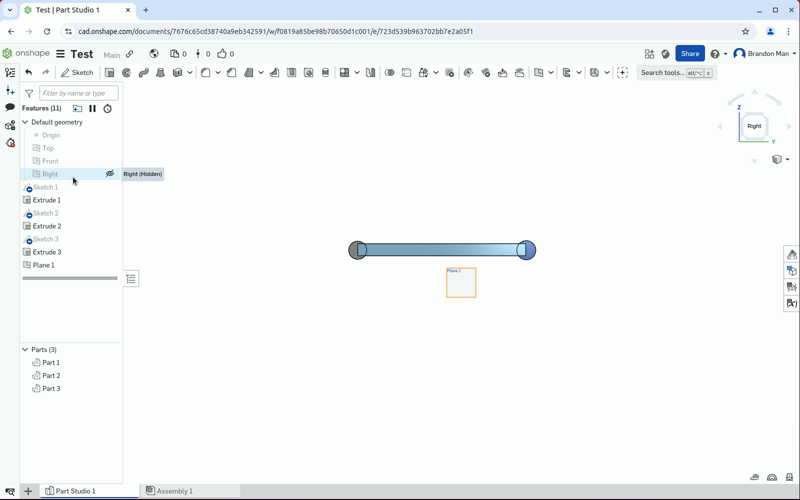
key(shift+s)
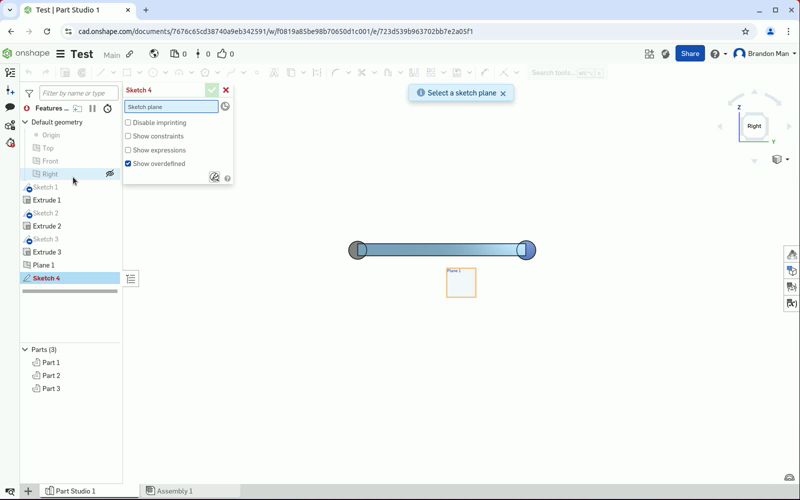
mouse_move(73, 267)
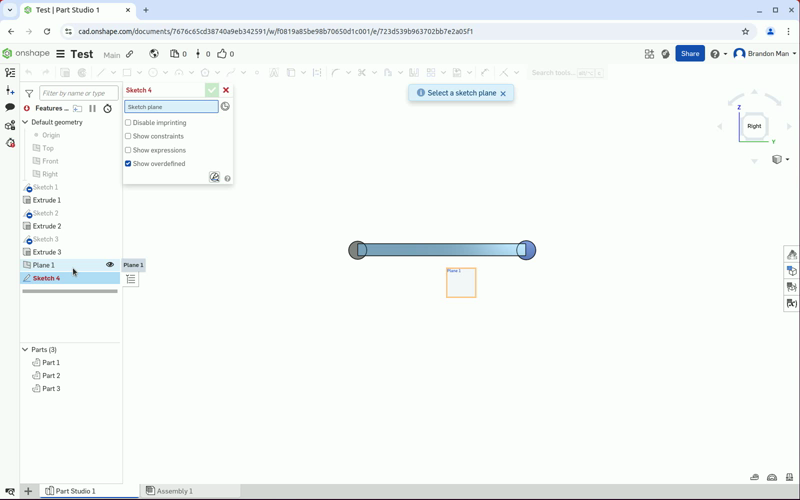
click(73, 267)
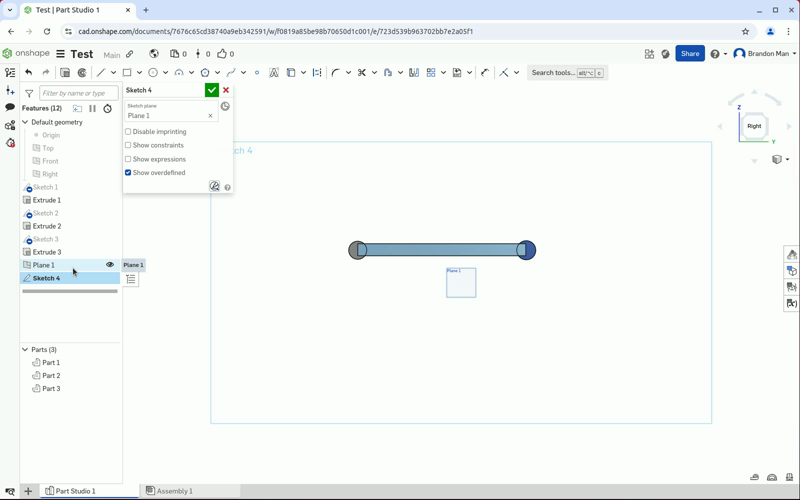
mouse_move(73, 352)
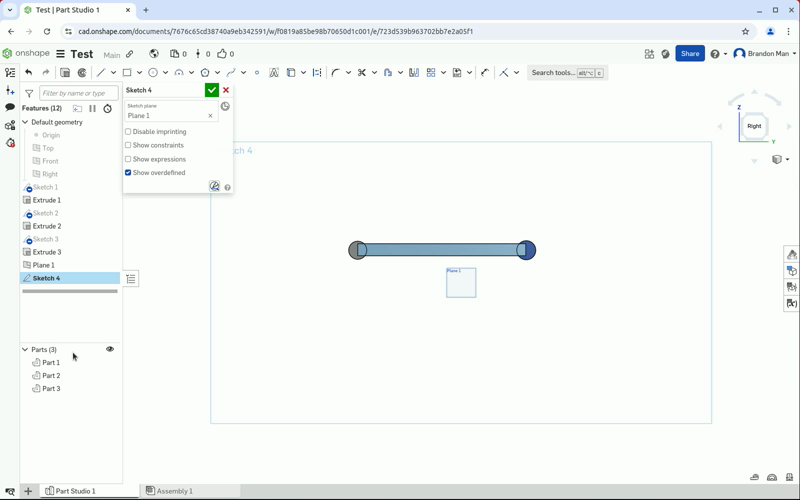
key(y)
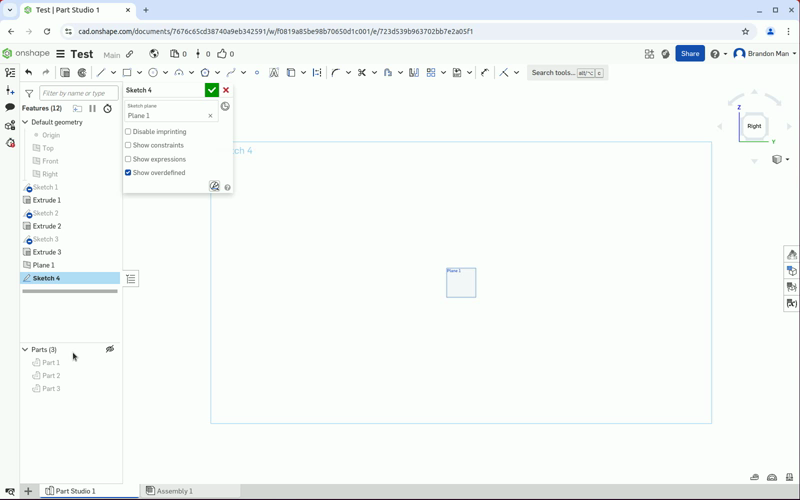
key(c)
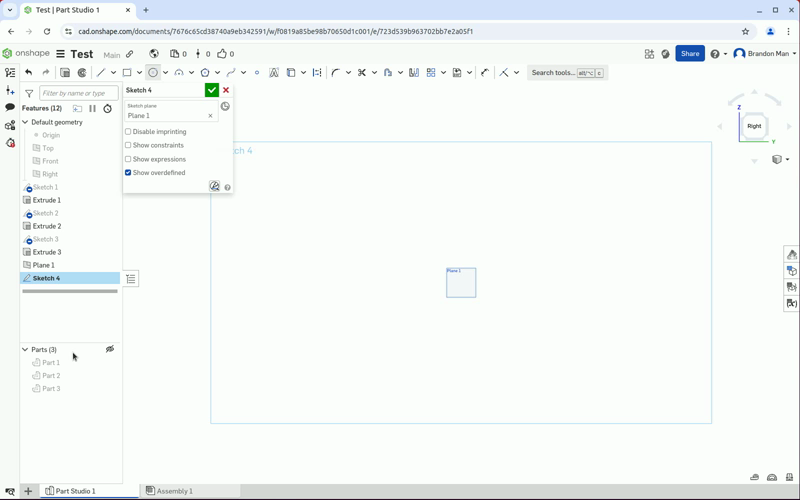
key_down(shift)
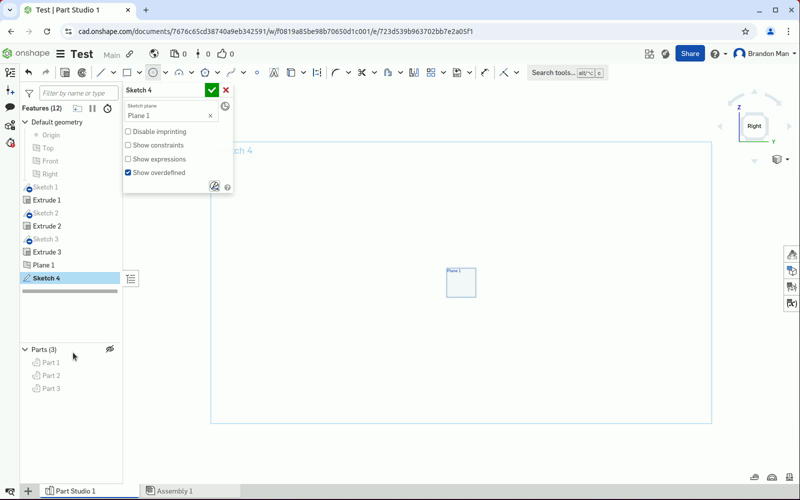
mouse_move(357, 250)
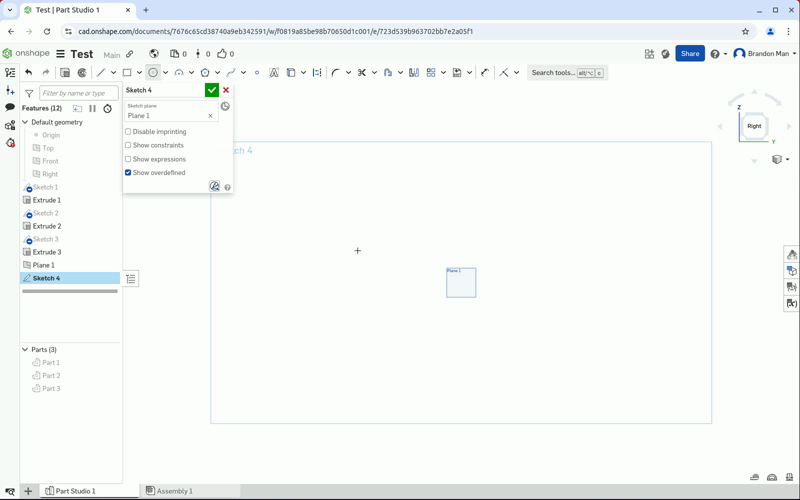
click(357, 250)
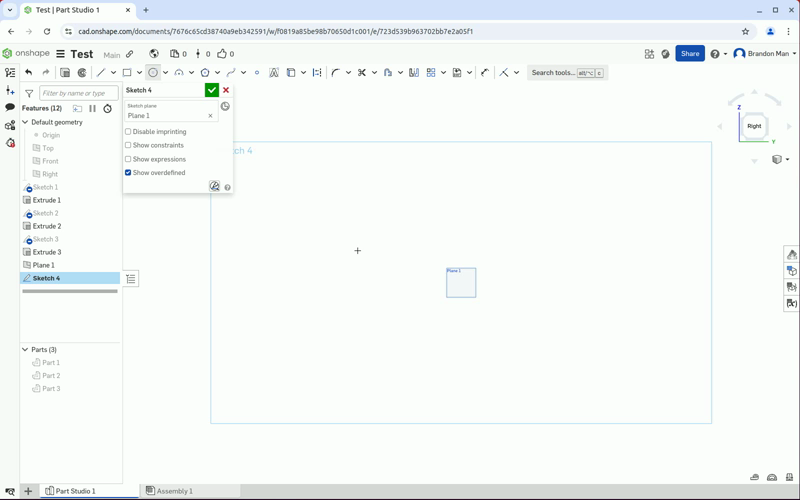
key_up(shift)
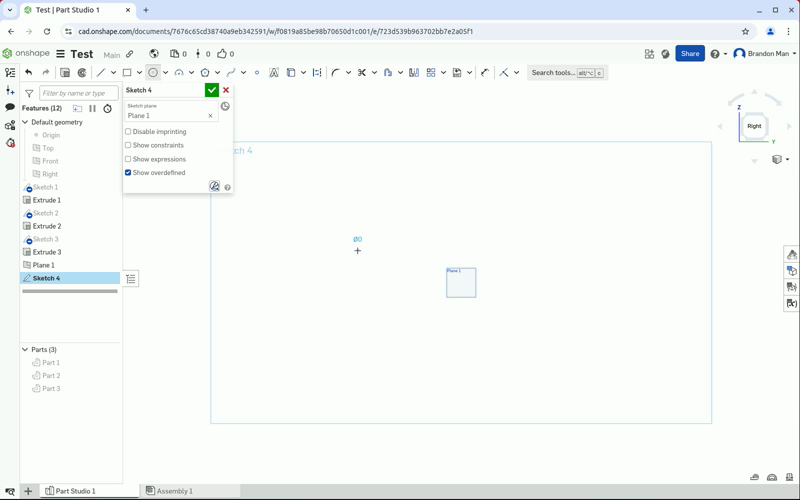
mouse_move(362, 250)
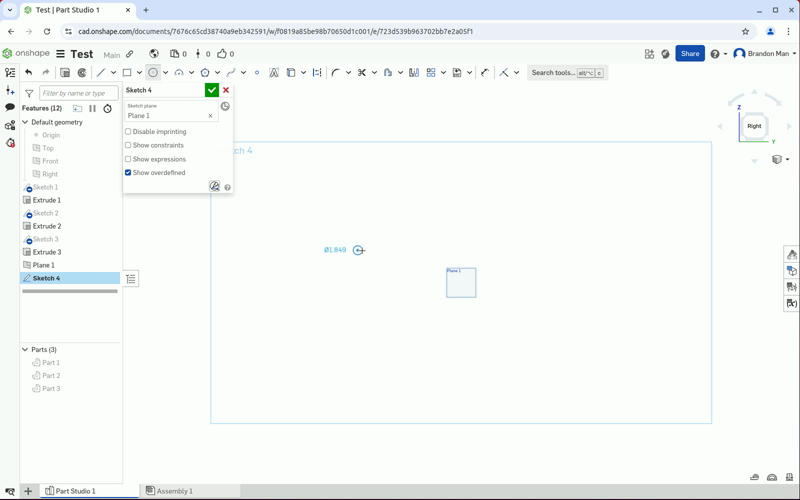
click(362, 250)
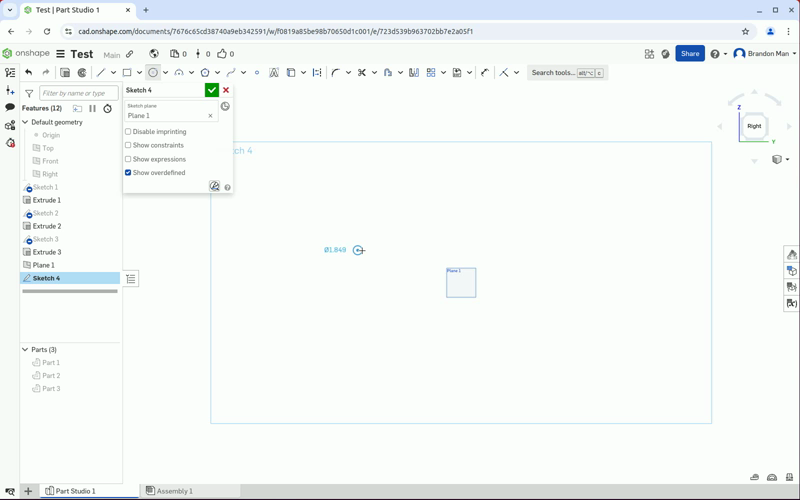
key(esc)
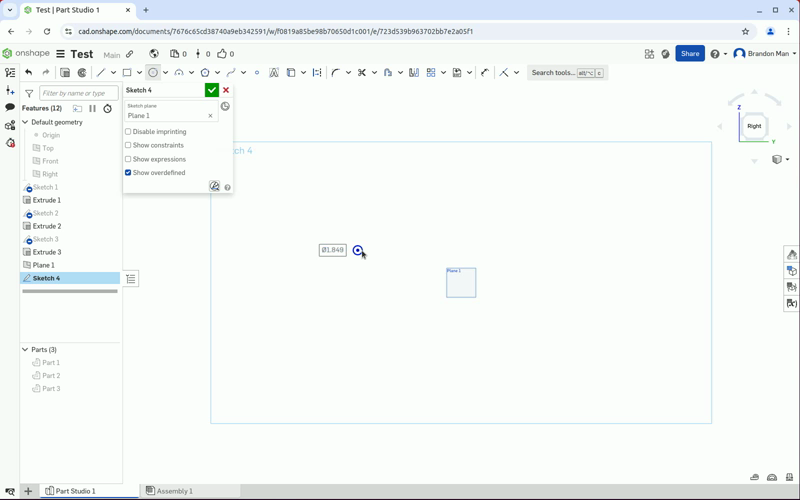
mouse_move(359, 250)
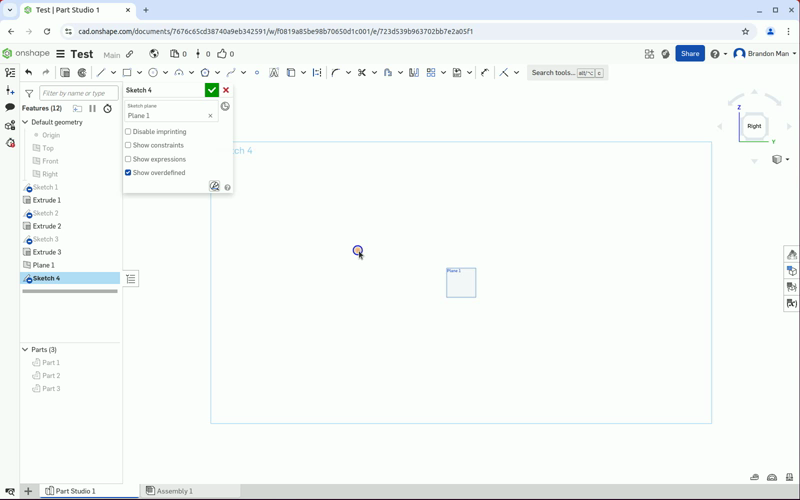
scroll(6)
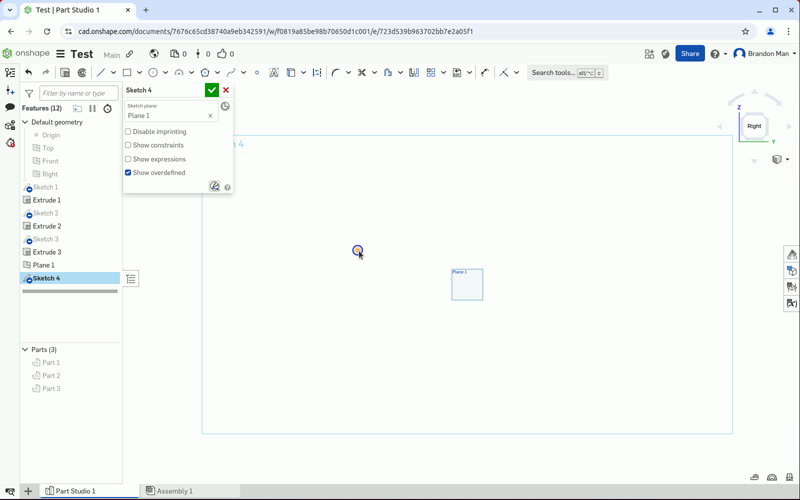
scroll(6)
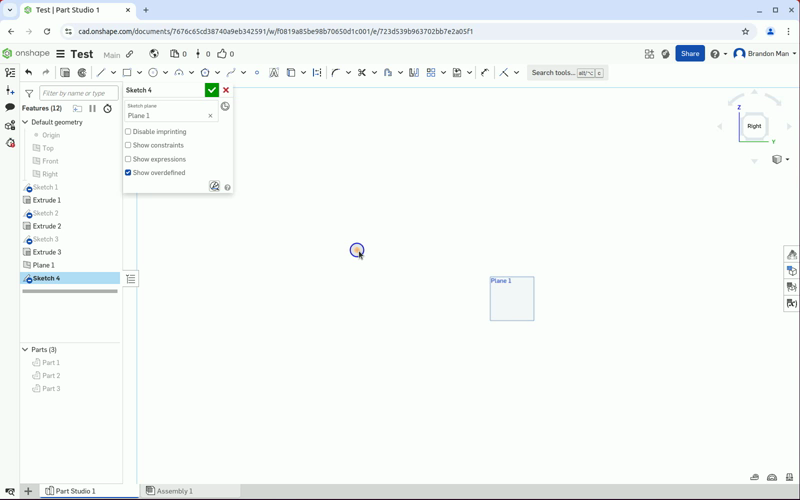
scroll(6)
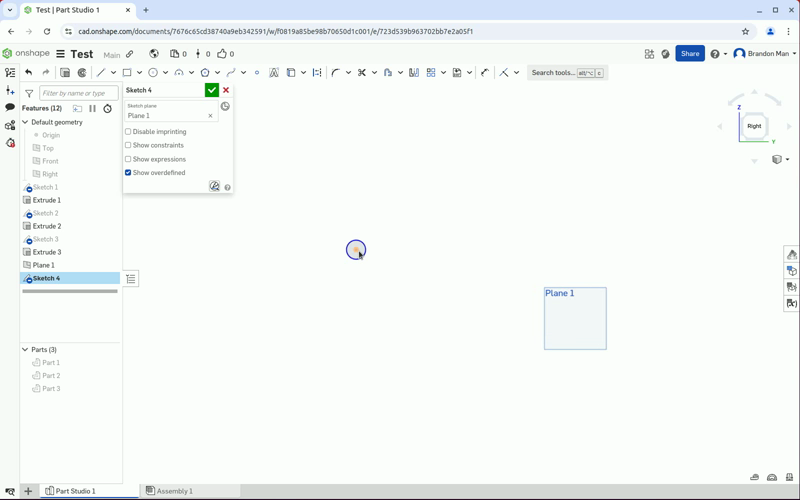
scroll(6)
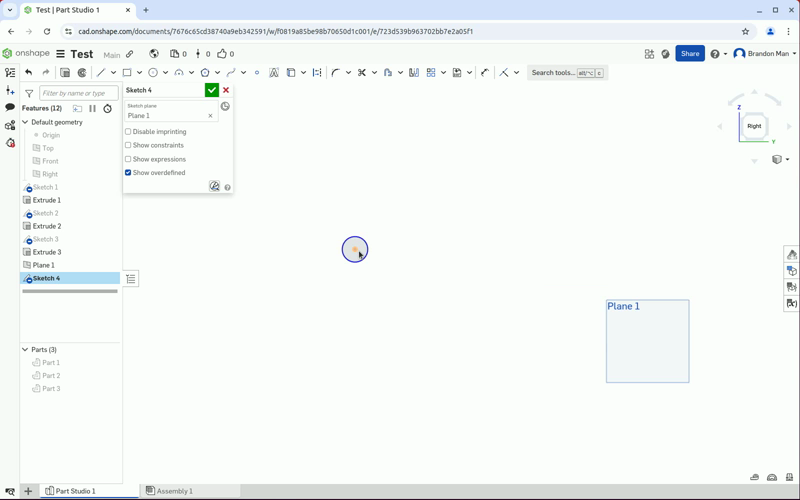
scroll(6)
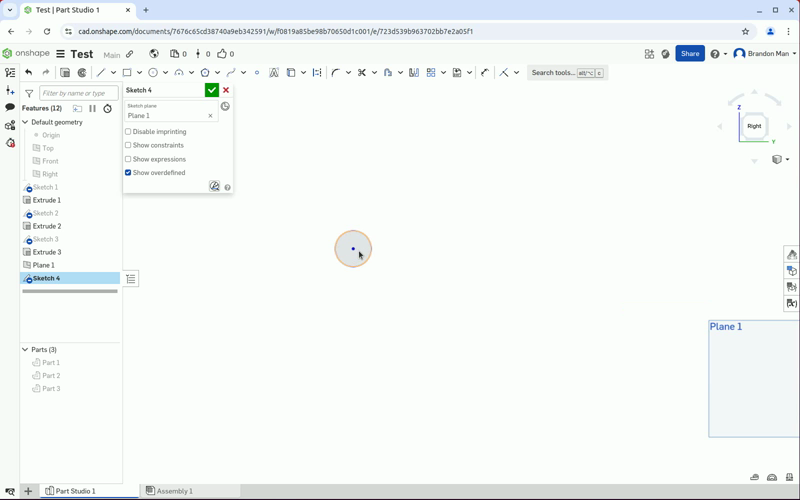
scroll(6)
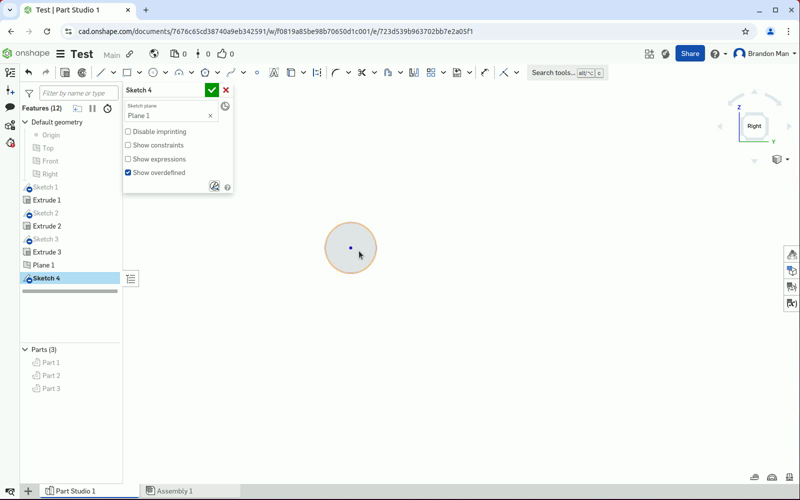
scroll(6)
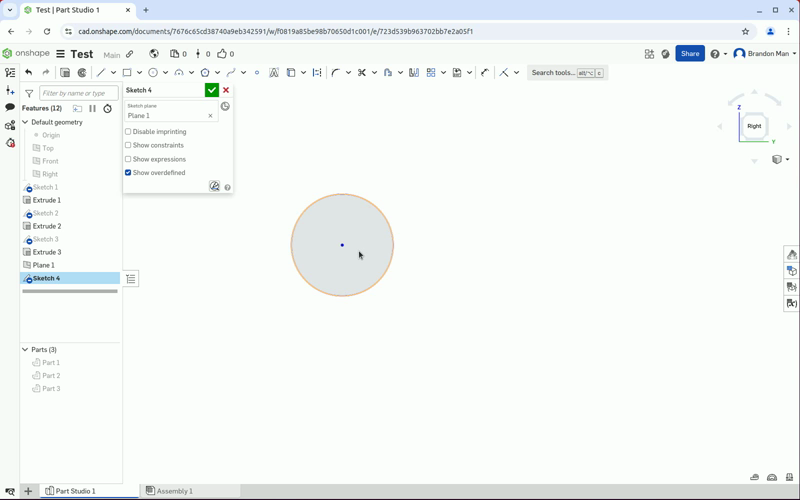
click(359, 250)
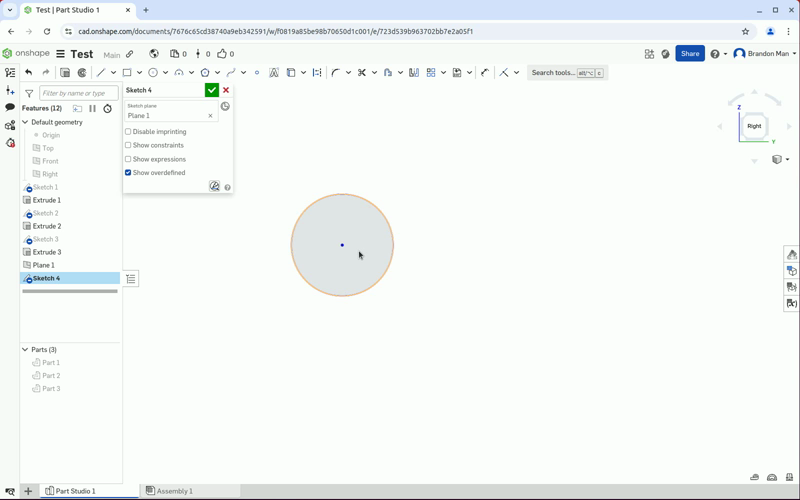
scroll(-6)
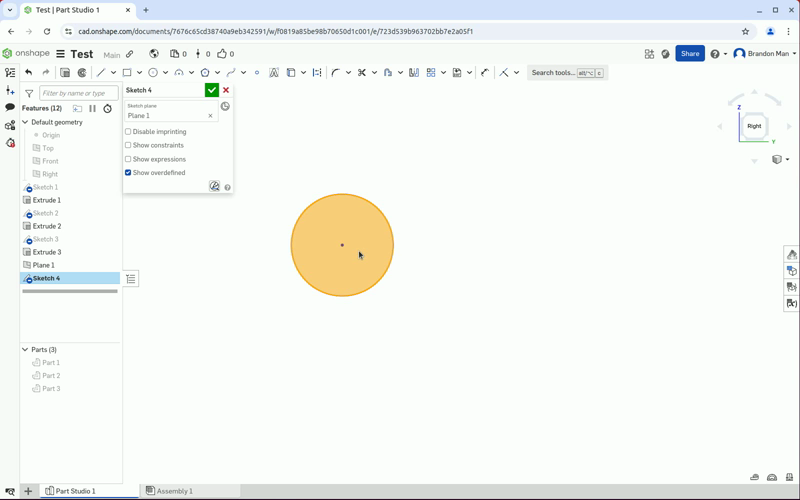
scroll(-6)
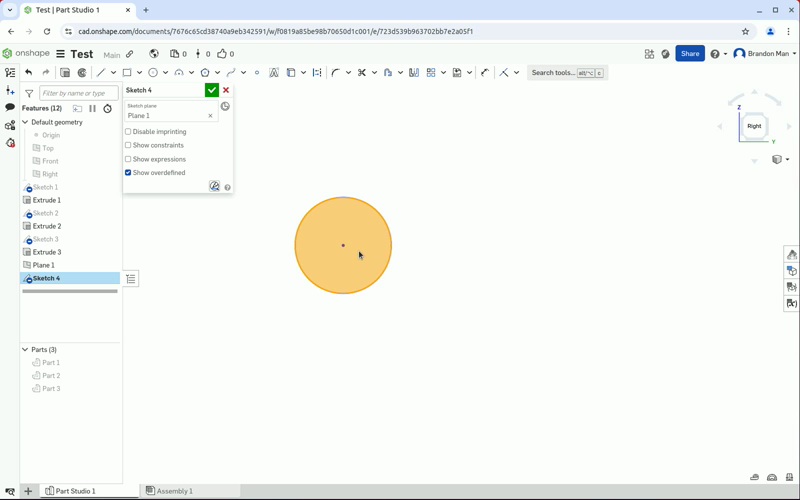
scroll(-6)
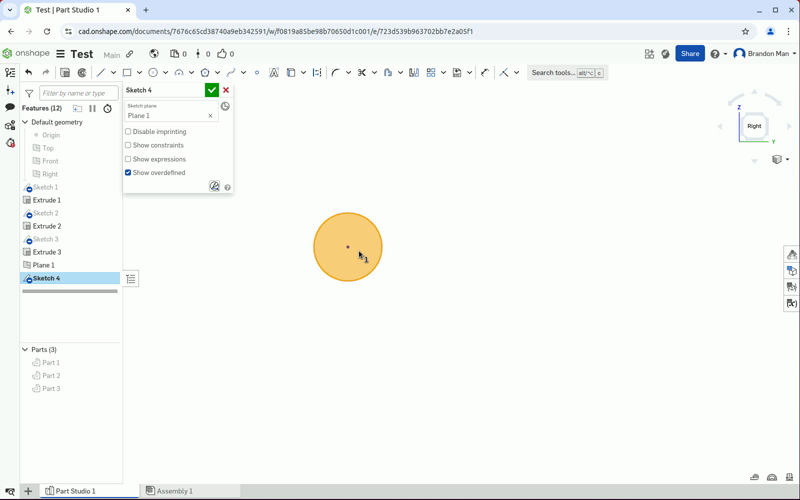
scroll(-6)
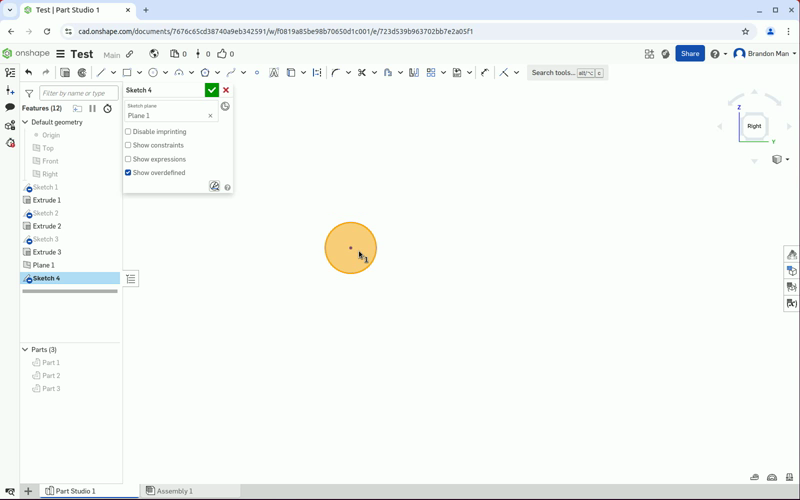
scroll(-6)
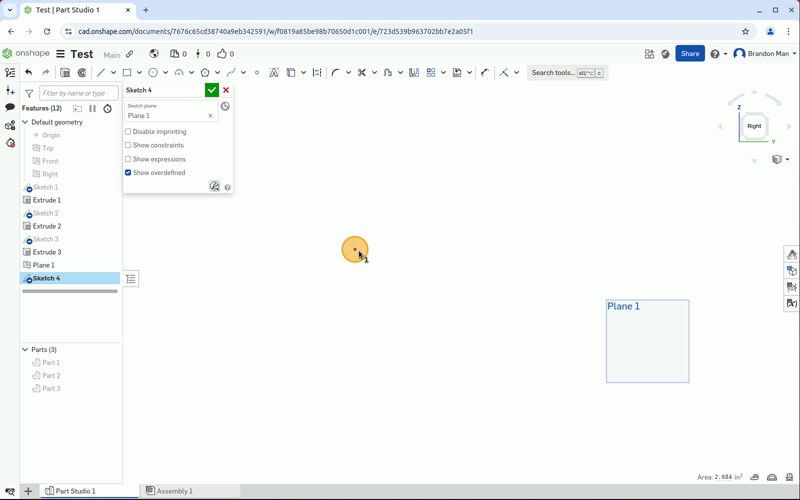
scroll(-6)
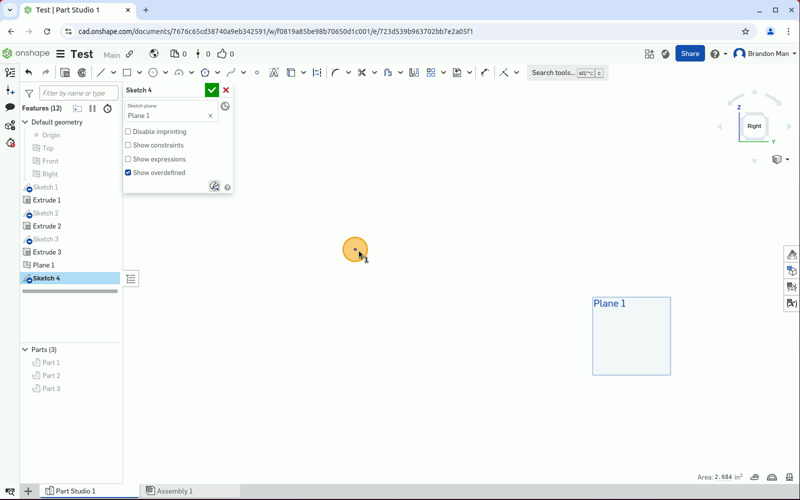
scroll(-6)
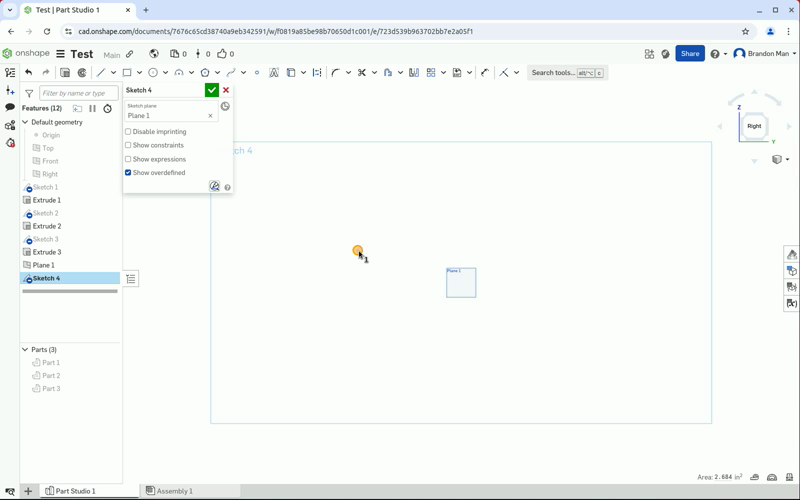
mouse_move(73, 352)
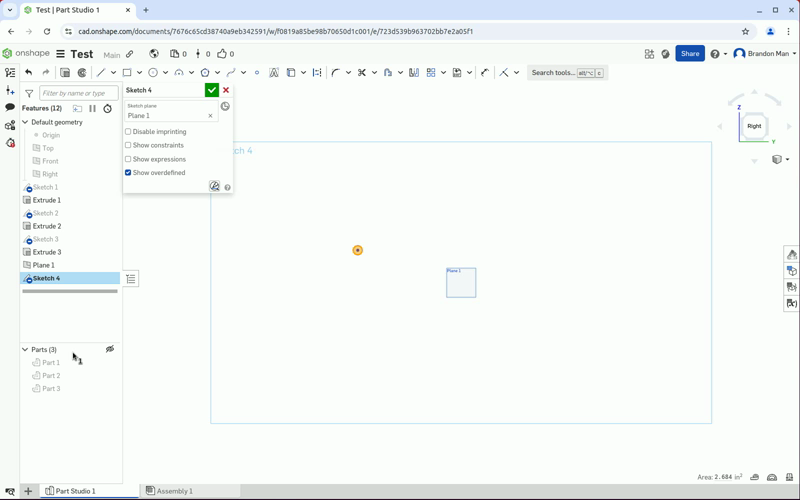
key(shift+y)
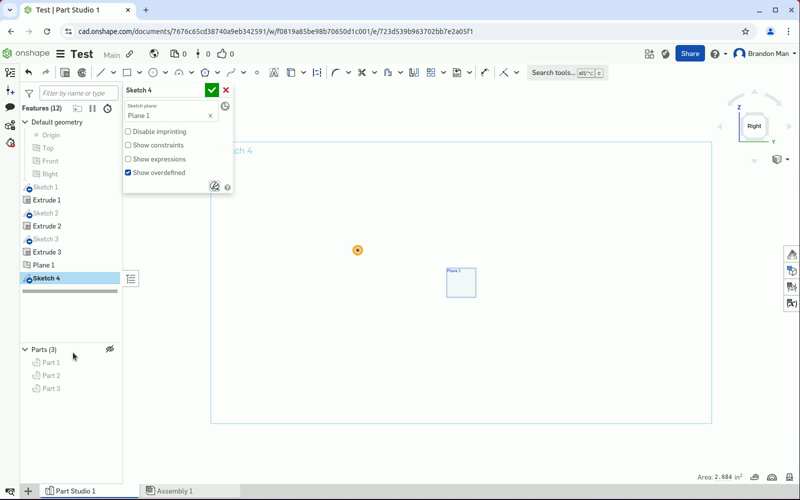
key(shift+e)
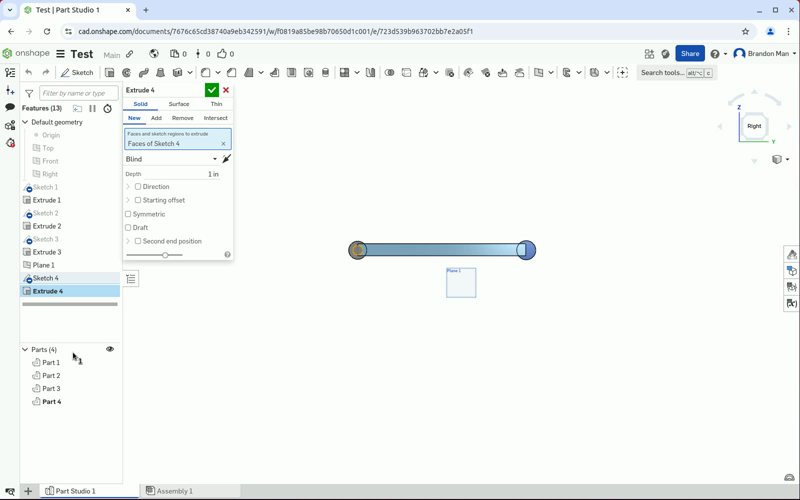
mouse_move(143, 106)
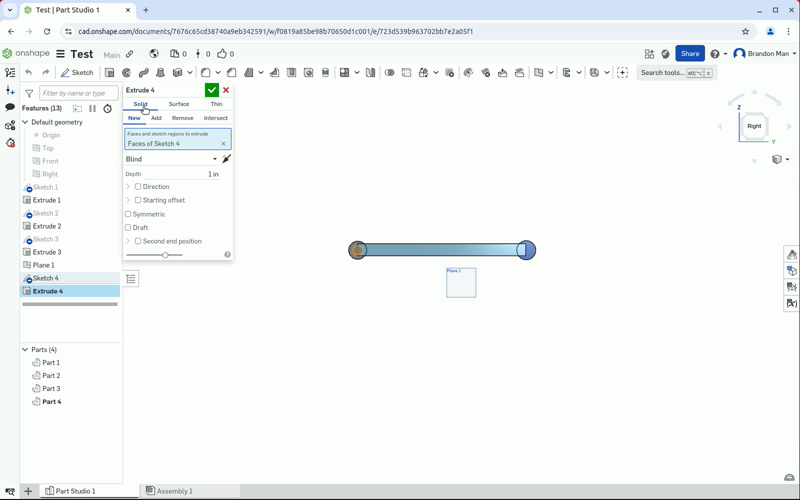
click(143, 106)
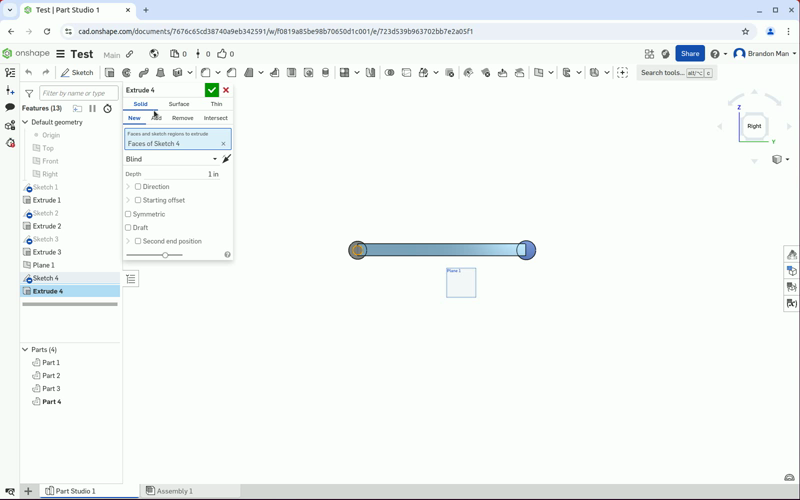
mouse_move(186, 120)
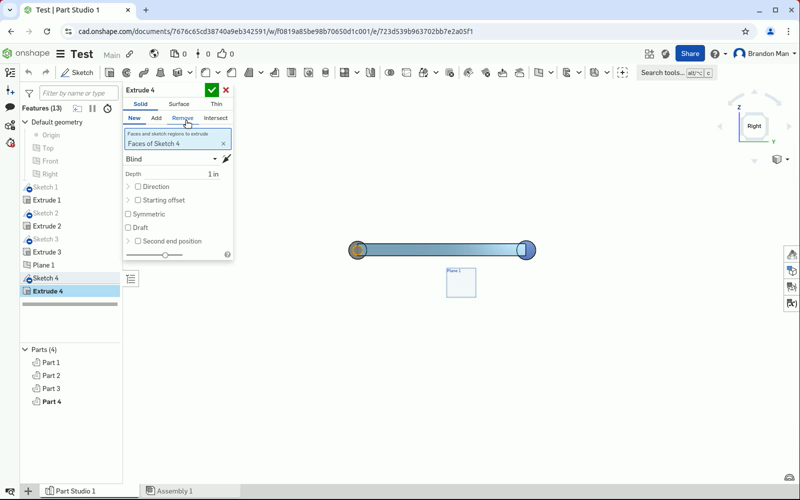
click(186, 120)
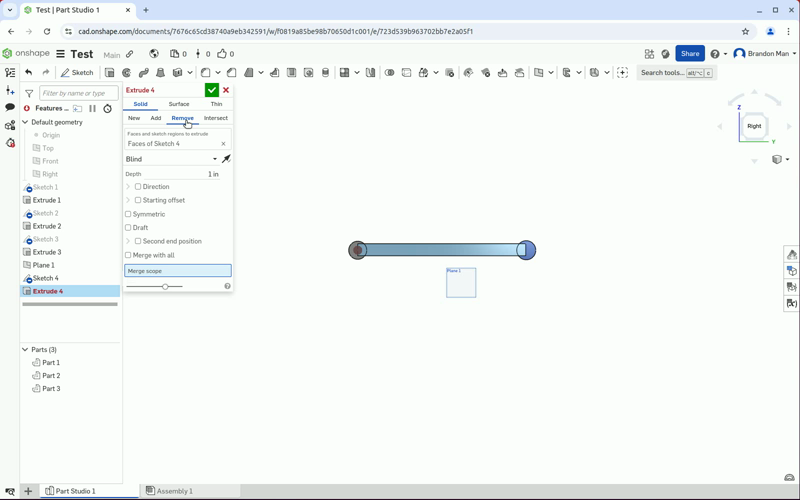
key(tab, 4)
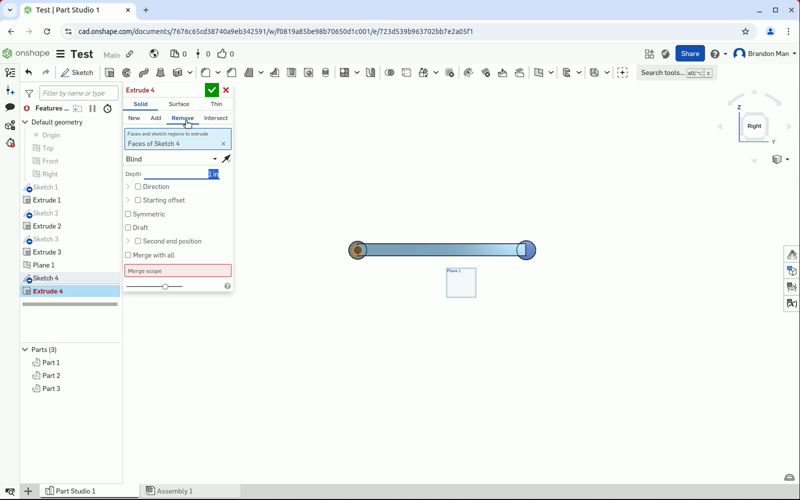
text(1.204)
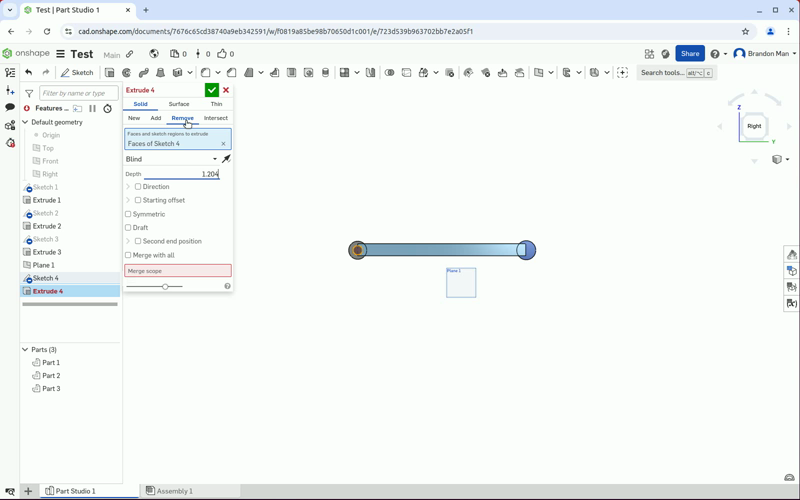
key(tab, 6)
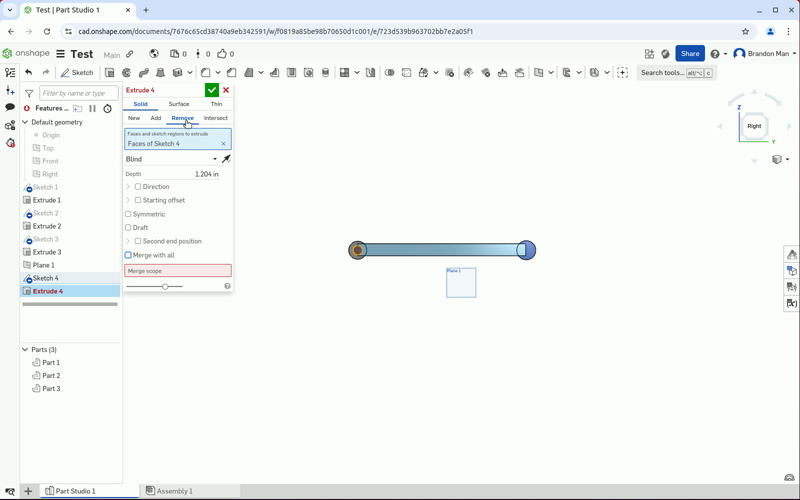
key(space)
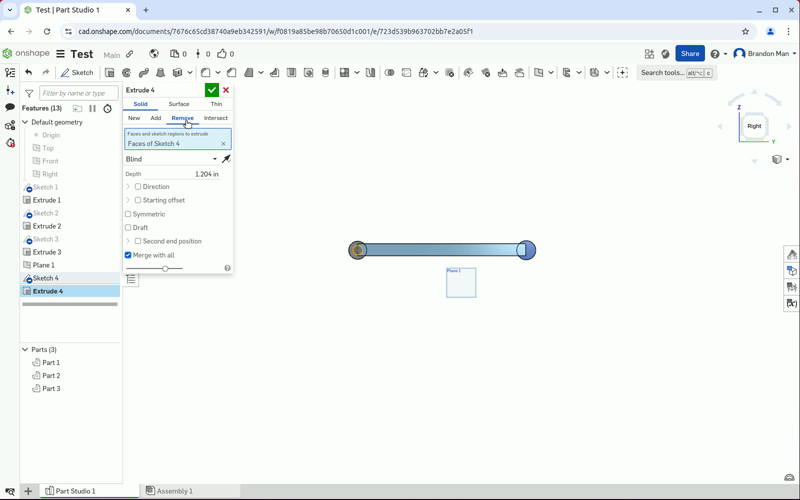
key(enter)
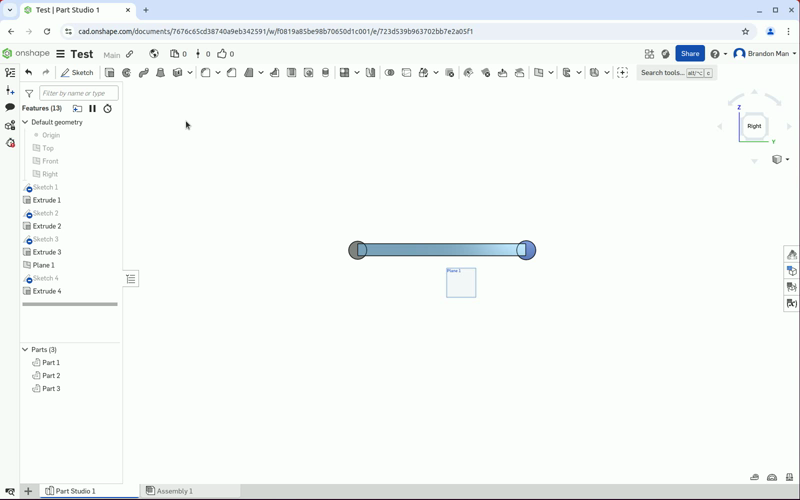
key(shift+h)
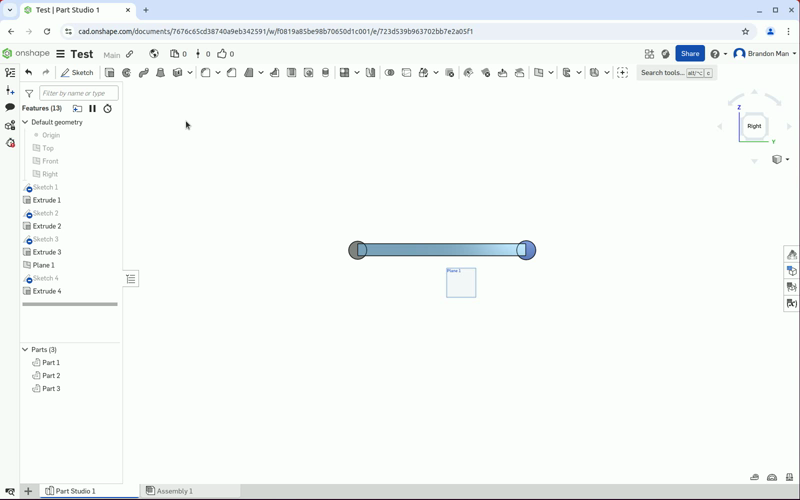
key(shift+h)
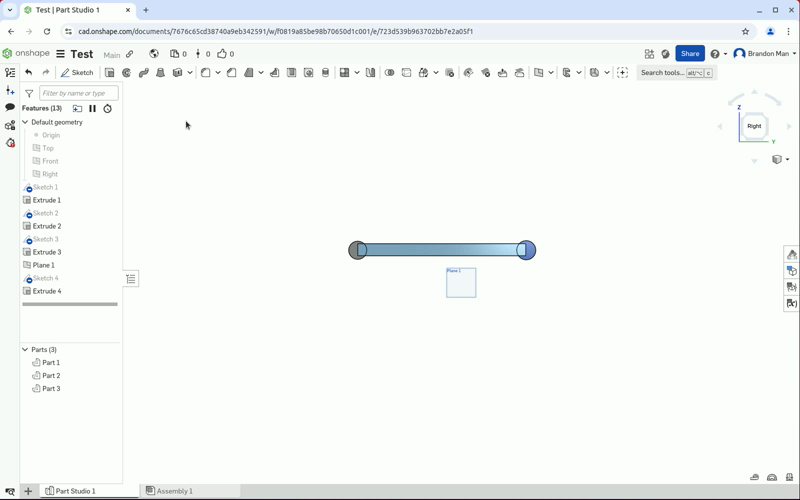
mouse_move(73, 189)
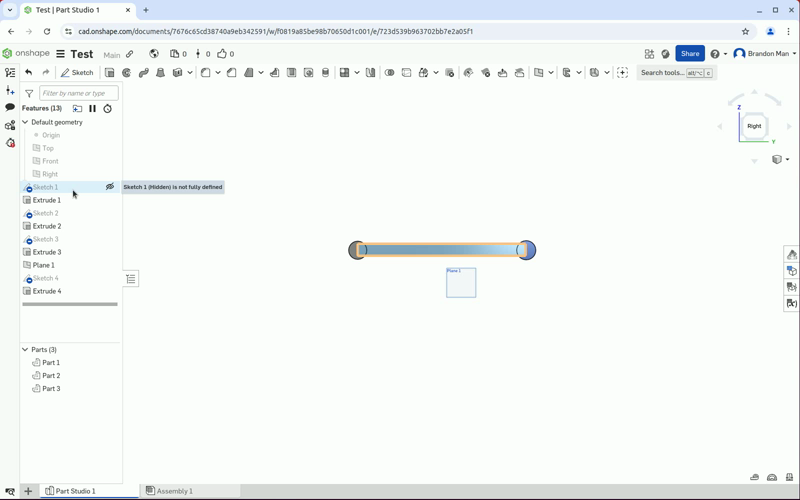
click(73, 189)
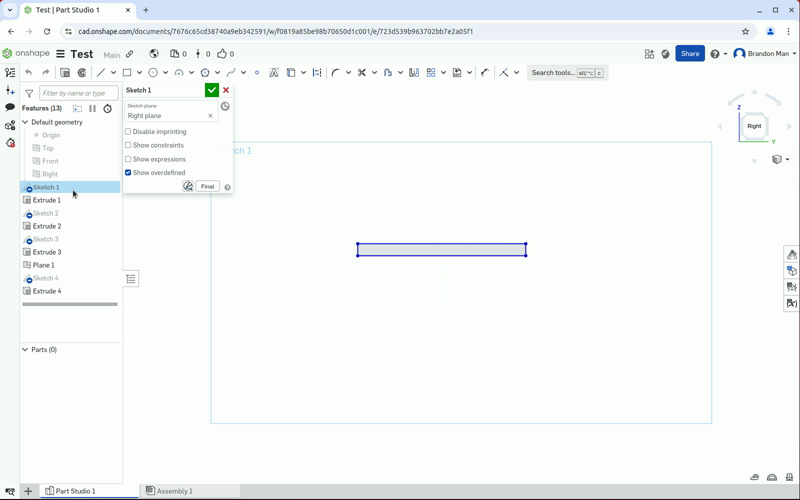
mouse_move(229, 92)
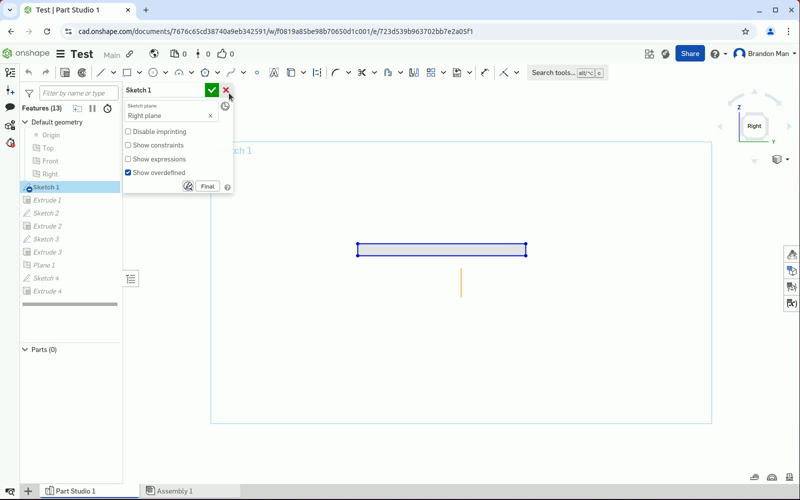
click(229, 92)
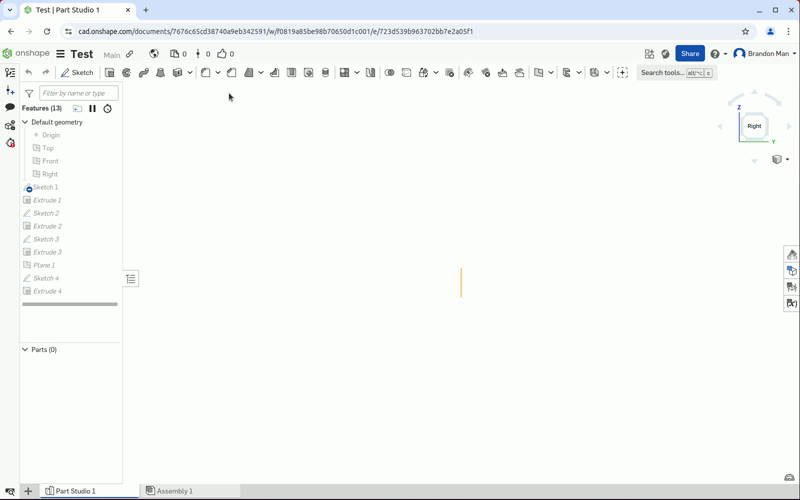
key(shift+s)
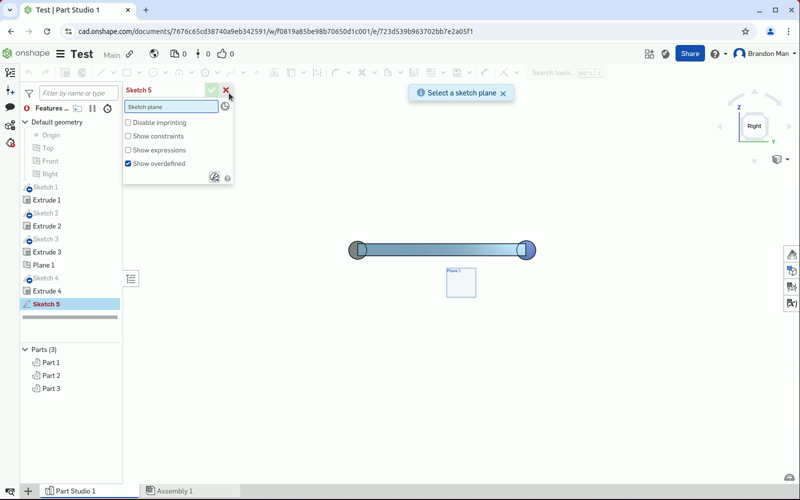
mouse_move(73, 267)
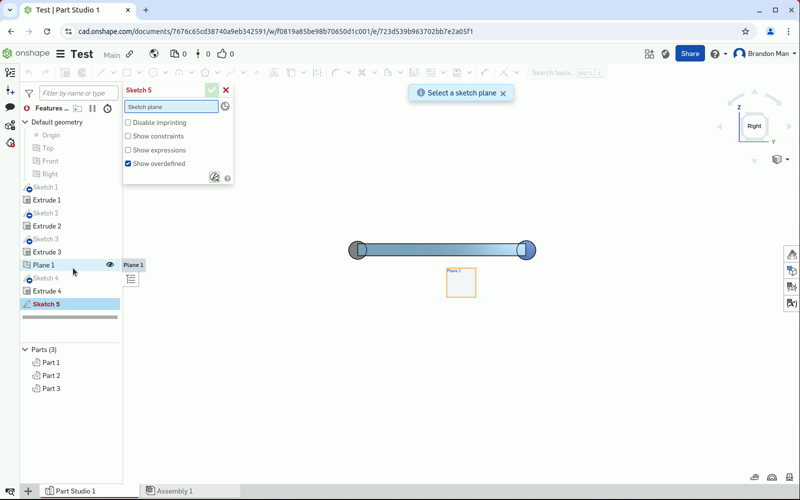
click(73, 267)
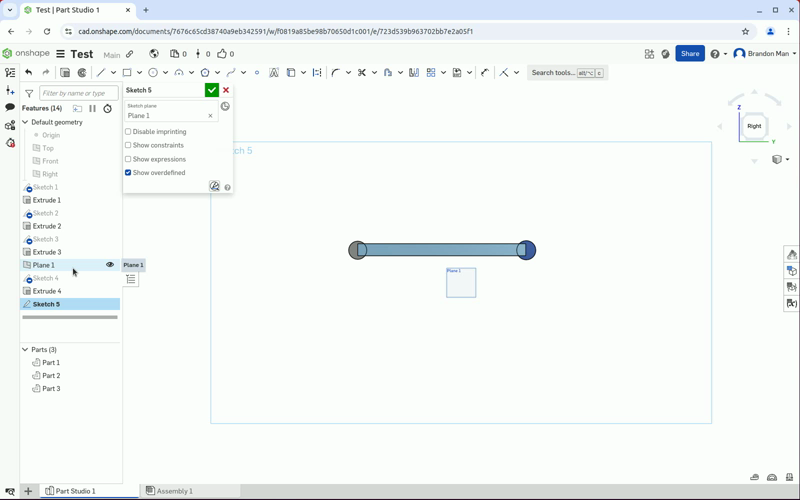
mouse_move(73, 352)
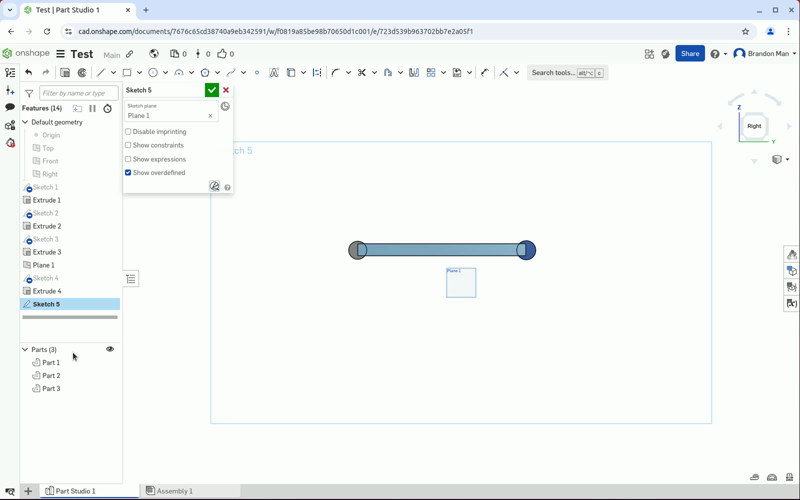
key(y)
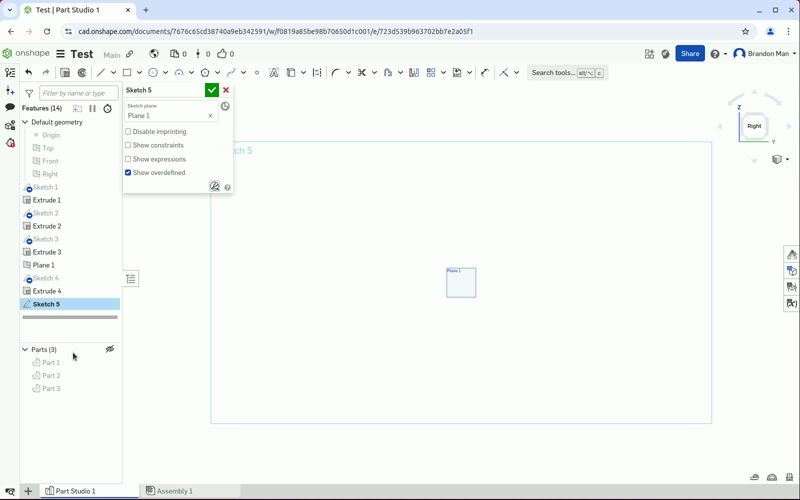
key(c)
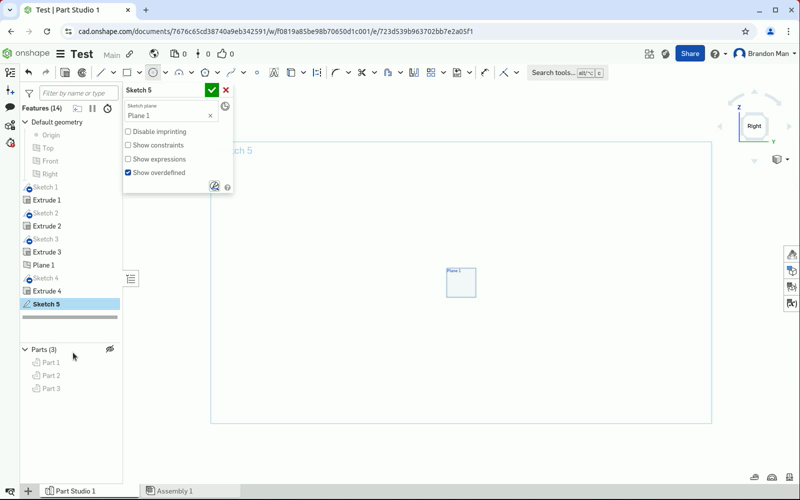
key_down(shift)
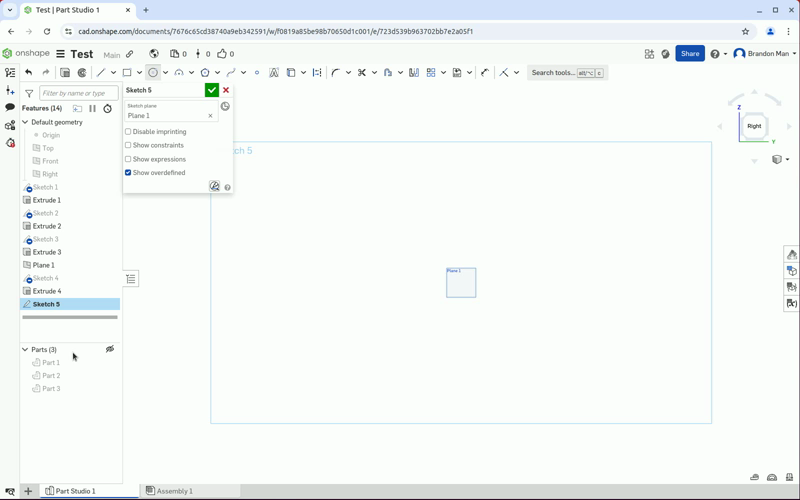
mouse_move(526, 250)
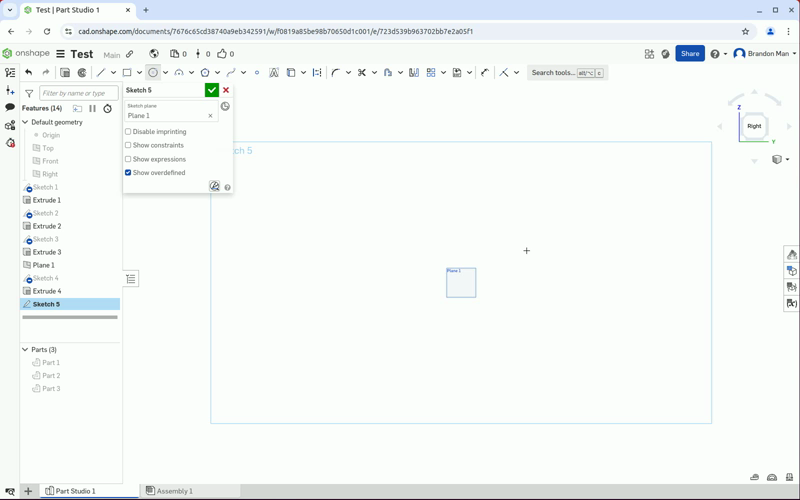
click(526, 250)
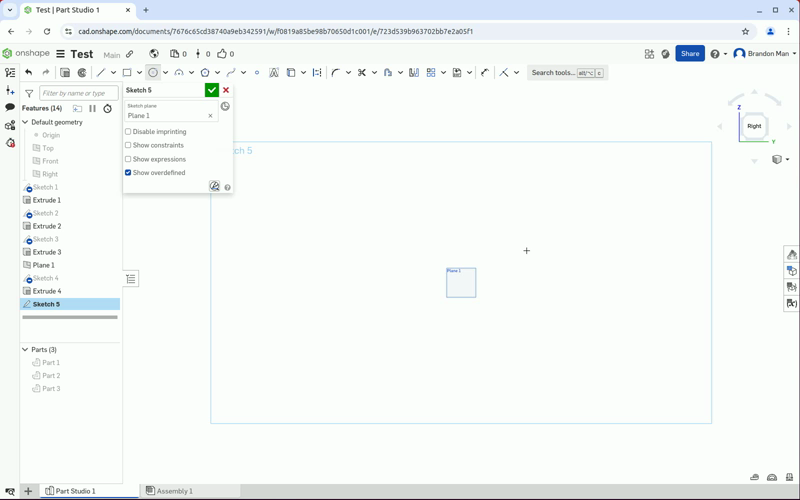
key_up(shift)
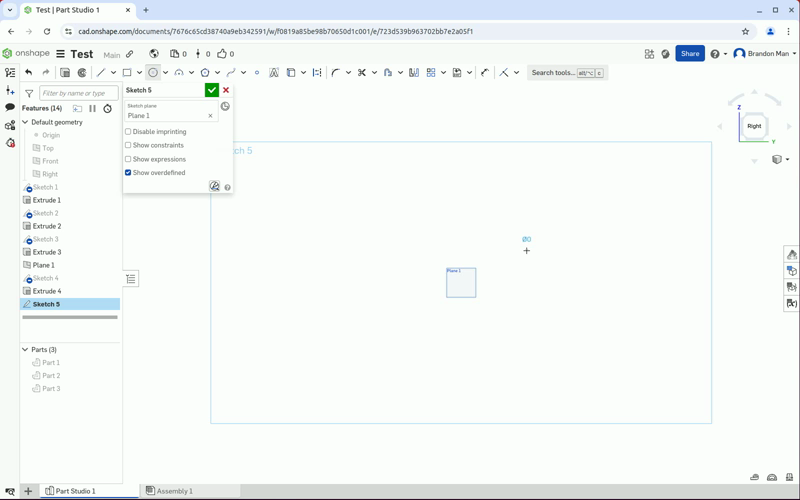
mouse_move(530, 250)
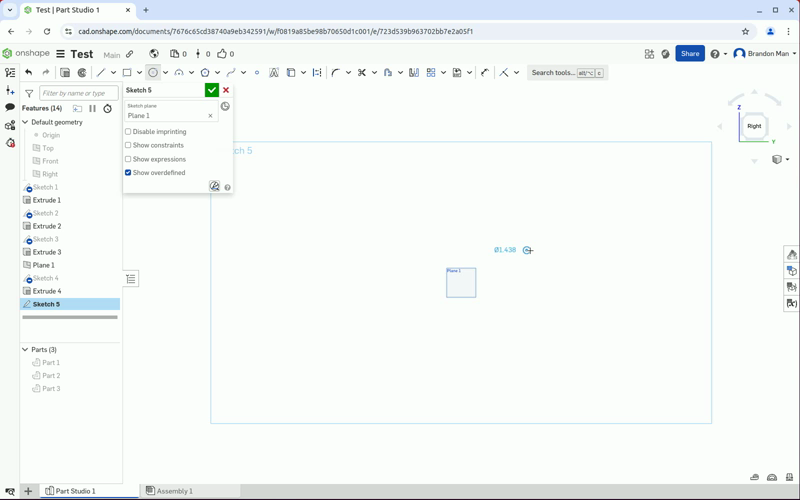
click(530, 250)
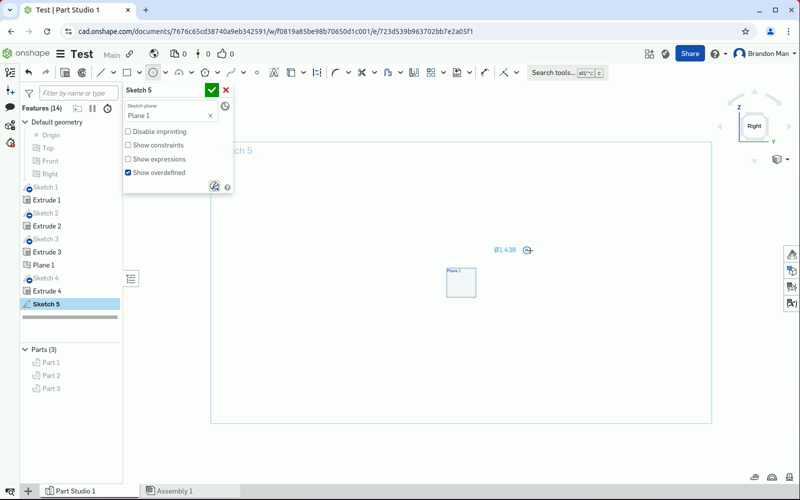
key(esc)
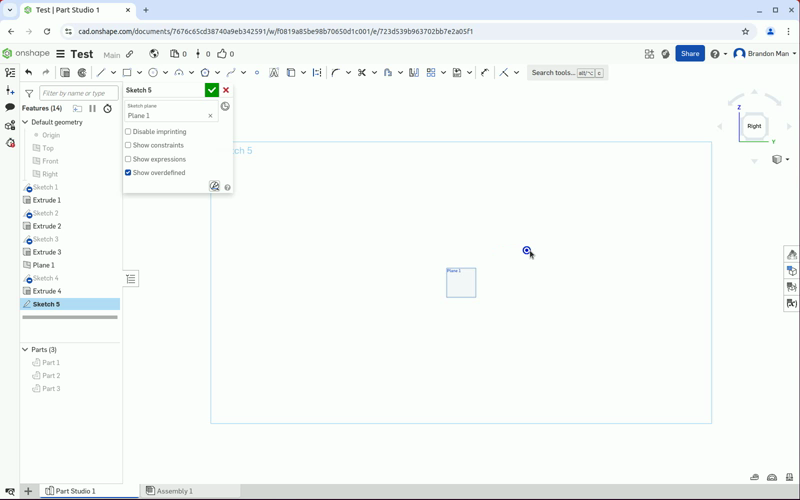
mouse_move(526, 250)
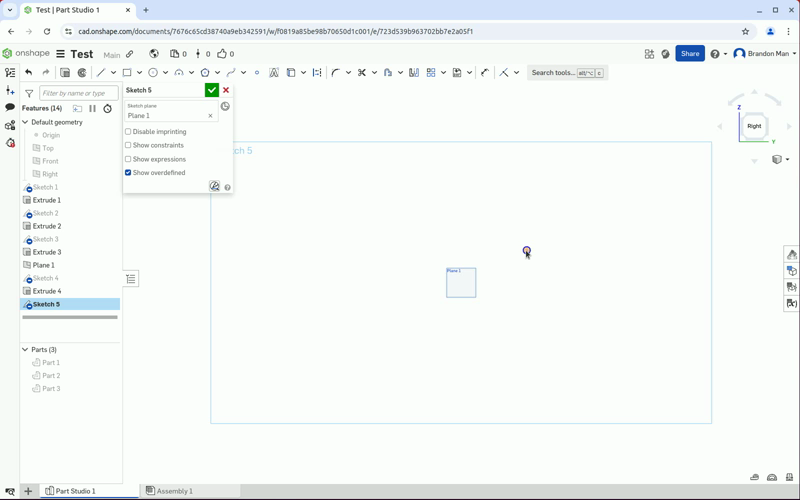
scroll(6)
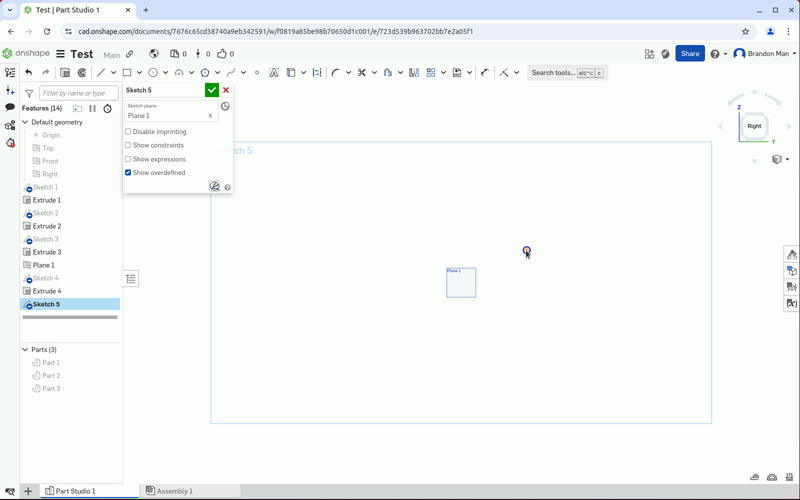
scroll(6)
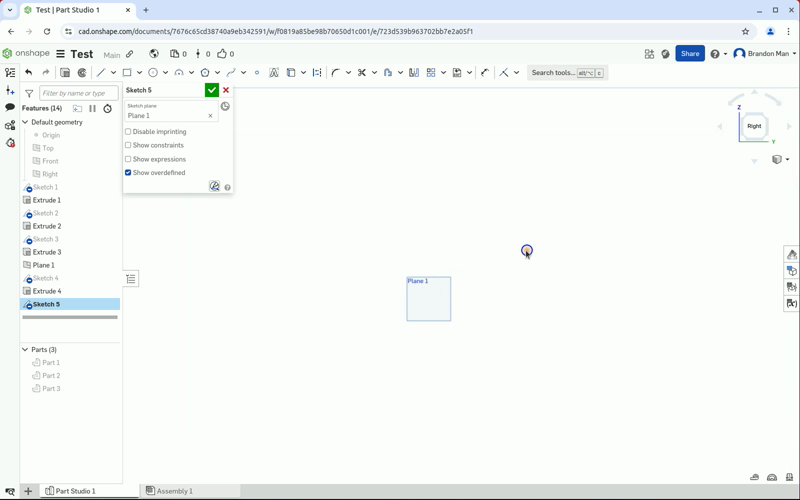
scroll(6)
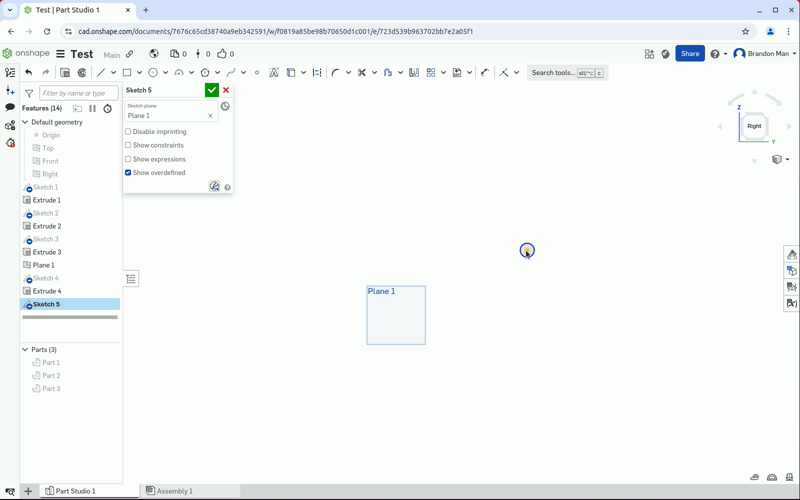
scroll(6)
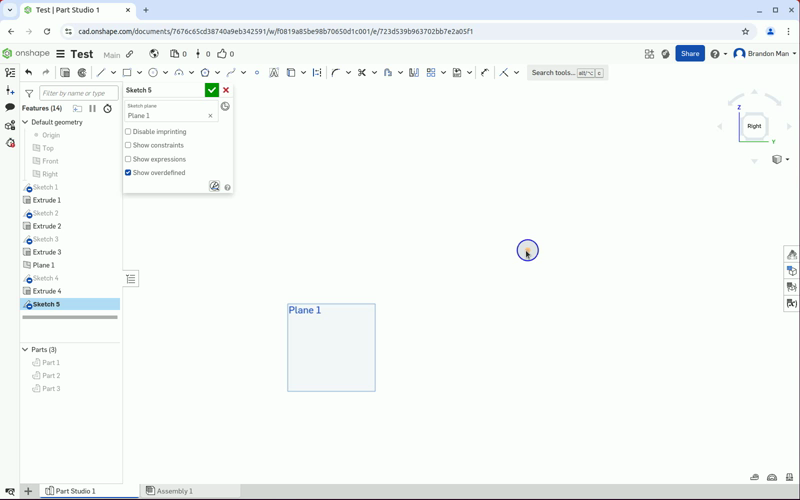
scroll(6)
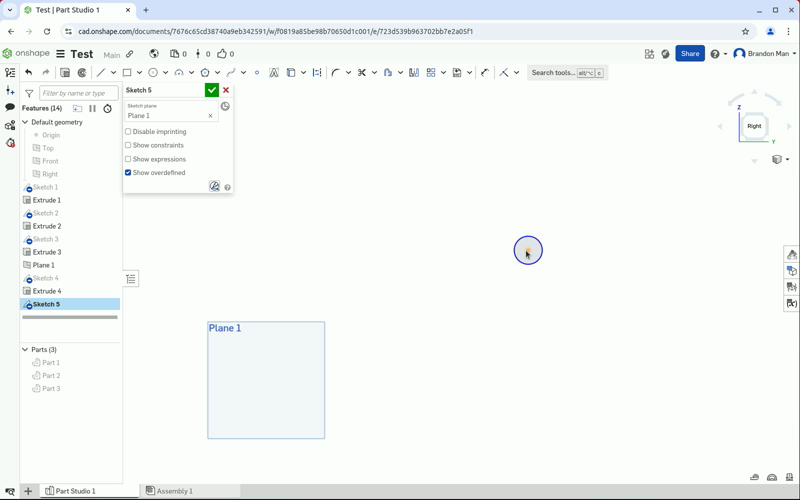
scroll(6)
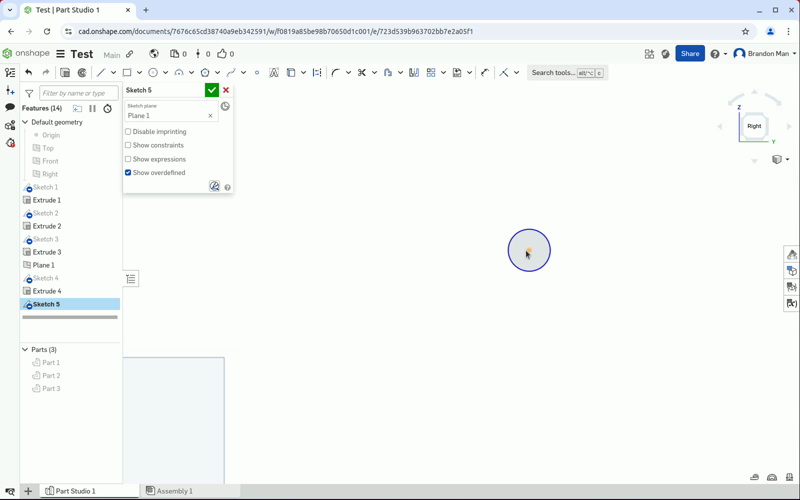
scroll(6)
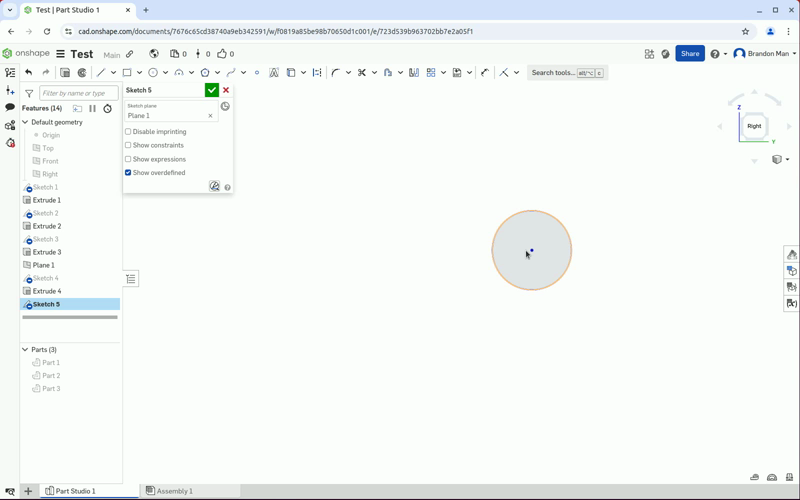
click(526, 250)
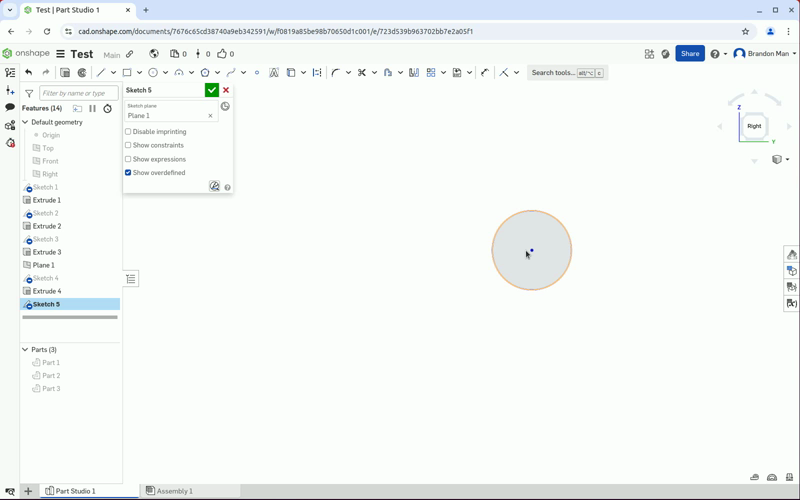
scroll(-6)
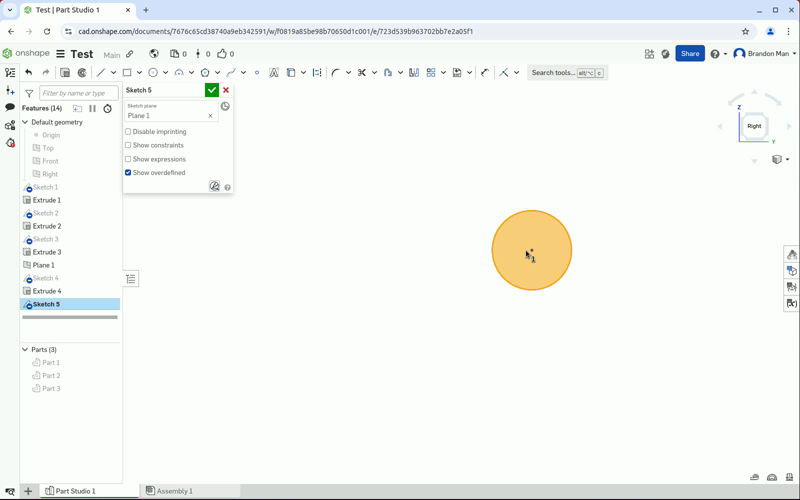
scroll(-6)
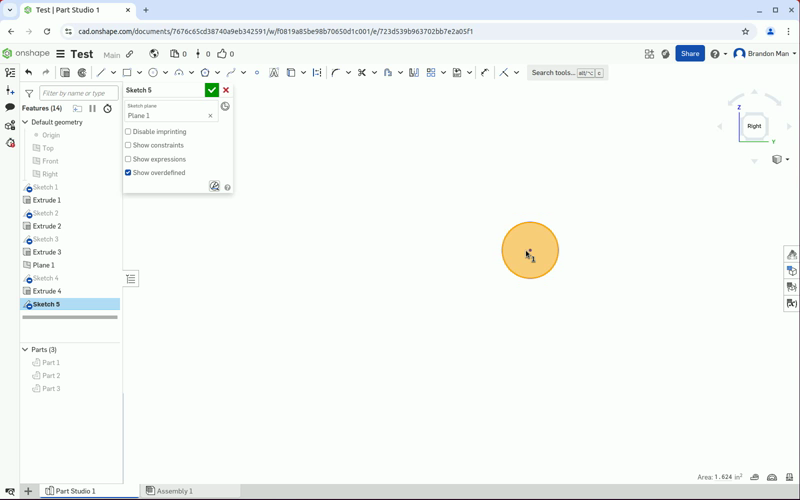
scroll(-6)
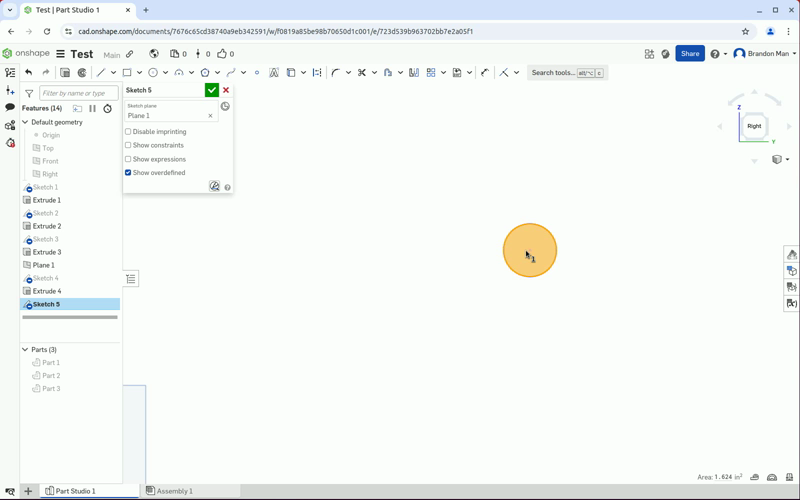
scroll(-6)
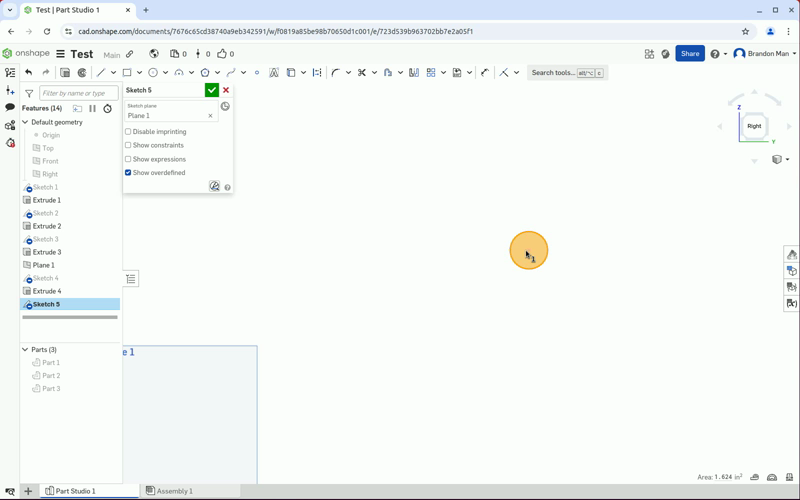
scroll(-6)
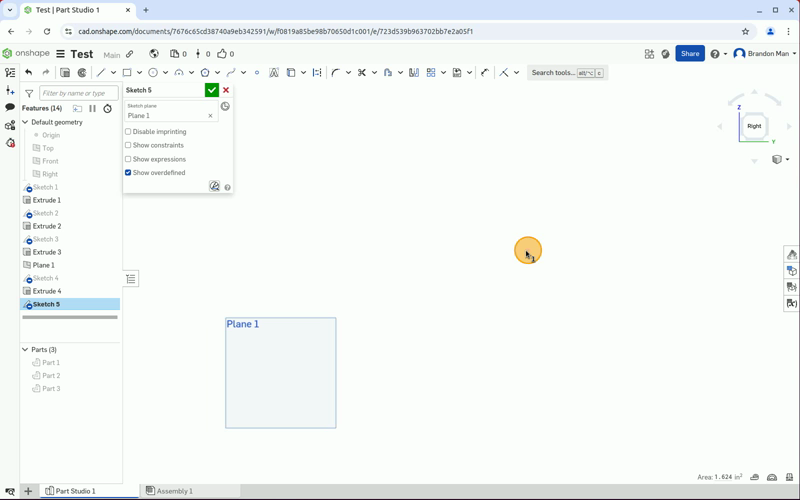
scroll(-6)
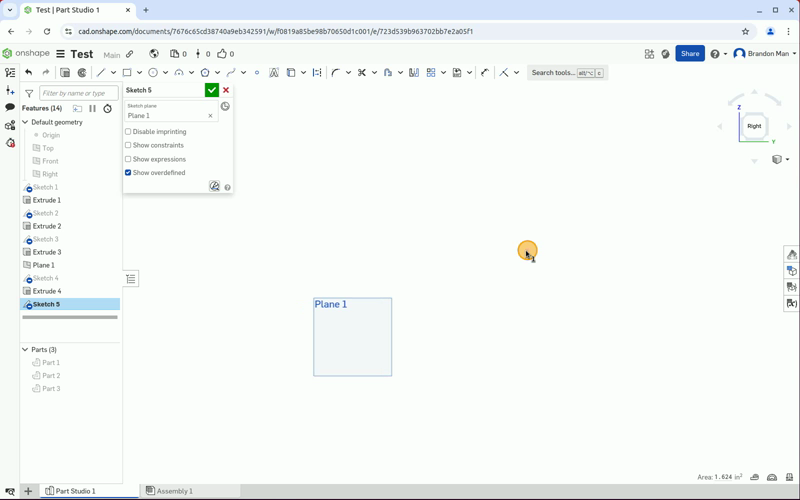
scroll(-6)
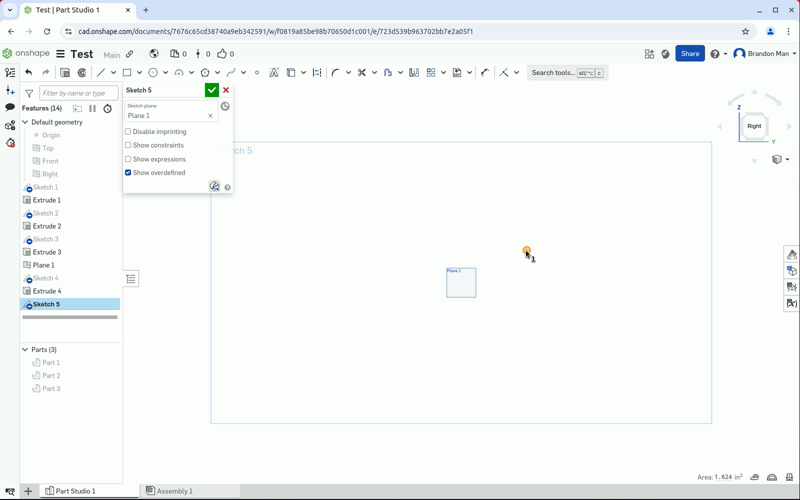
mouse_move(73, 352)
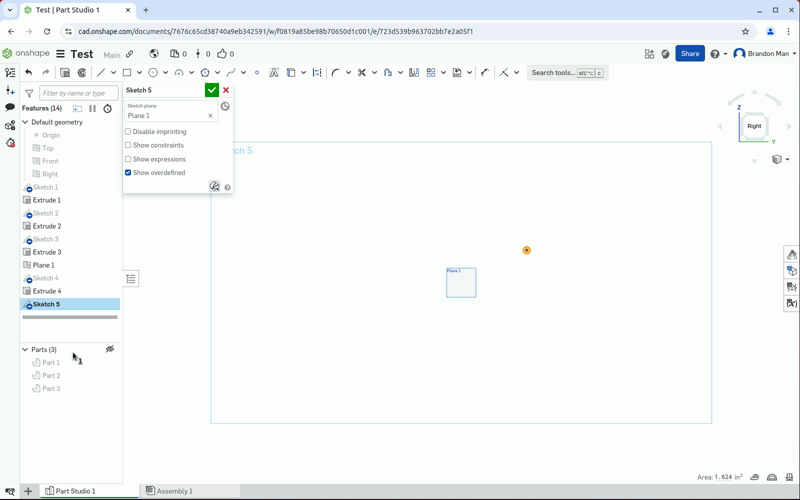
key(shift+y)
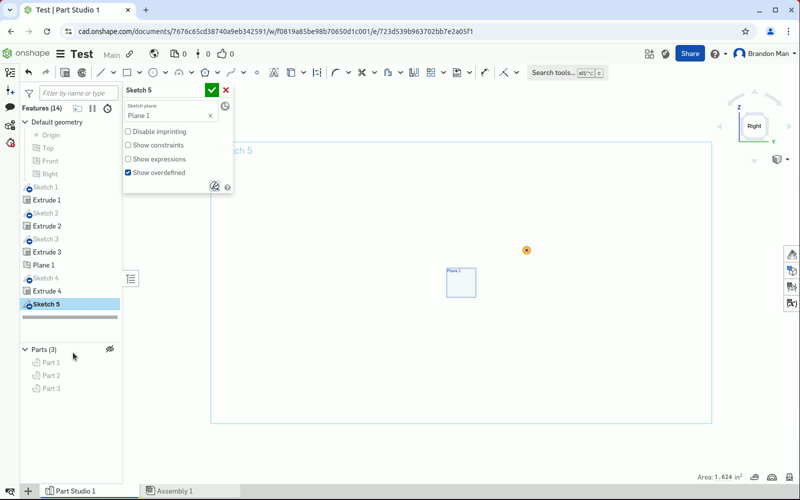
key(shift+e)
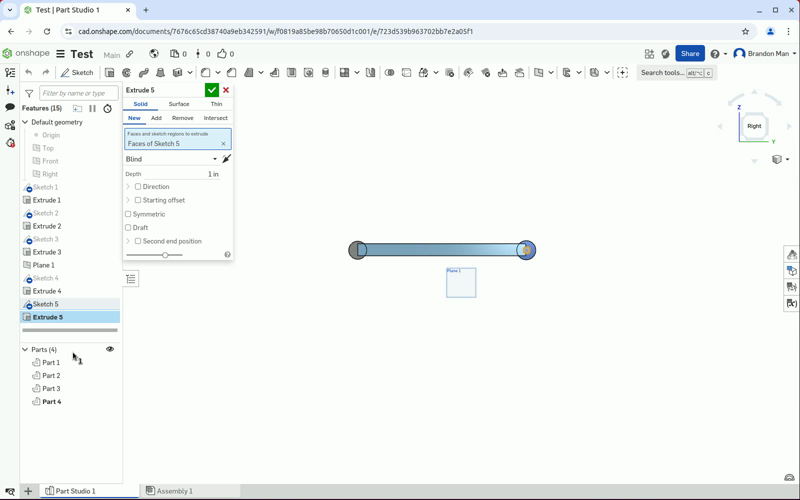
mouse_move(143, 106)
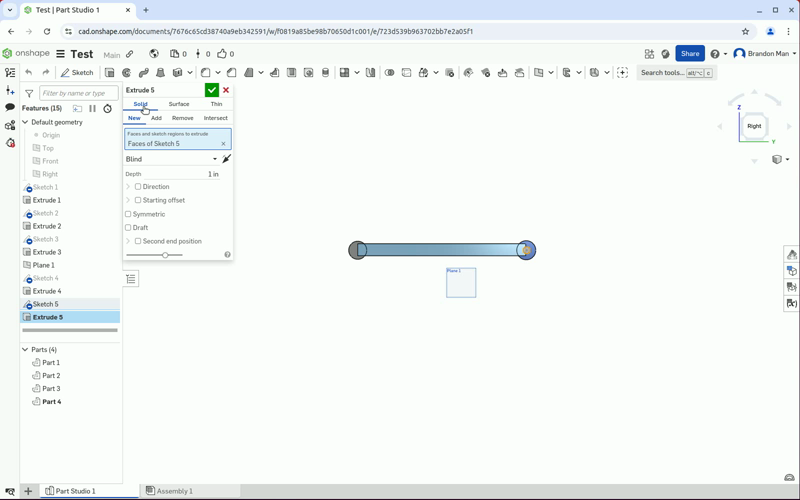
click(143, 106)
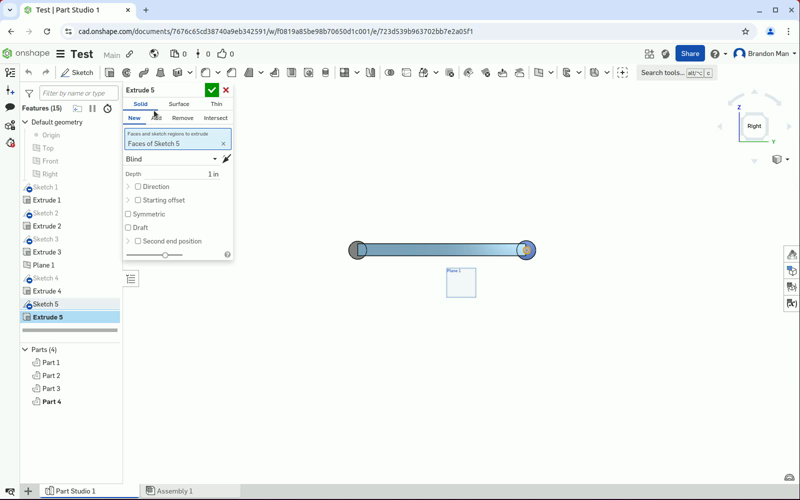
mouse_move(186, 120)
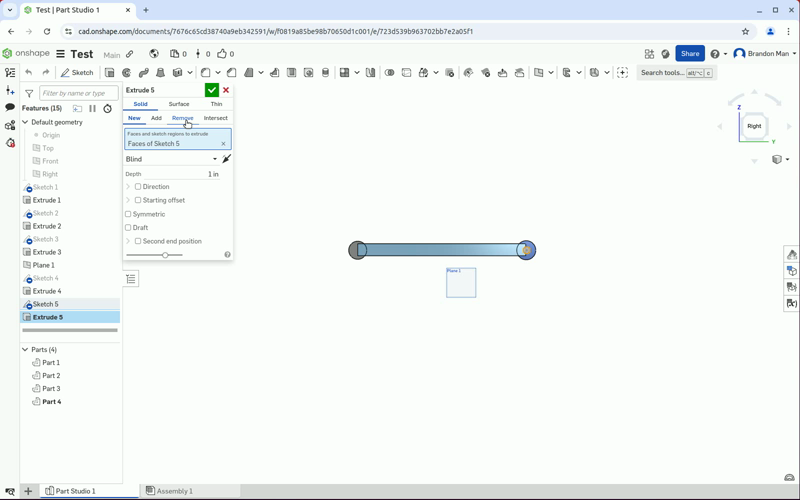
click(186, 120)
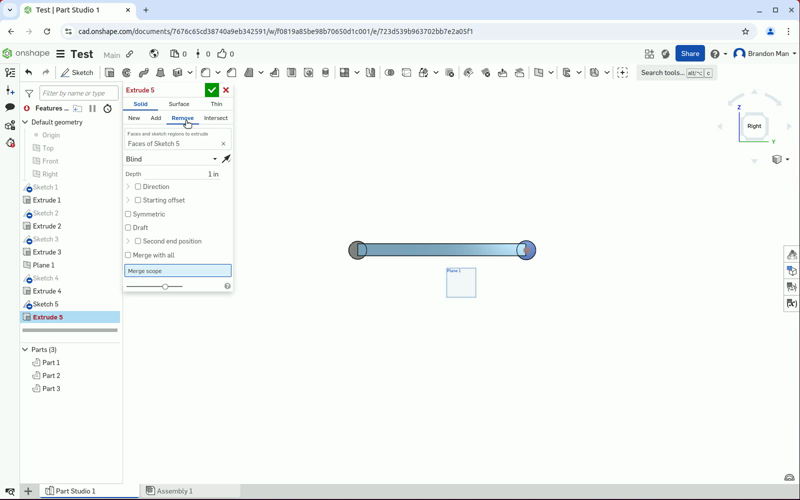
key(tab, 4)
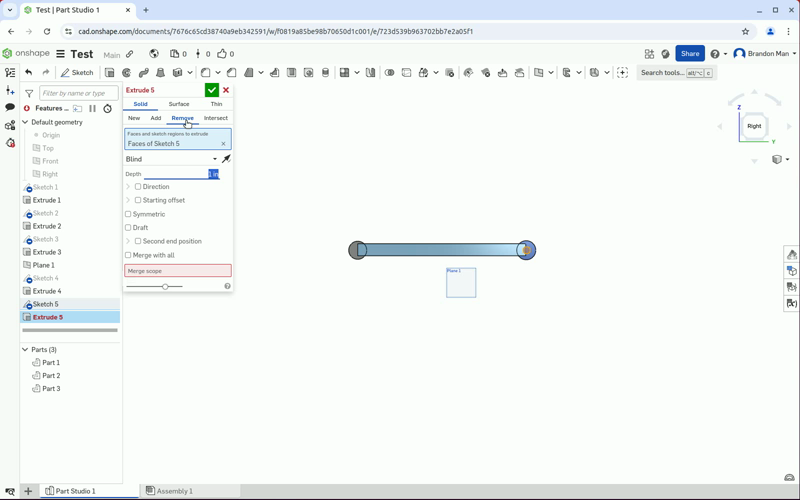
text(1.204)
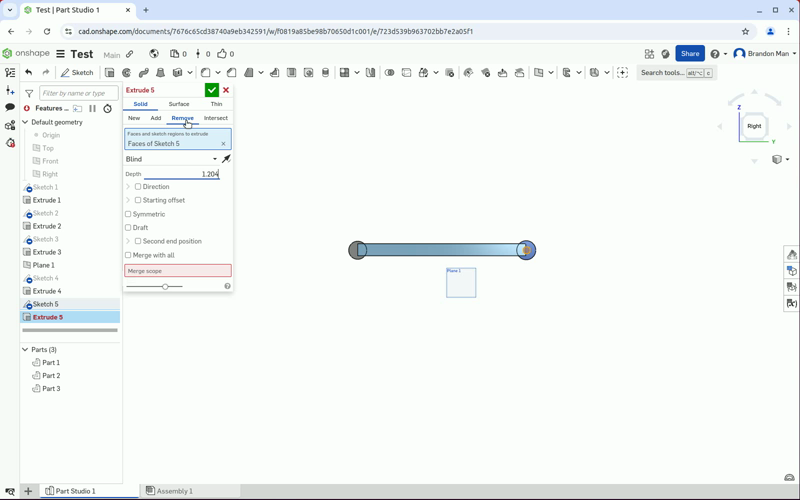
key(tab, 6)
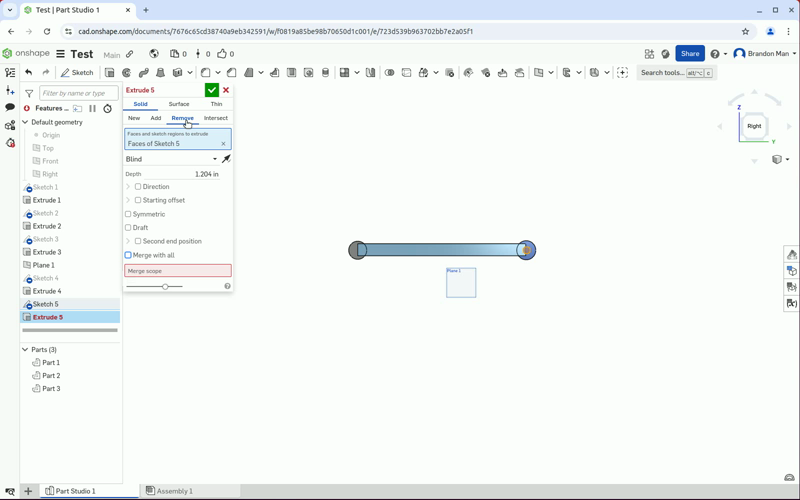
key(space)
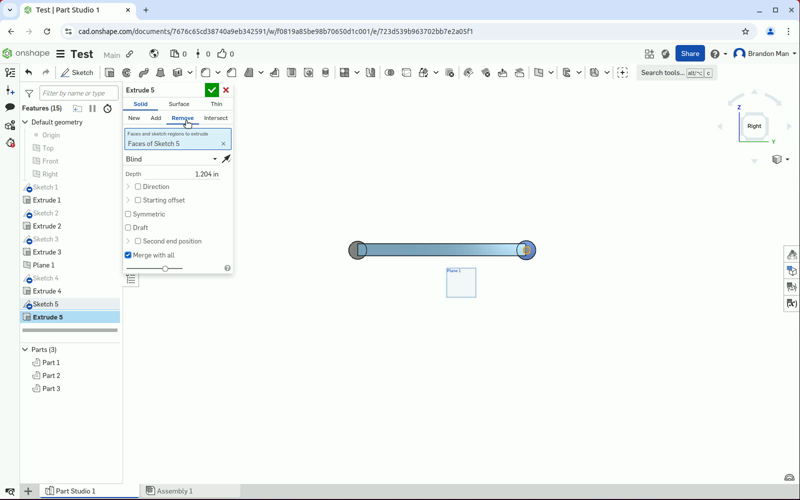
key(enter)
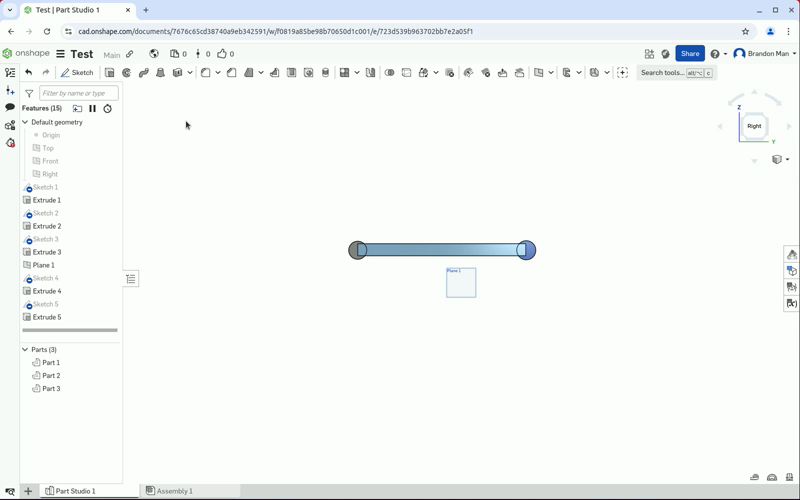
key(shift+h)
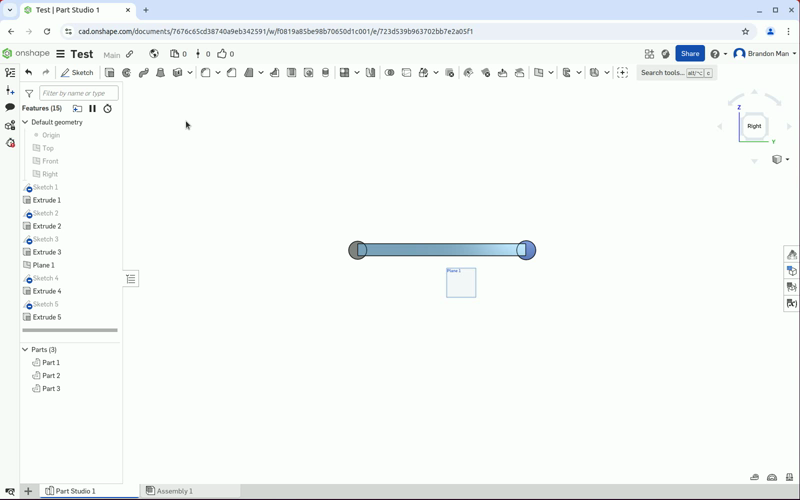
key(shift+h)
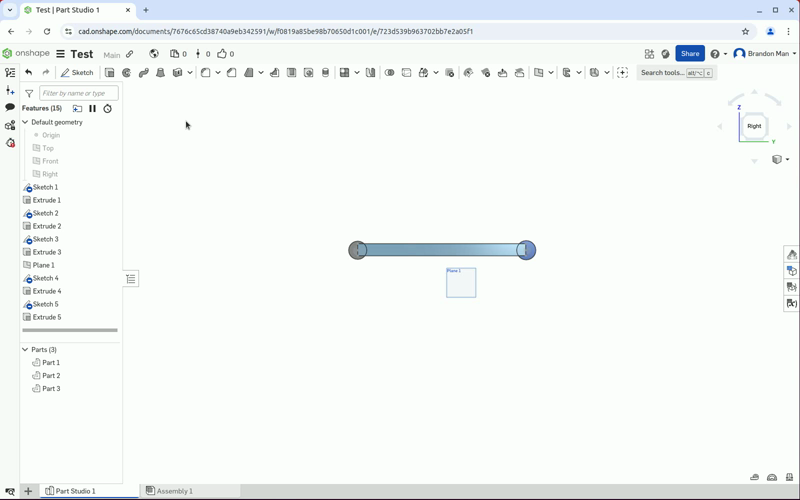
key(shift+7)
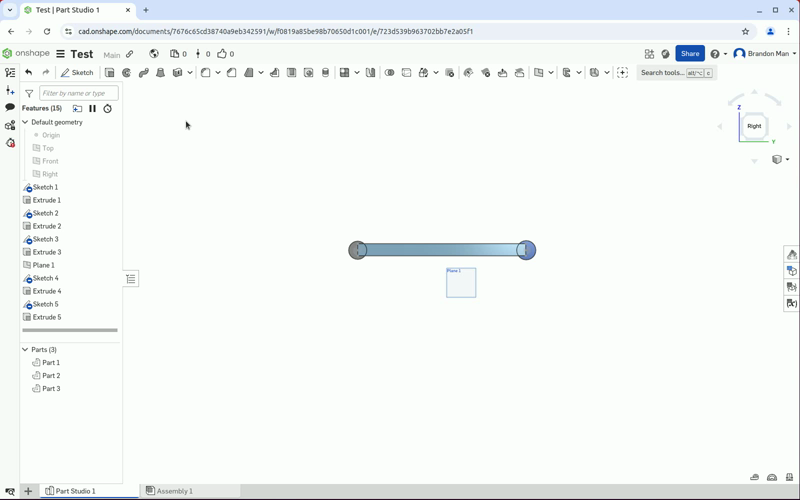
key(right, 2)
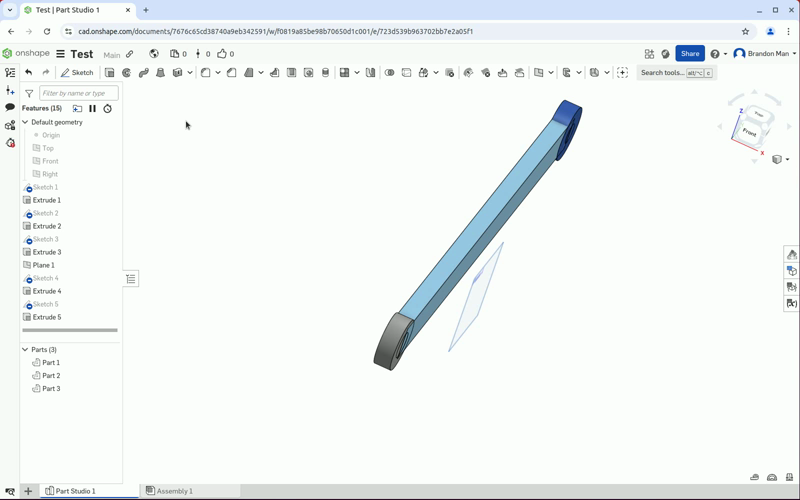
key(down, 2)
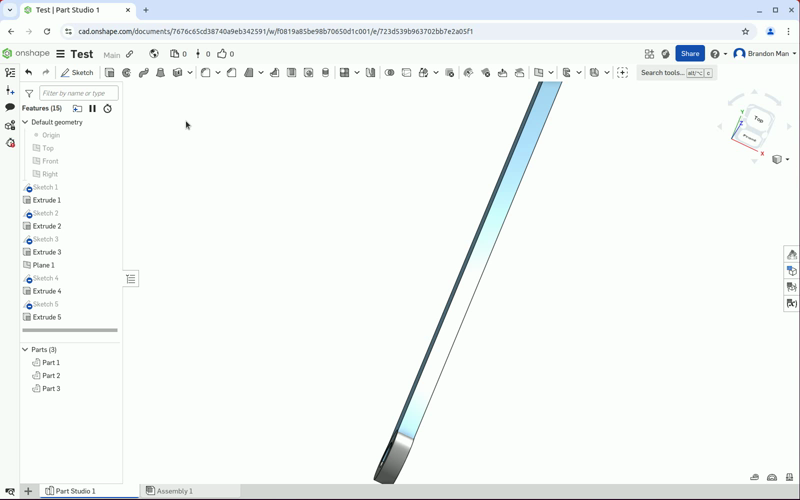
key(up, 2)
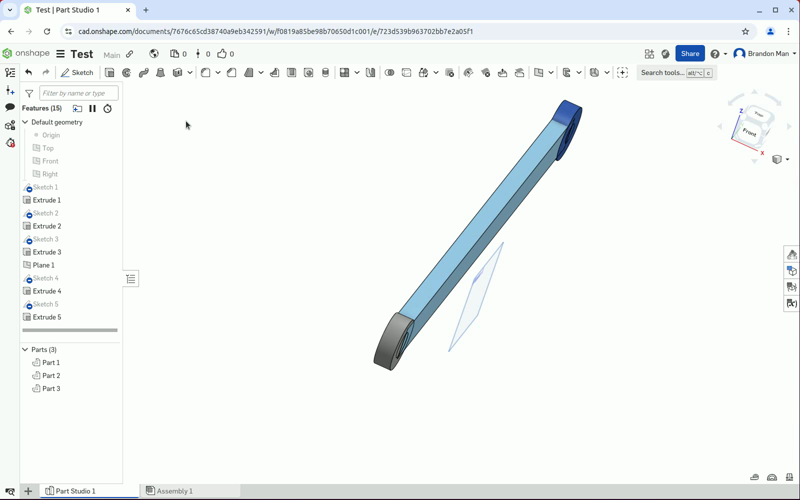
key(left, 2)
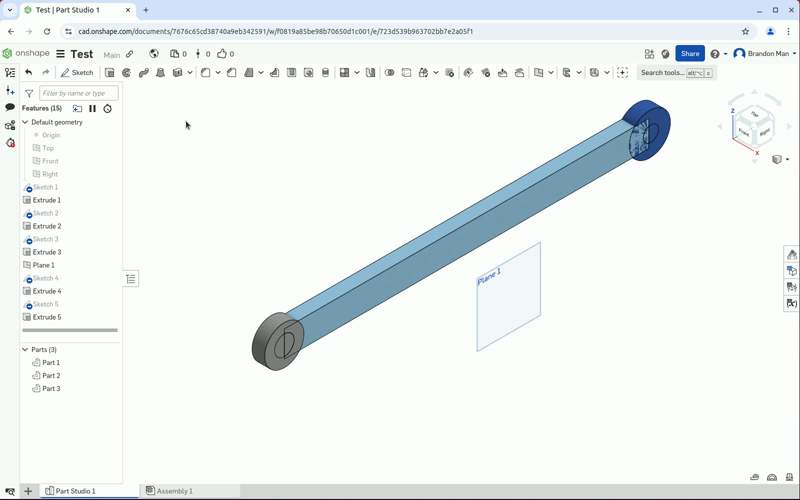
mouse_move(73, 189)
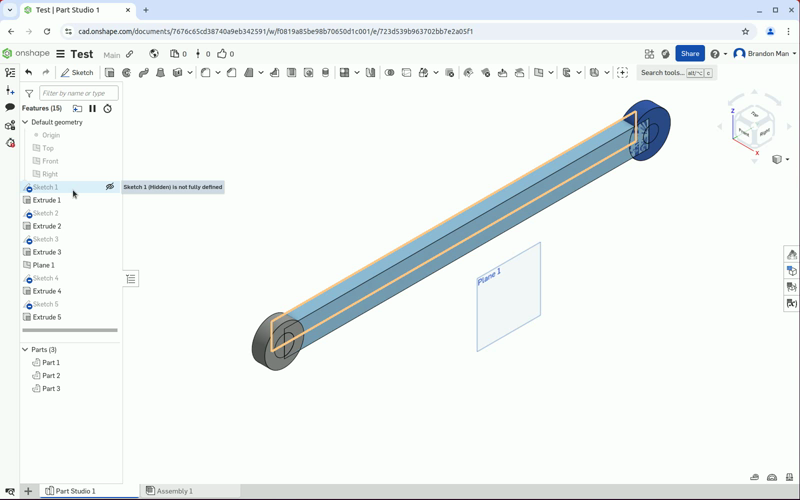
click(73, 189)